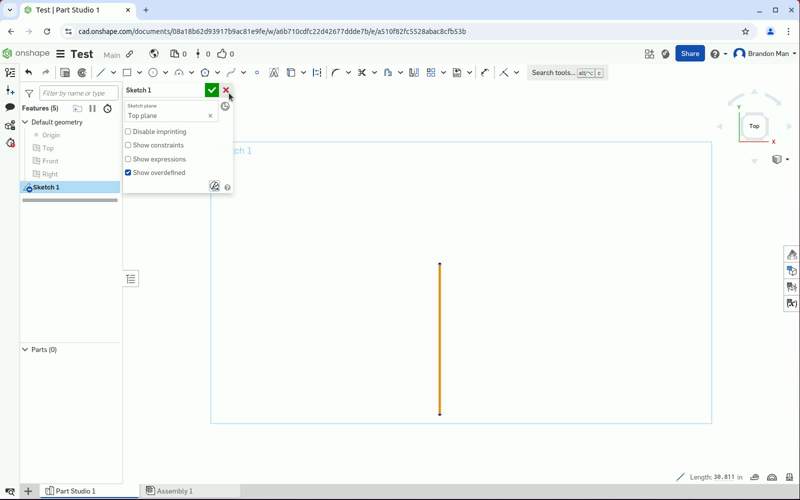
key(shift+h)
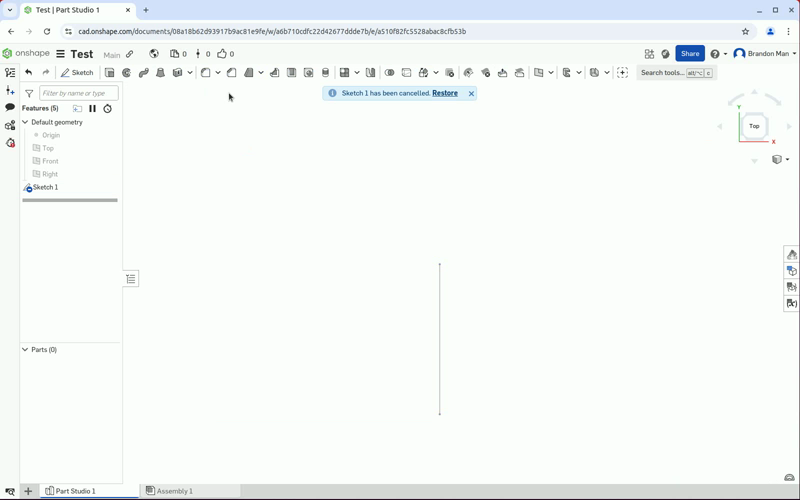
key(shift+s)
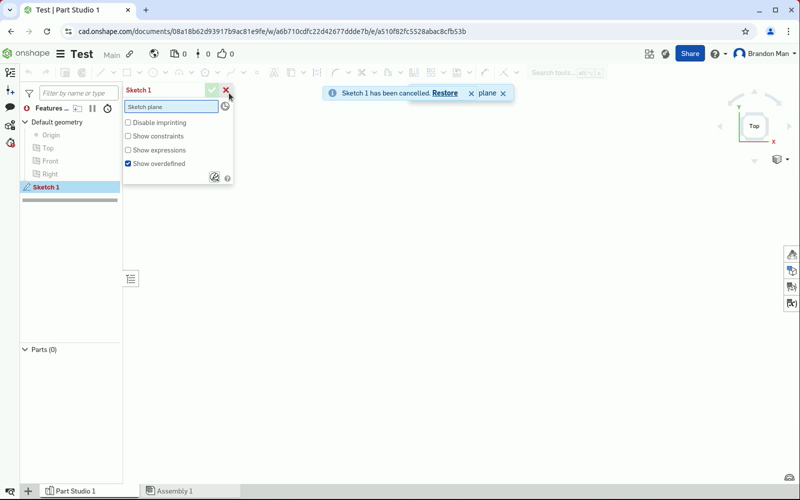
mouse_move(73, 150)
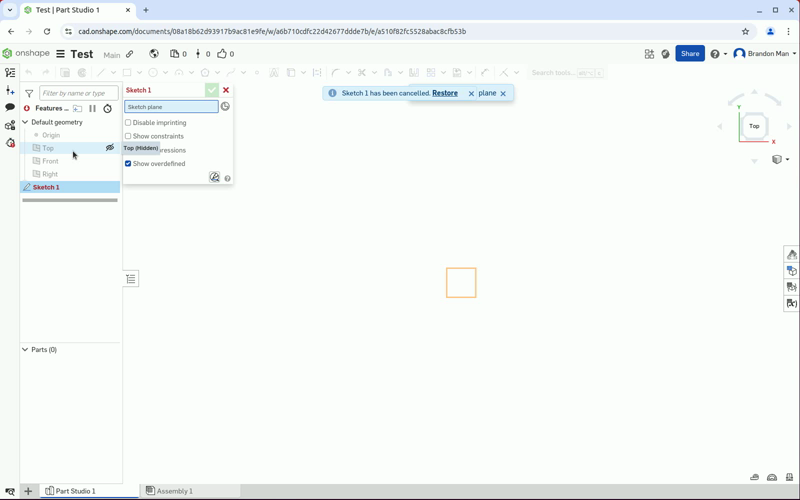
click(73, 150)
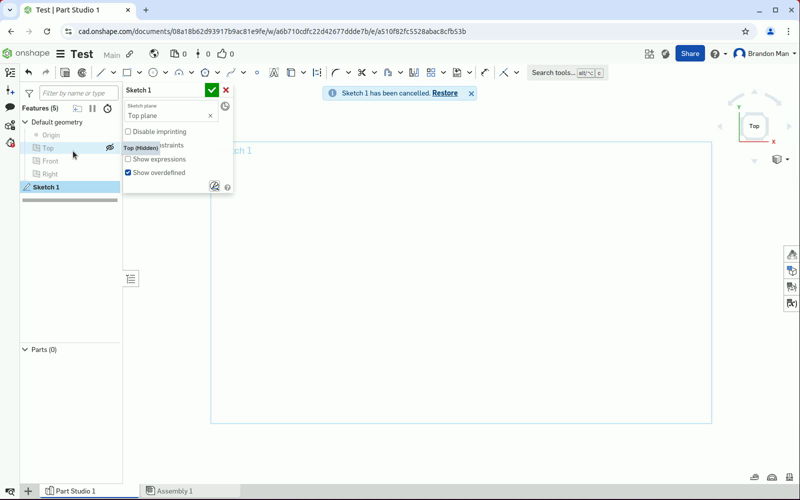
mouse_move(73, 352)
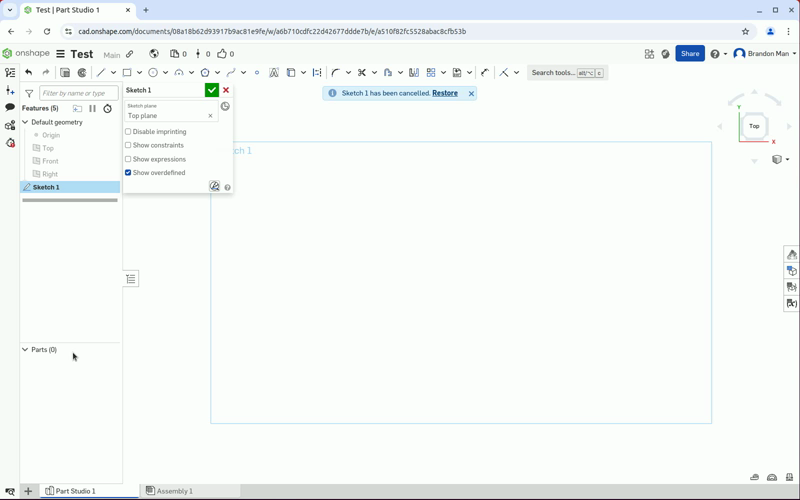
key(y)
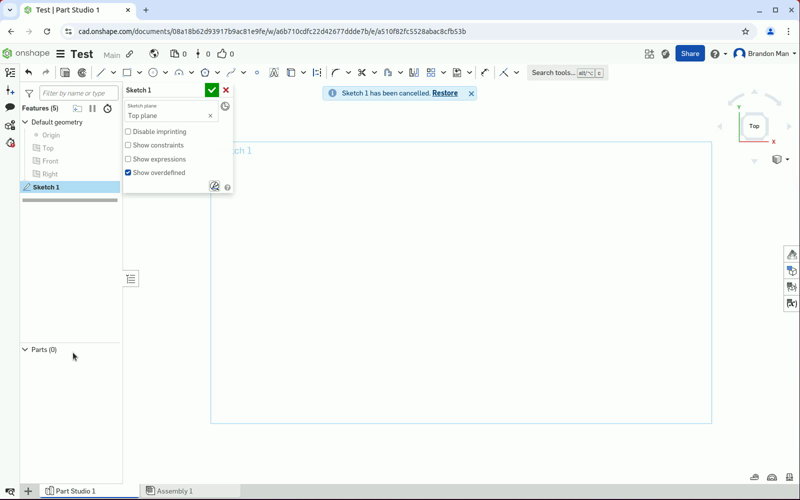
key(l)
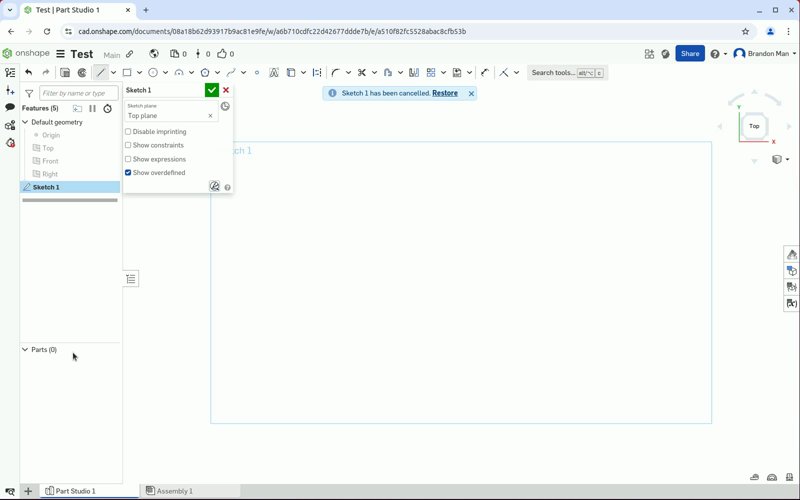
key_down(shift)
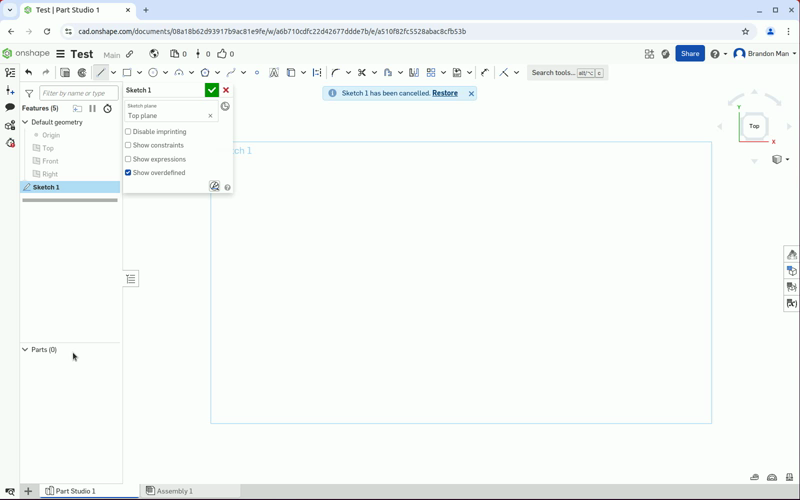
mouse_move(409, 336)
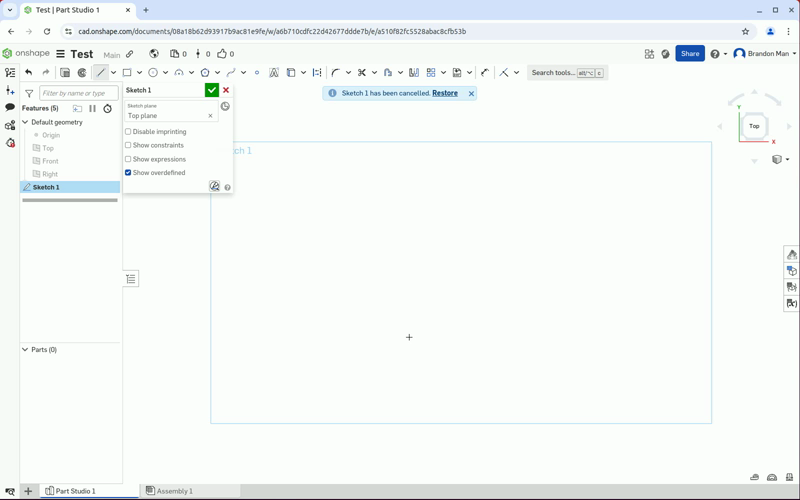
click(409, 336)
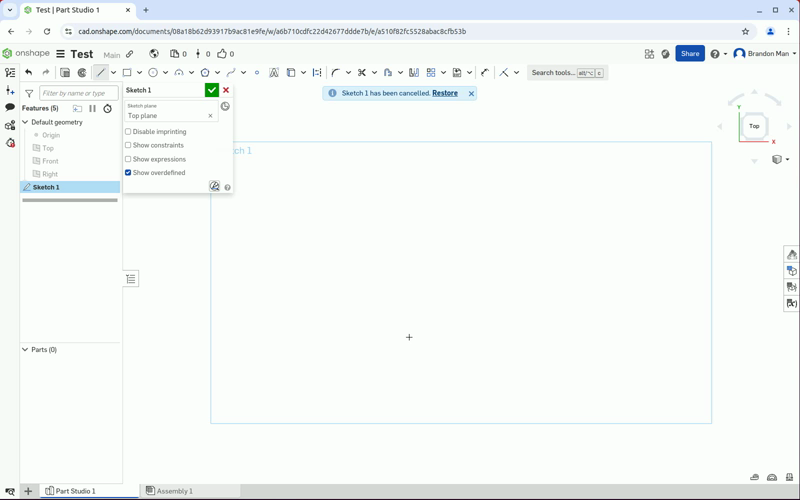
key_up(shift)
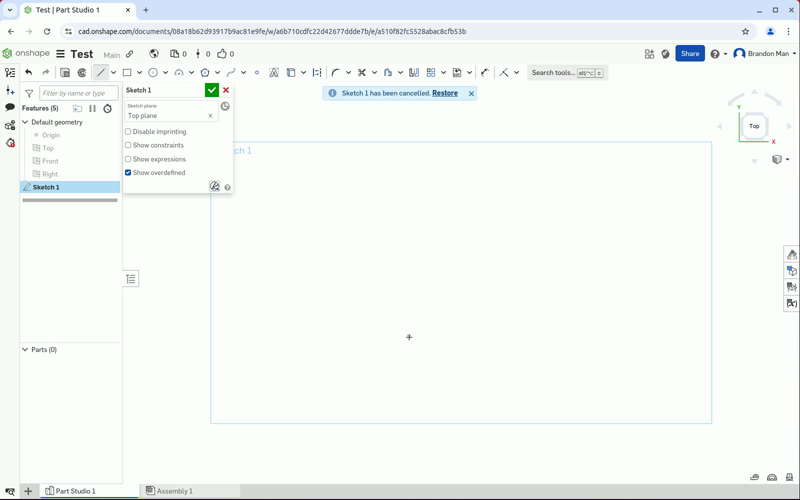
key_down(shift)
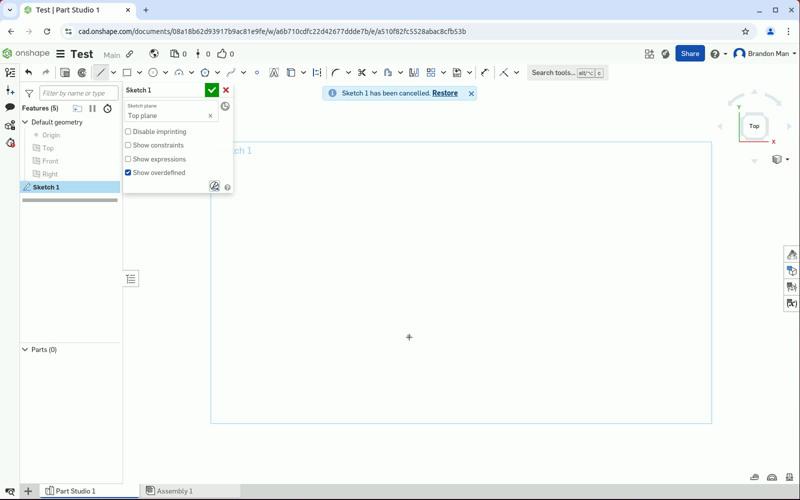
mouse_move(521, 336)
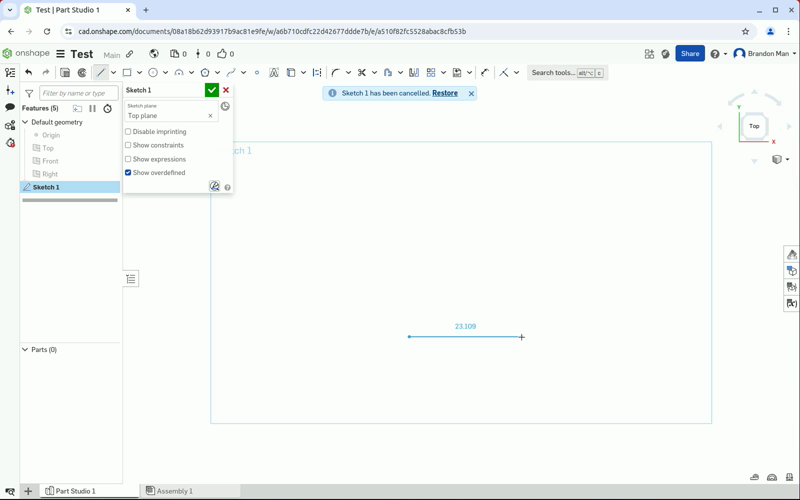
click(521, 336)
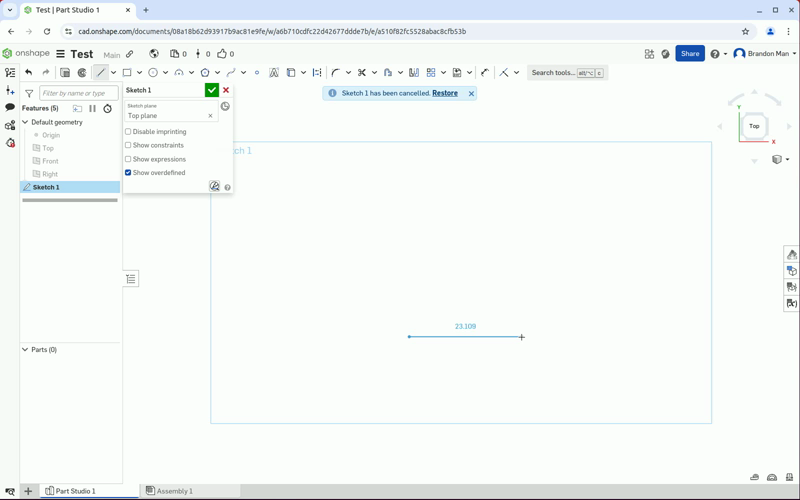
key_up(shift)
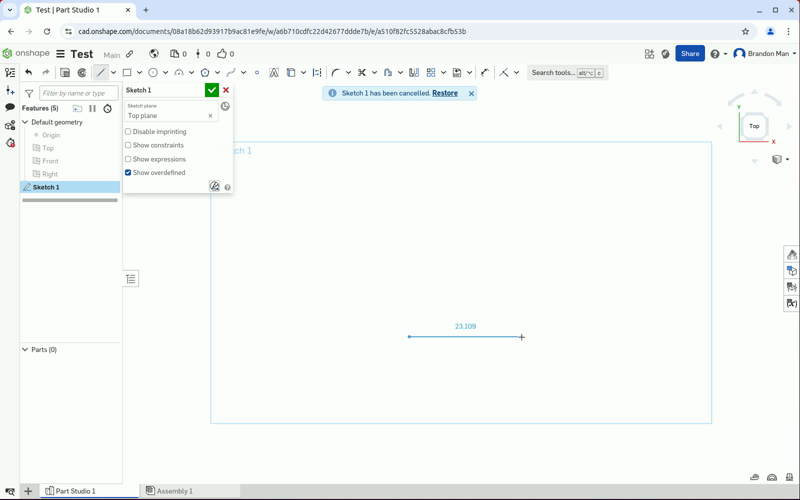
key_down(shift)
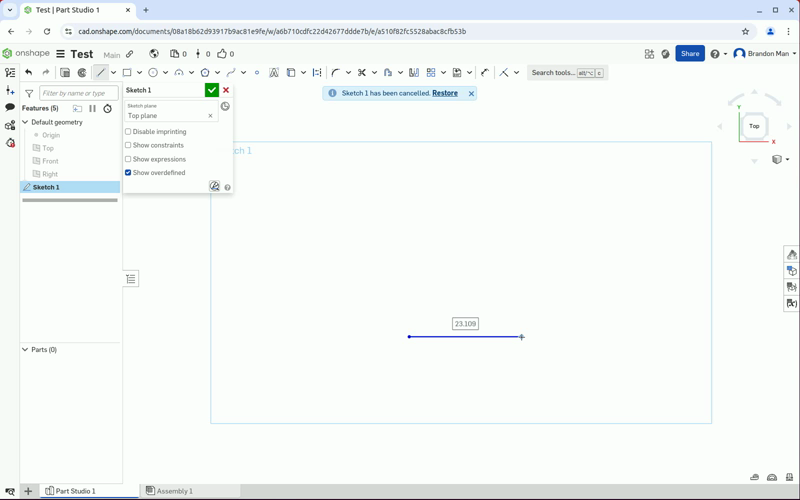
mouse_move(521, 224)
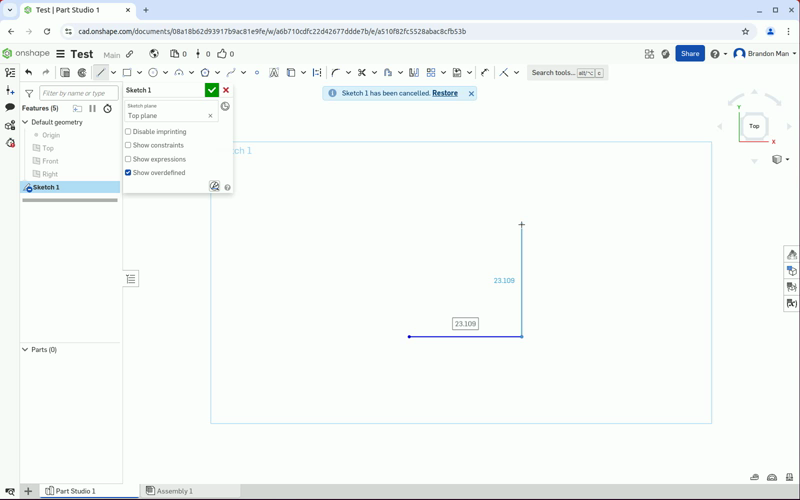
click(521, 224)
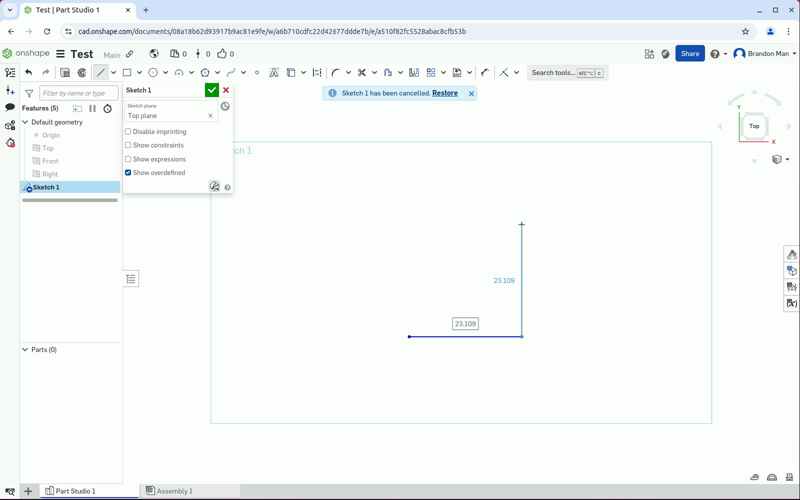
key_up(shift)
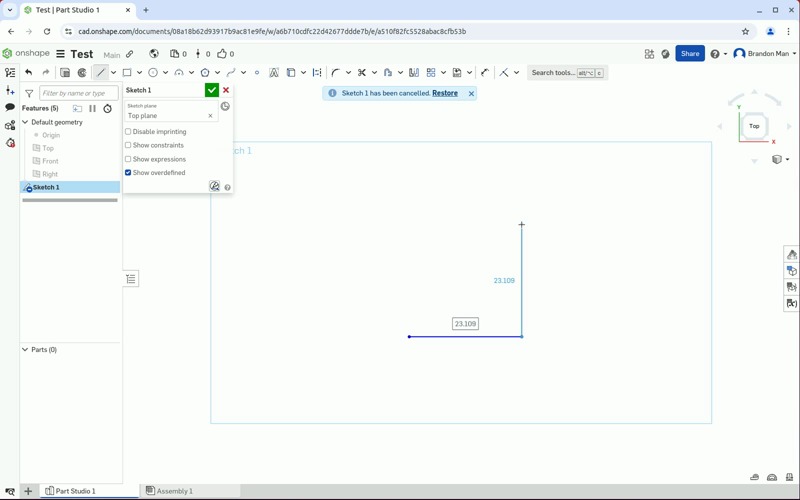
key_down(shift)
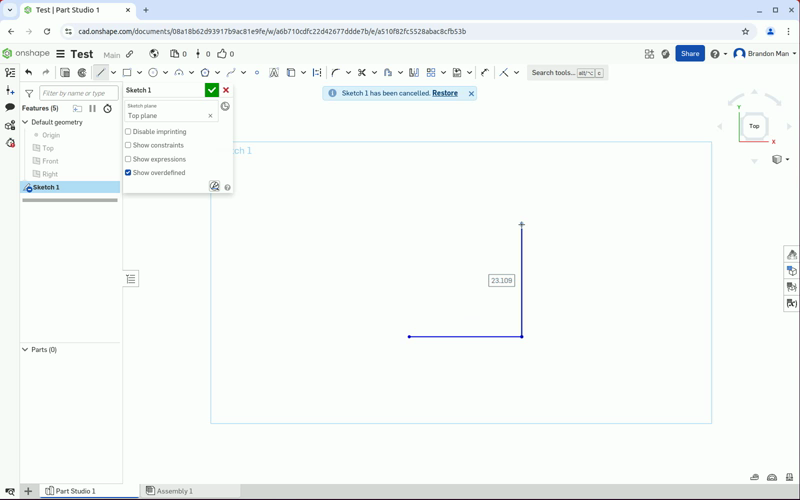
mouse_move(409, 224)
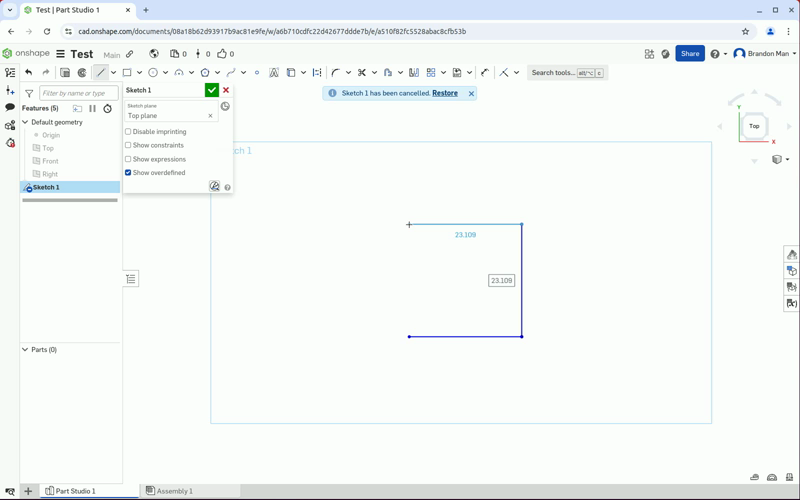
click(409, 224)
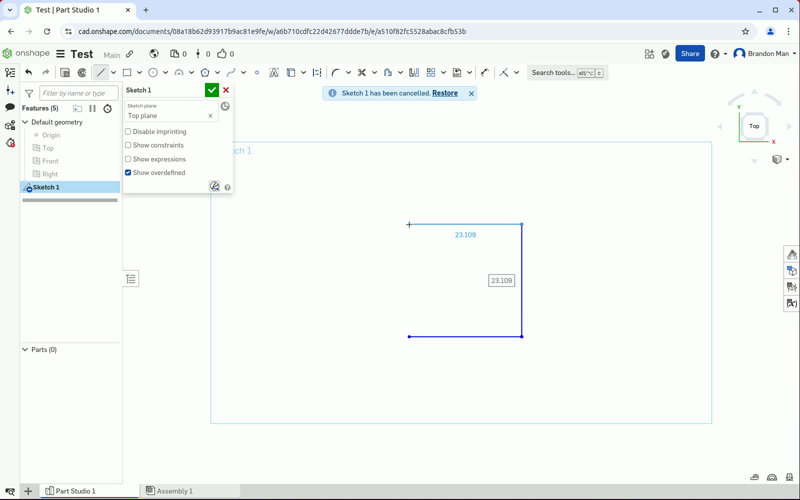
key_up(shift)
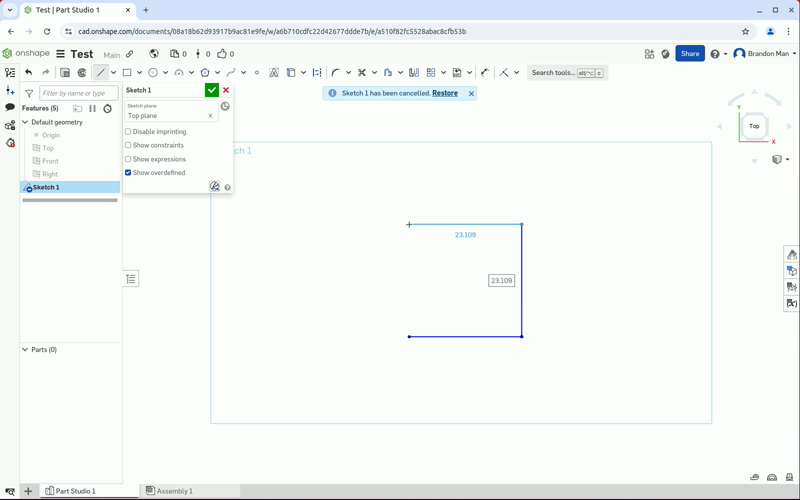
key_down(shift)
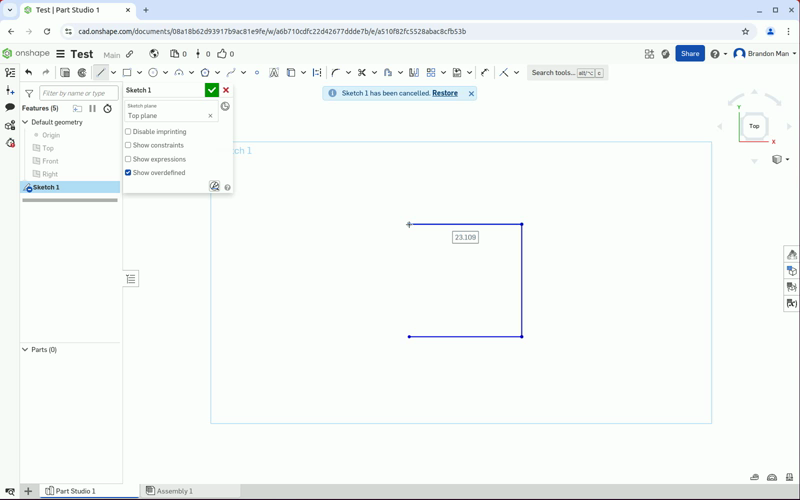
mouse_move(409, 336)
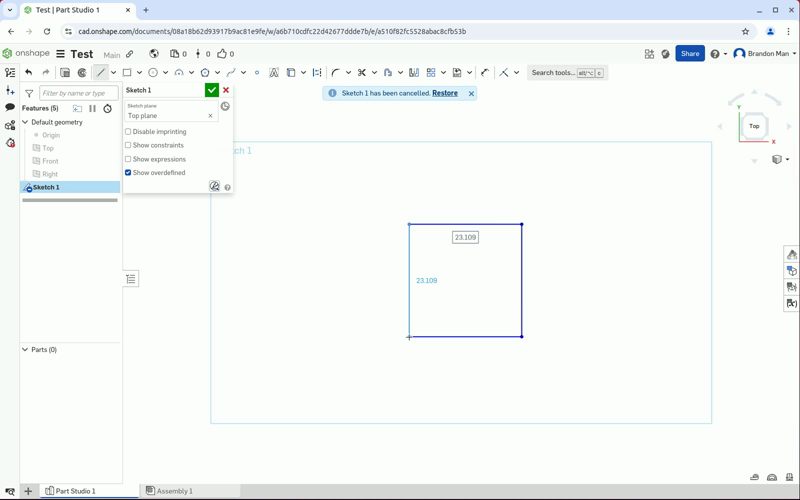
key_up(shift)
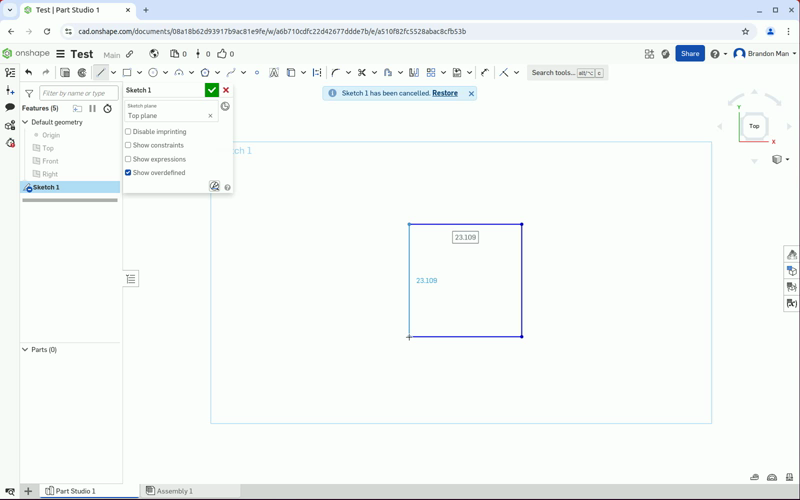
click(409, 336)
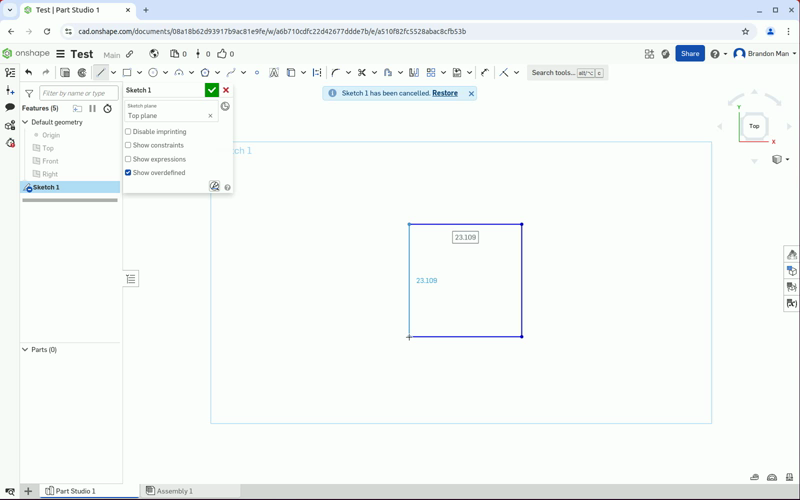
key(esc)
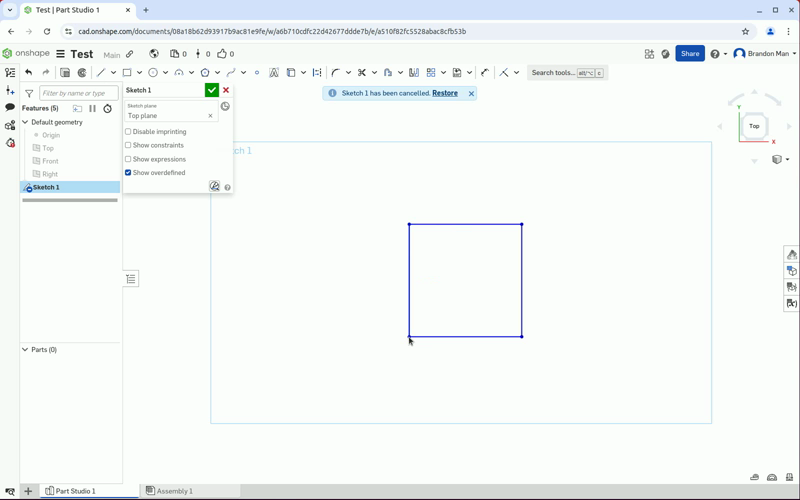
mouse_move(490, 260)
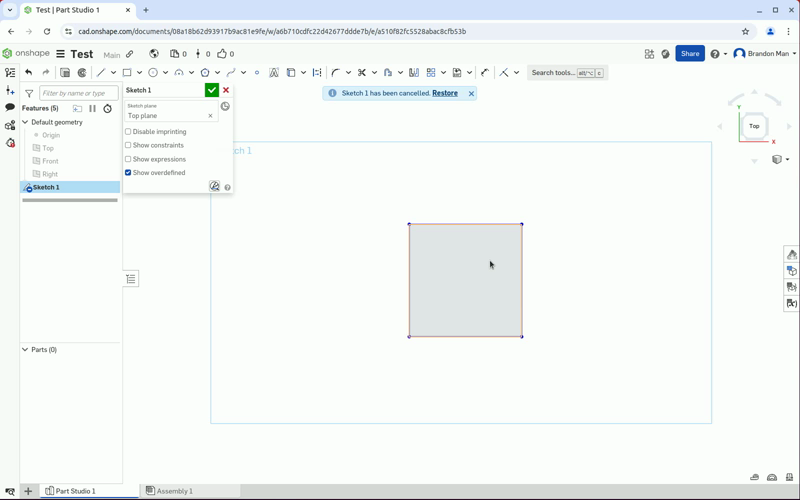
click(490, 260)
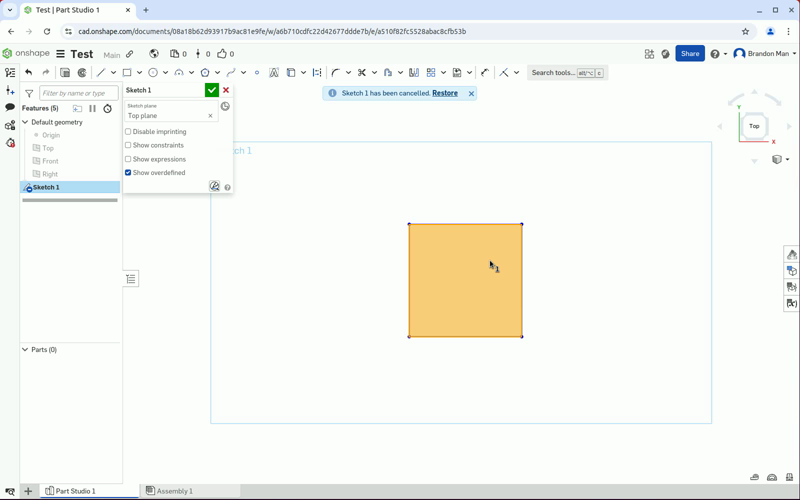
mouse_move(73, 352)
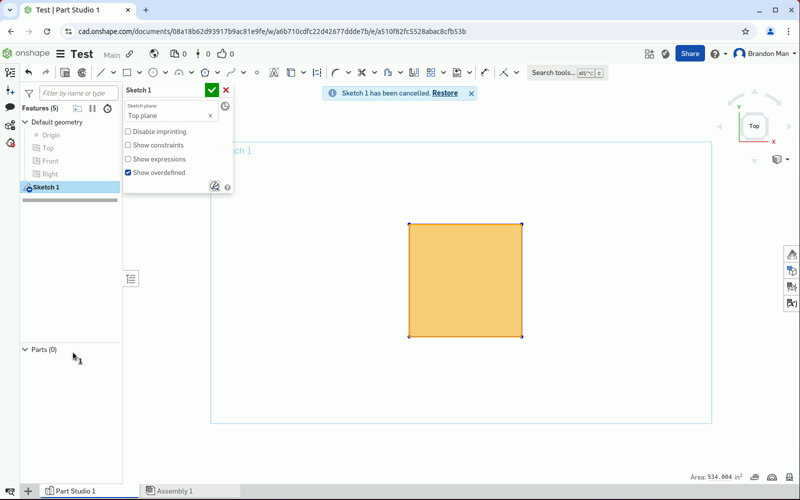
key(shift+y)
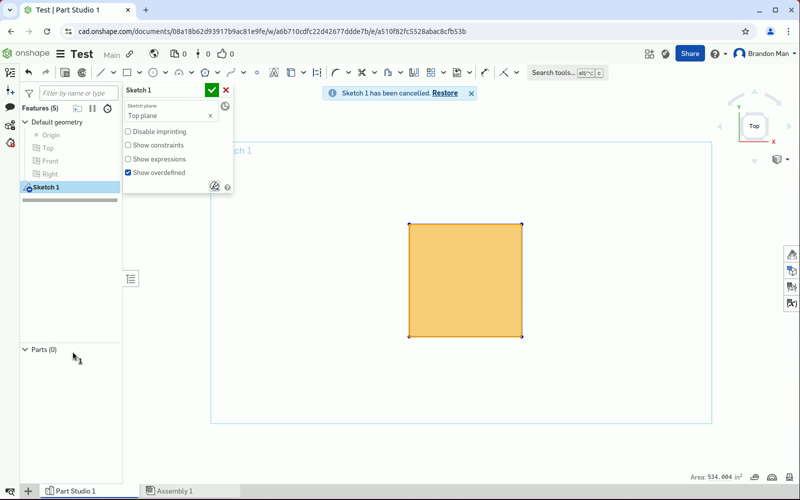
key(shift+e)
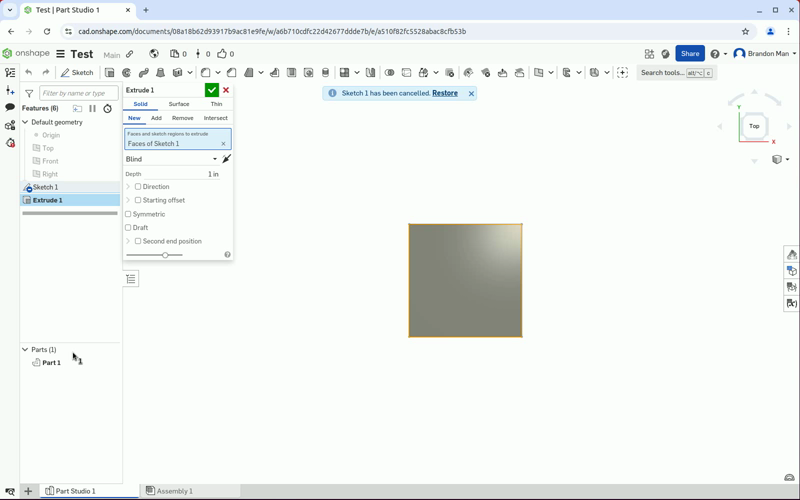
mouse_move(143, 106)
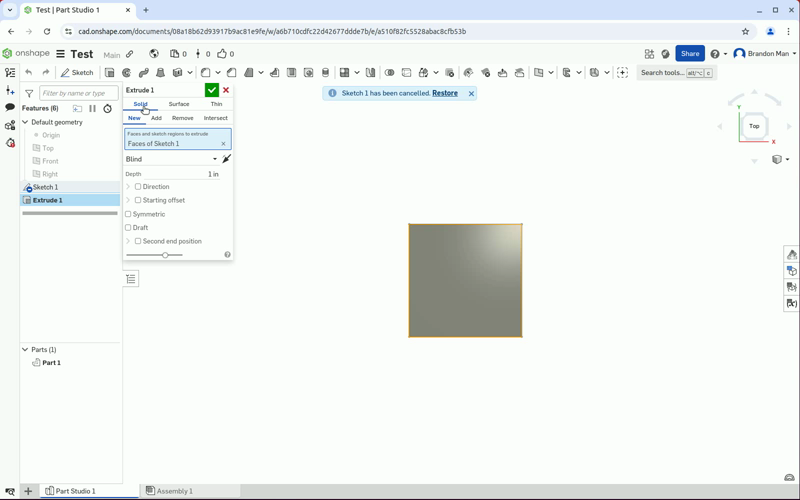
click(143, 106)
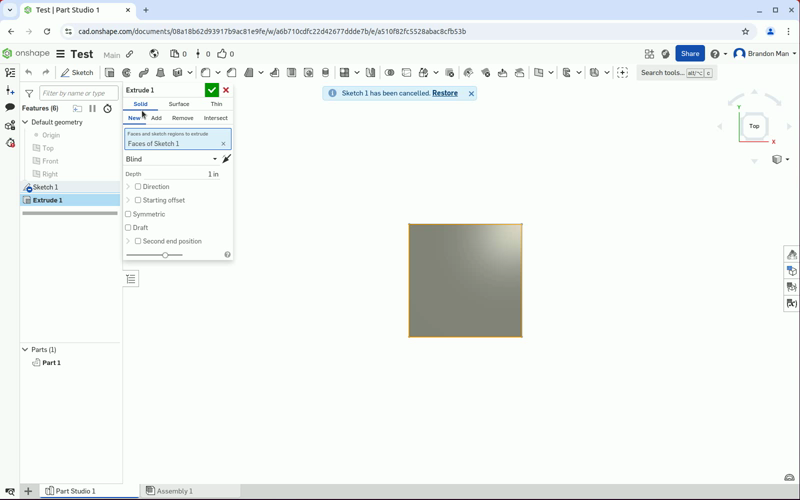
mouse_move(137, 120)
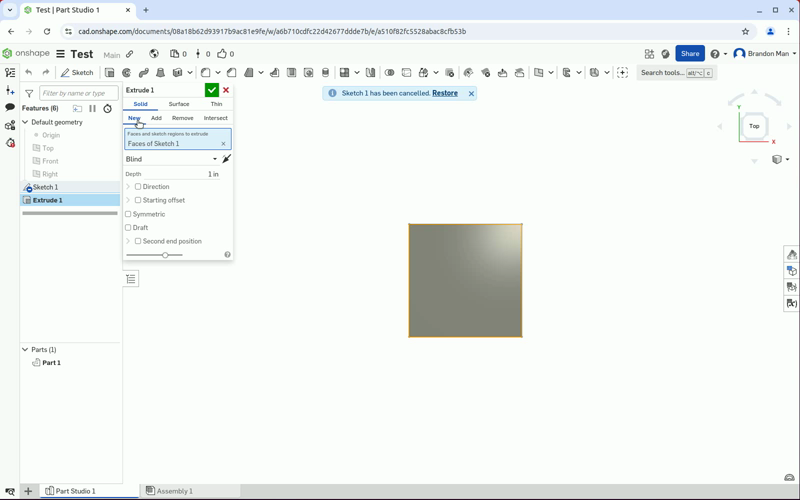
click(137, 120)
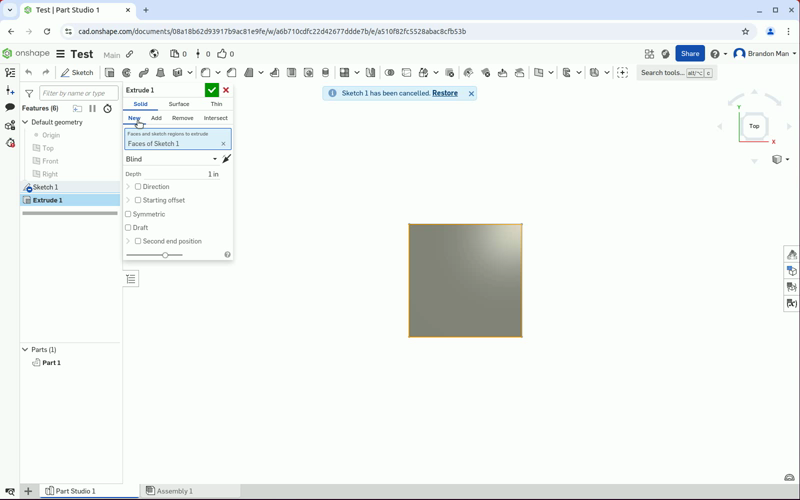
key(tab, 4)
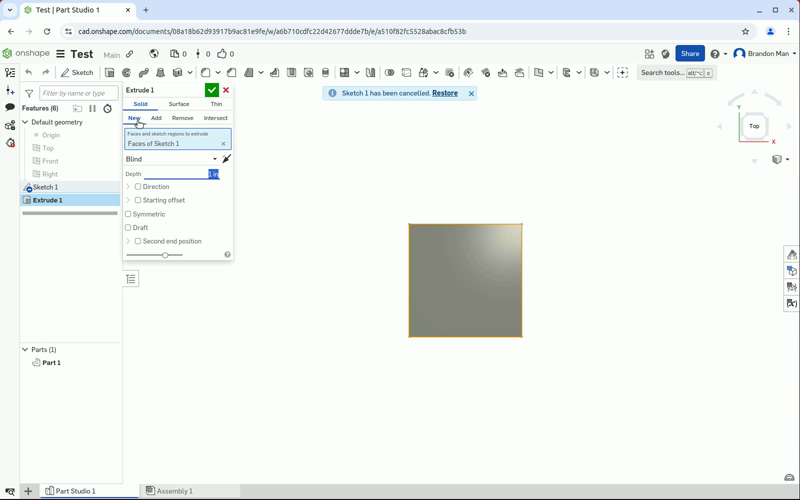
text(23.108)
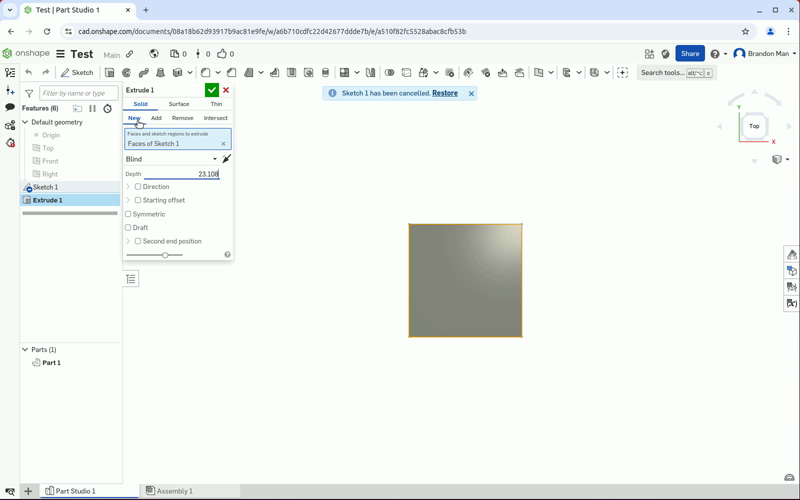
key(enter)
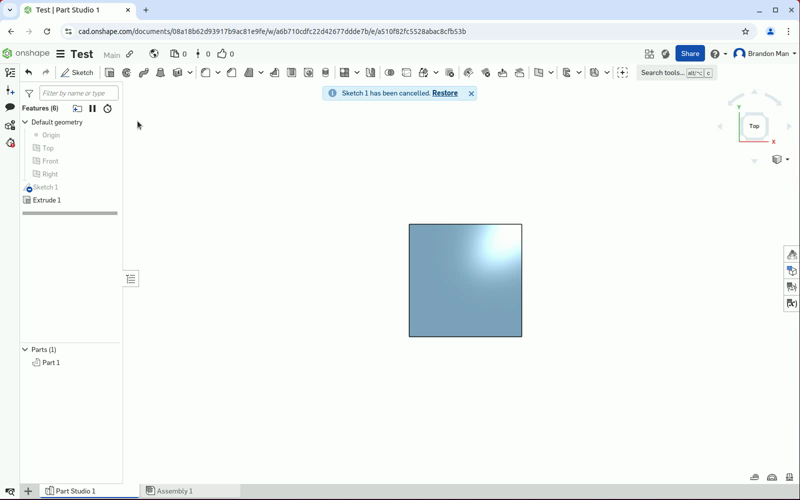
key(shift+h)
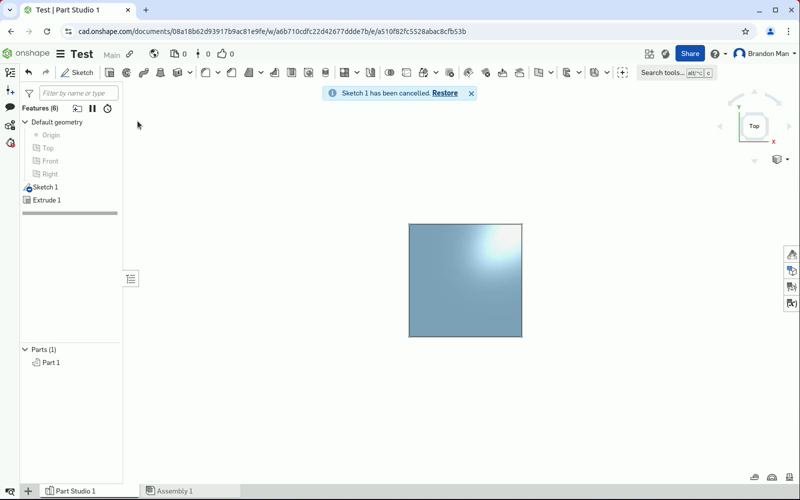
key(shift+h)
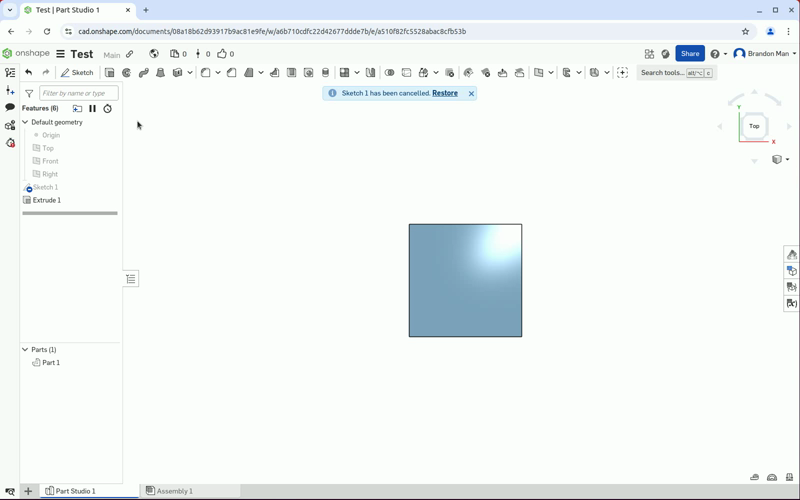
mouse_move(73, 189)
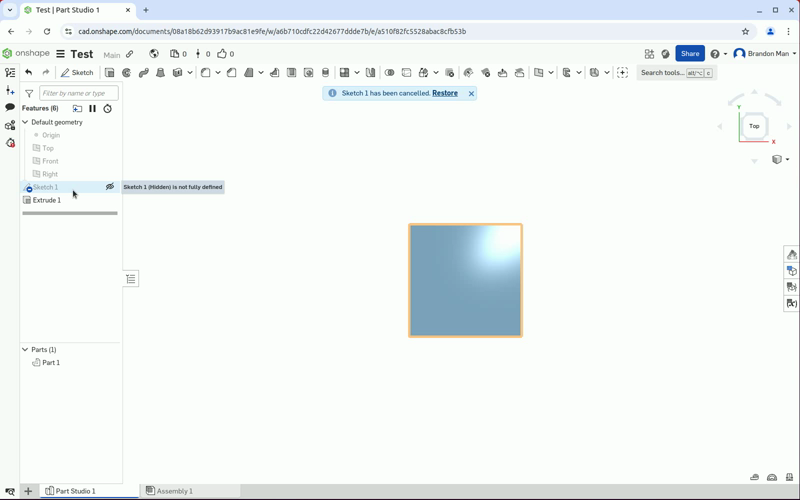
click(73, 189)
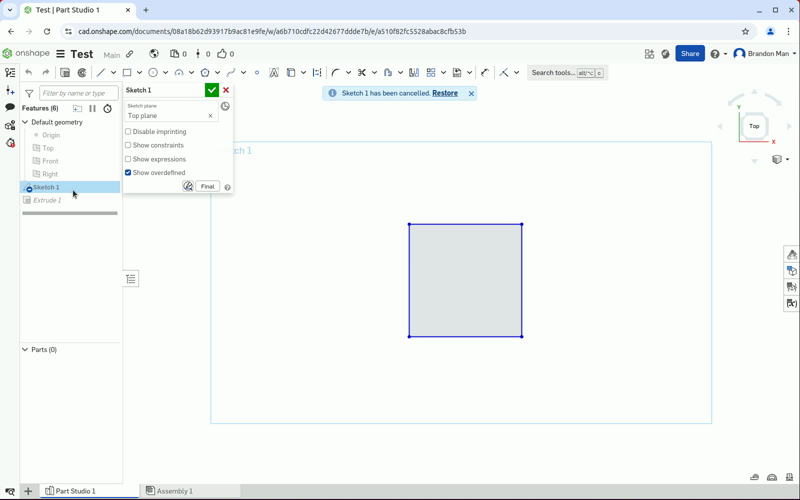
mouse_move(229, 92)
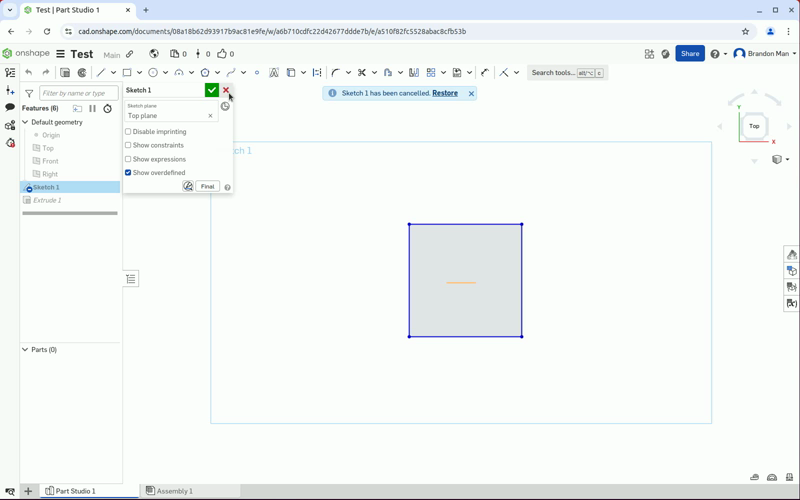
click(229, 92)
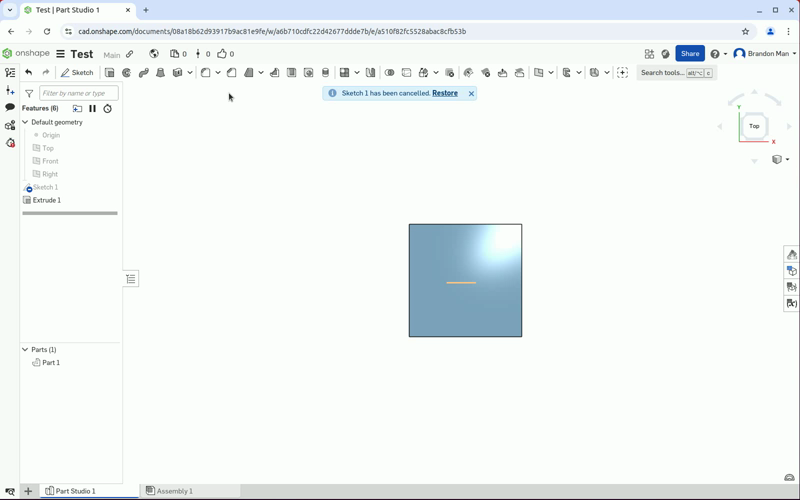
mouse_move(541, 75)
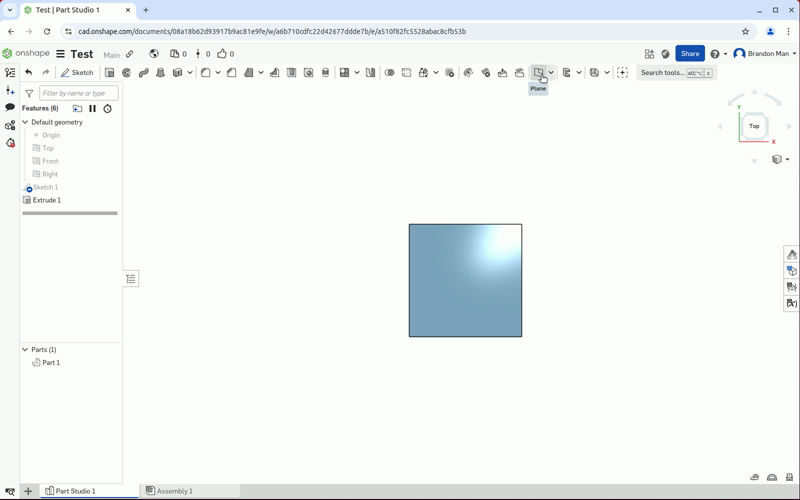
click(541, 75)
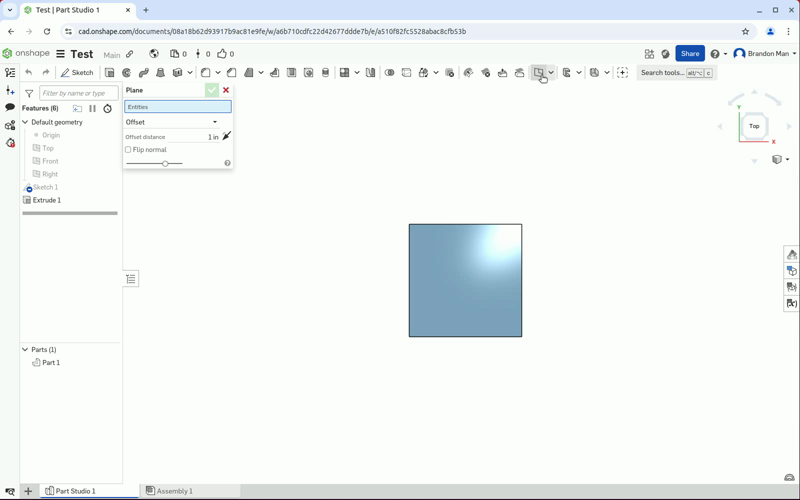
mouse_move(73, 150)
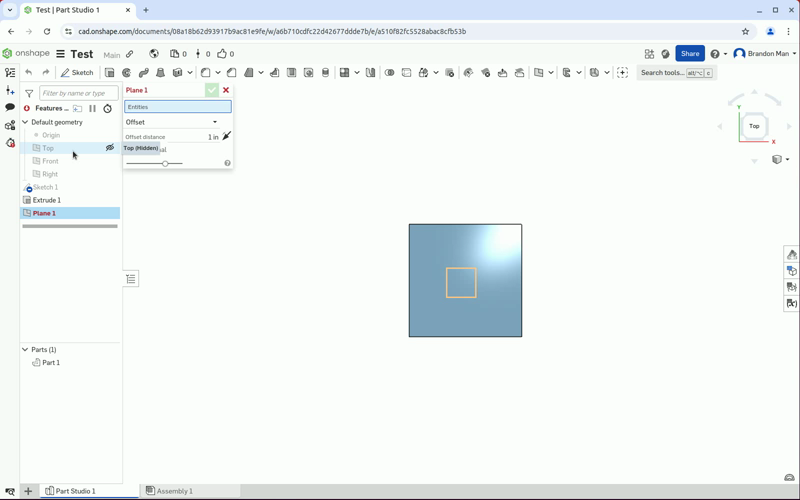
click(73, 150)
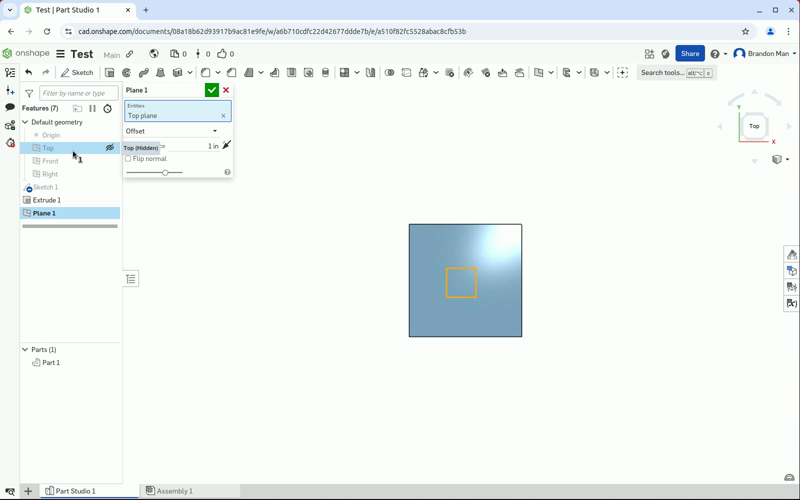
key(tab, 2)
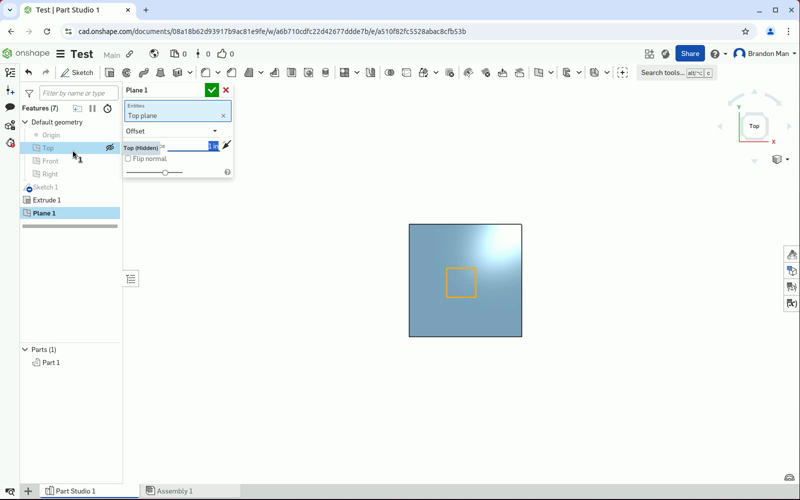
text(23.108)
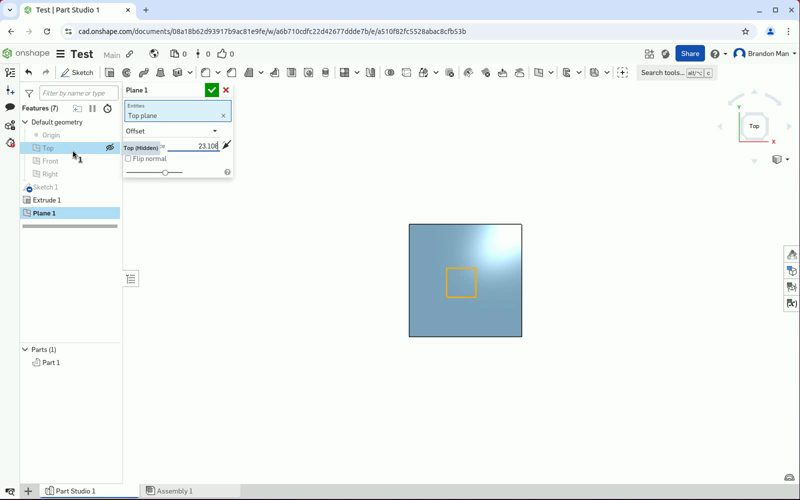
key(enter, 2)
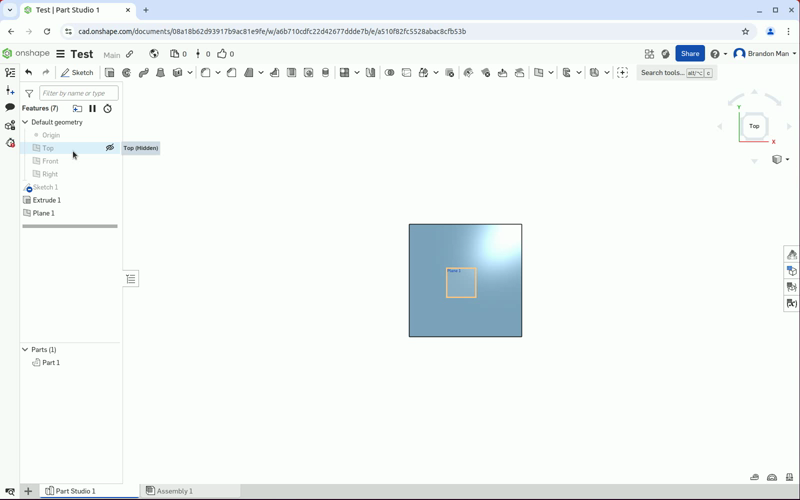
key(shift+s)
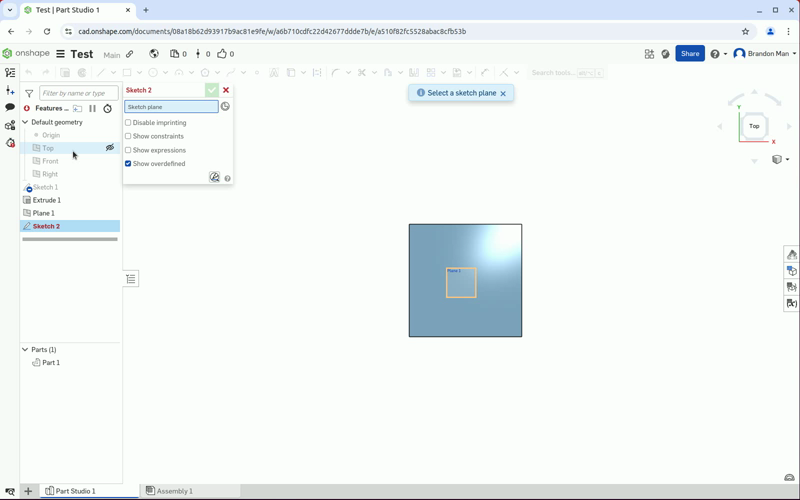
mouse_move(73, 215)
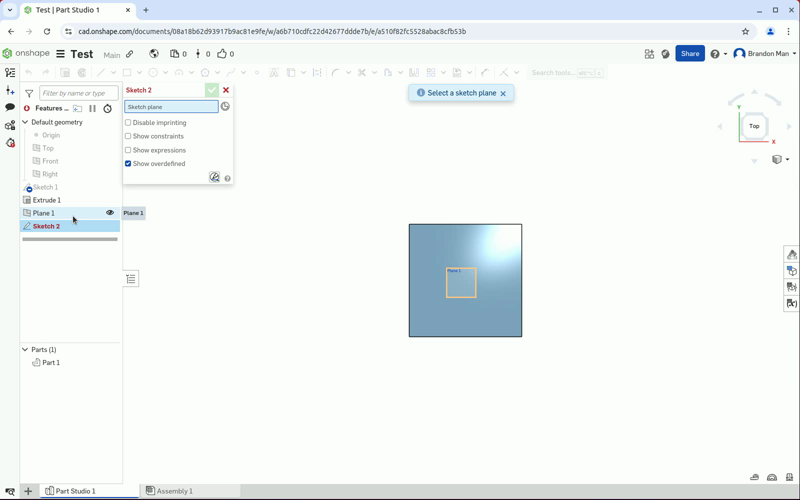
click(73, 215)
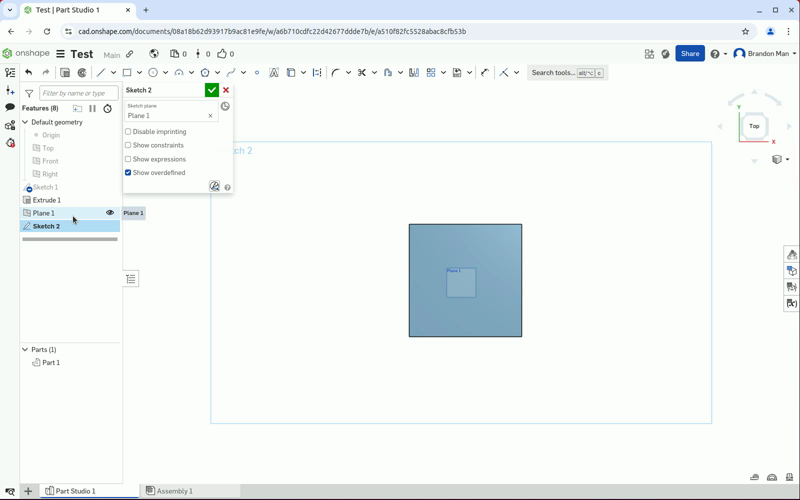
mouse_move(73, 352)
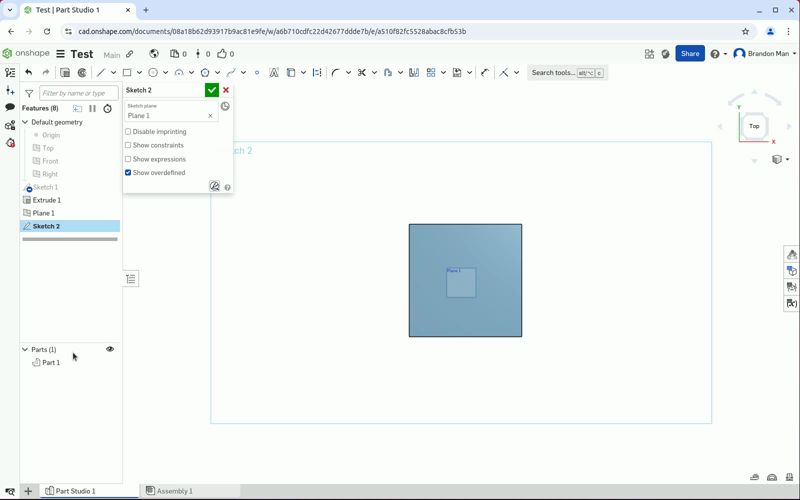
key(y)
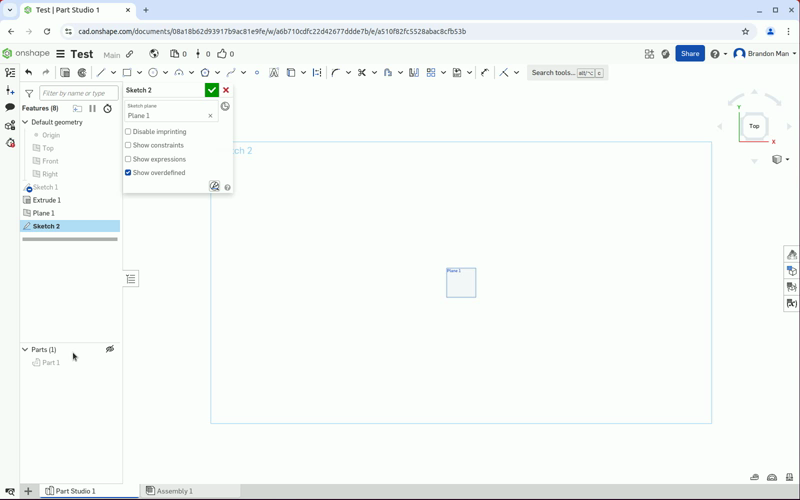
key(l)
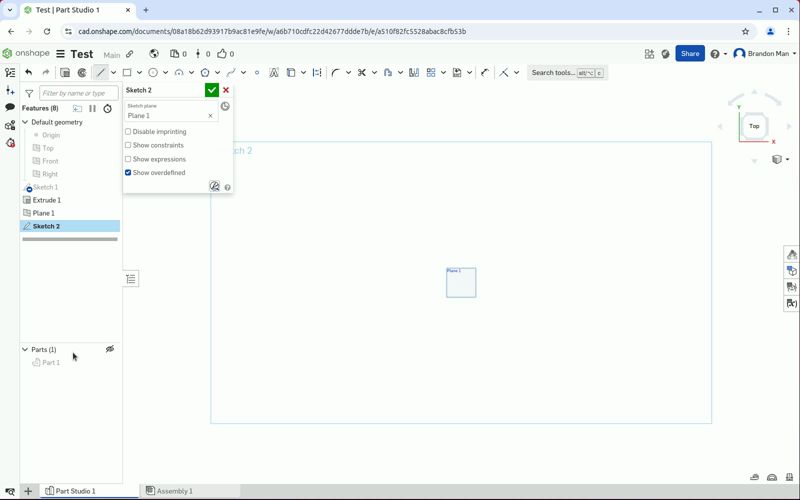
key_down(shift)
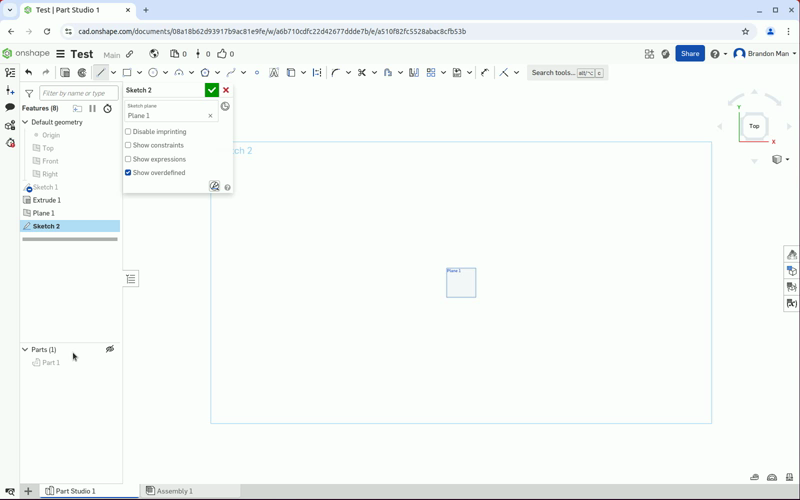
mouse_move(419, 326)
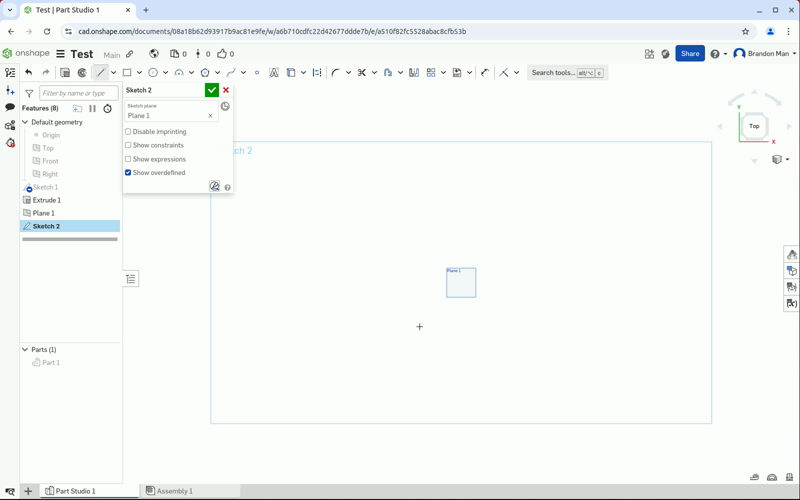
click(419, 326)
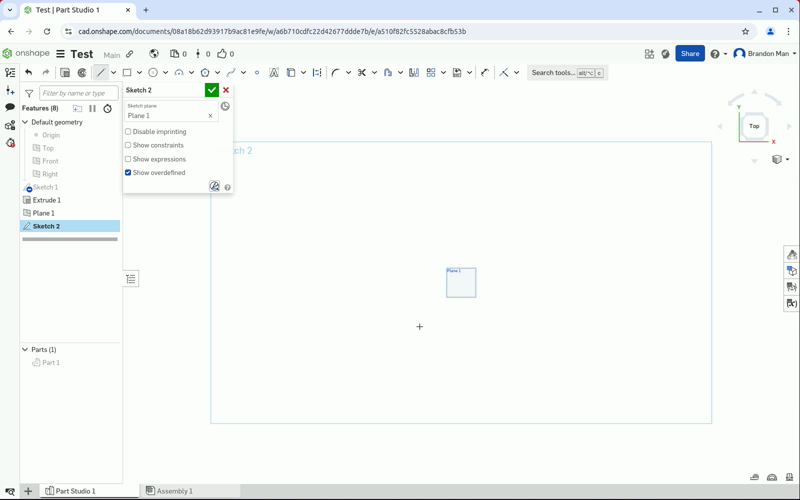
key_up(shift)
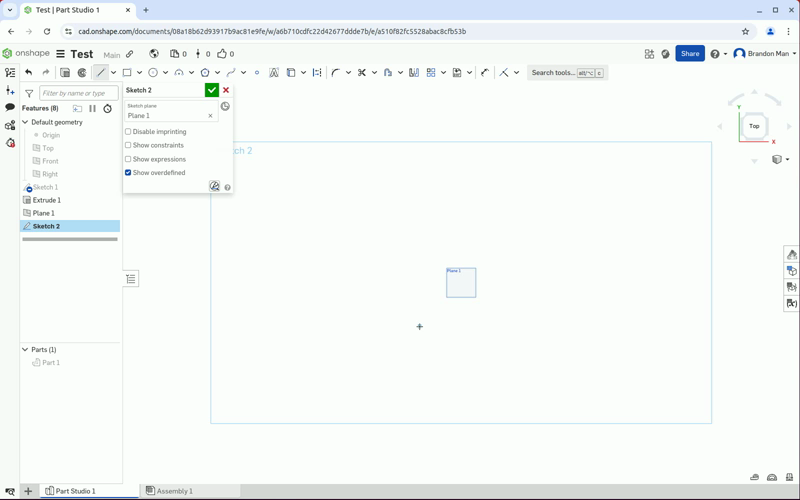
key_down(shift)
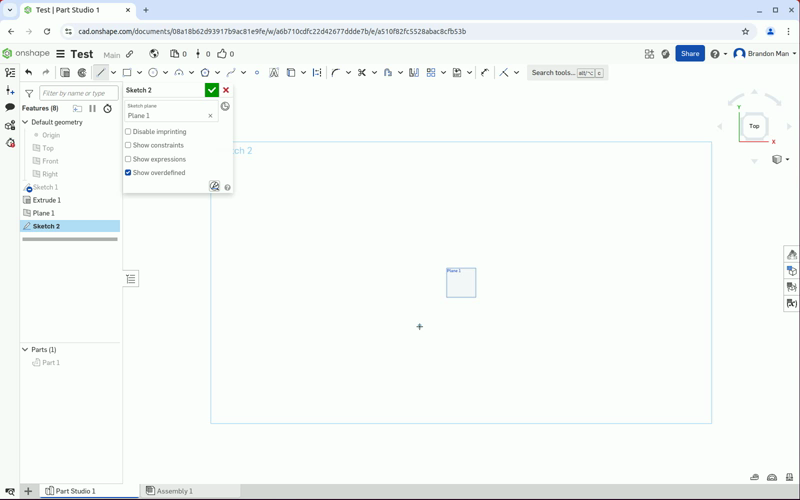
mouse_move(510, 326)
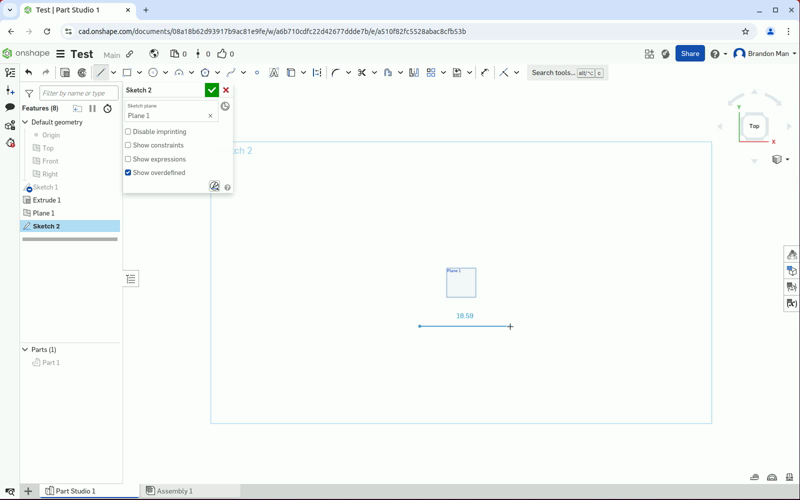
click(510, 326)
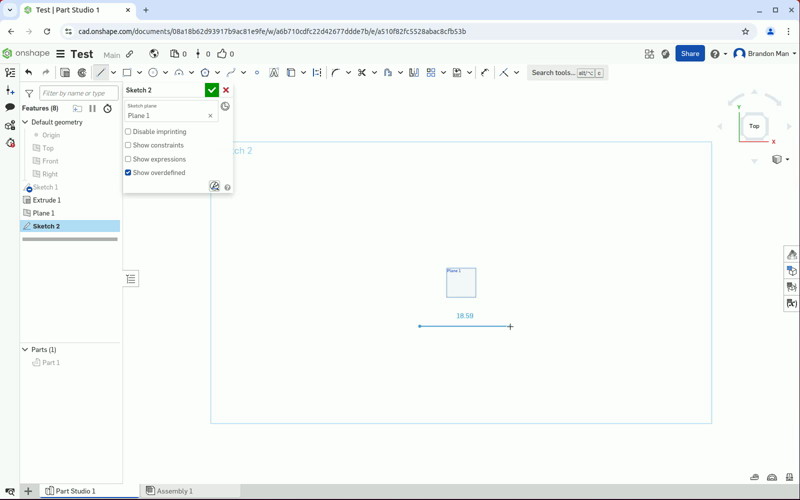
key_up(shift)
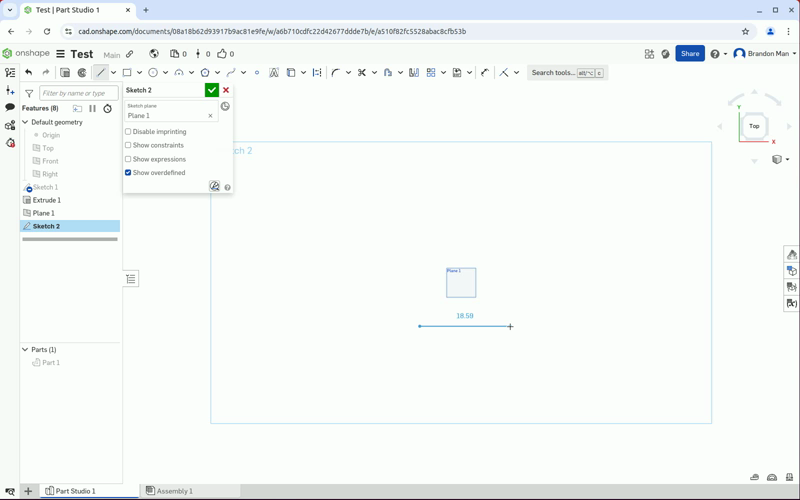
key_down(shift)
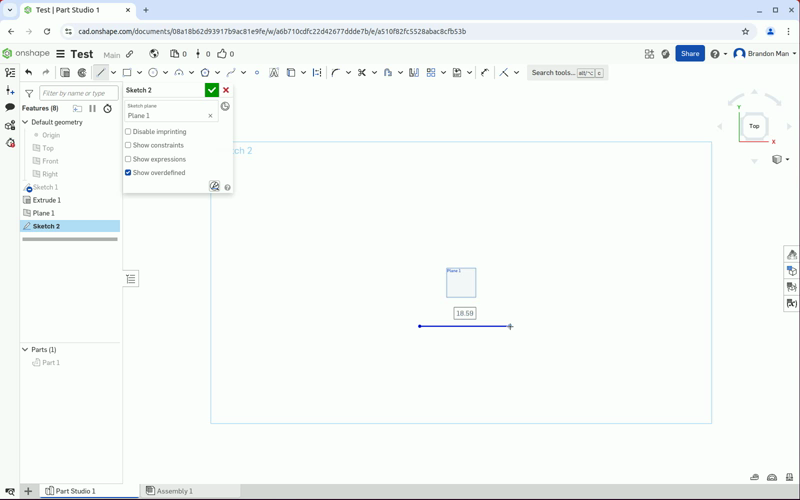
mouse_move(510, 235)
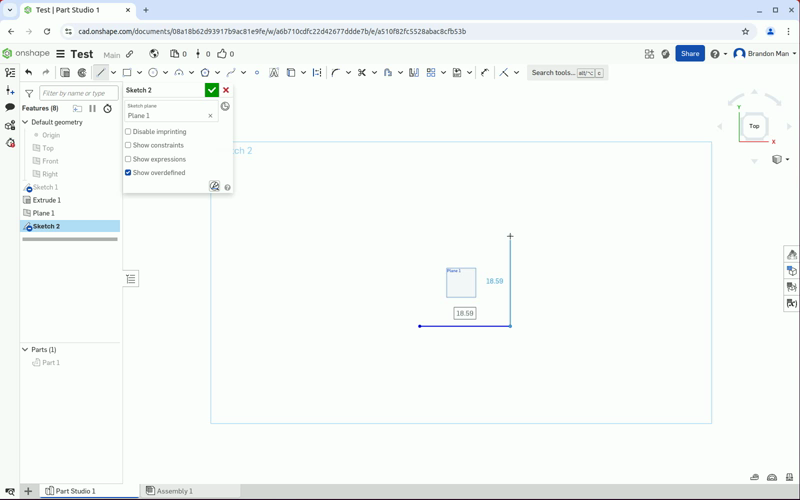
click(510, 235)
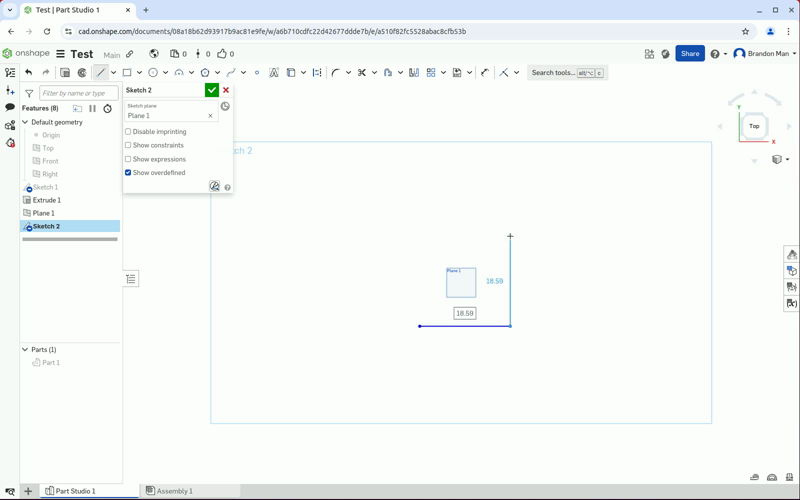
key_up(shift)
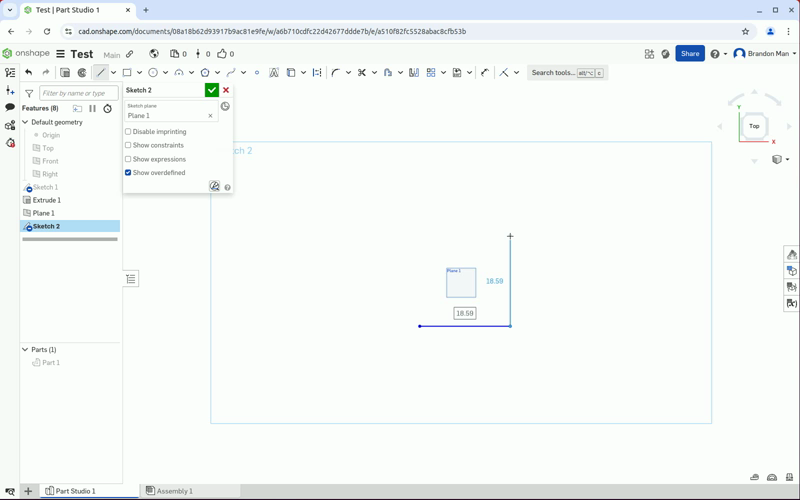
key_down(shift)
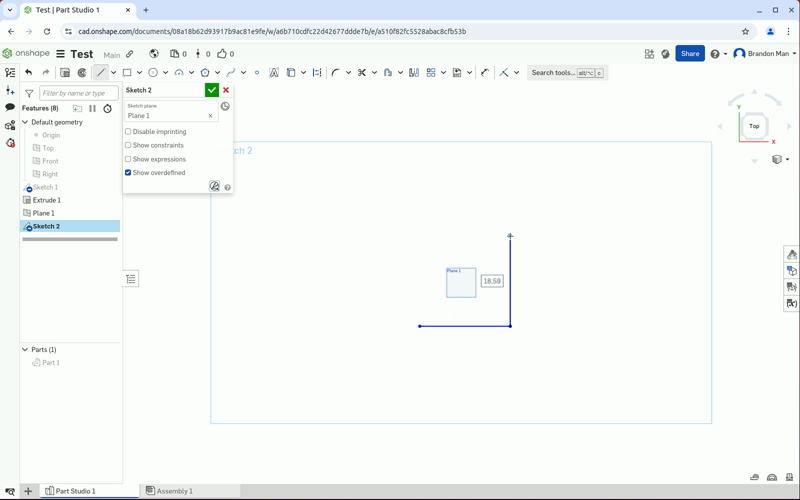
mouse_move(419, 235)
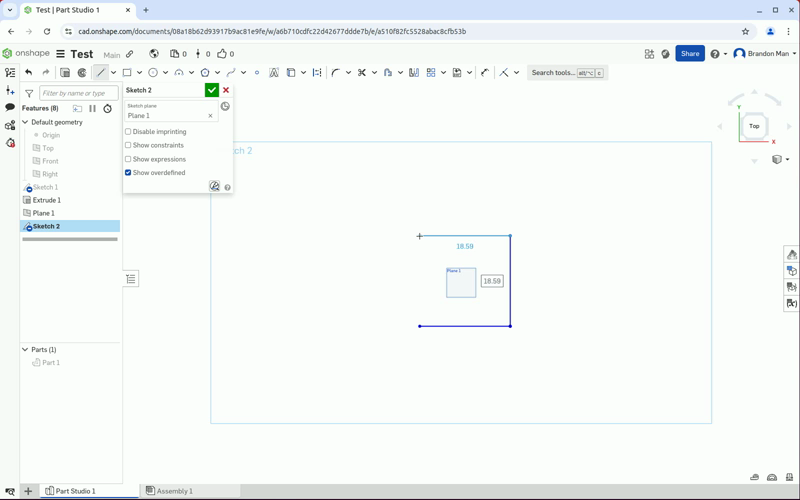
click(419, 235)
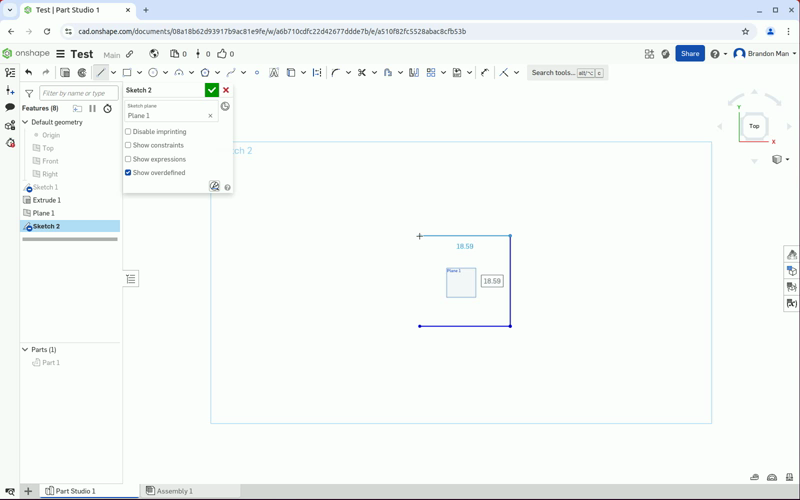
key_up(shift)
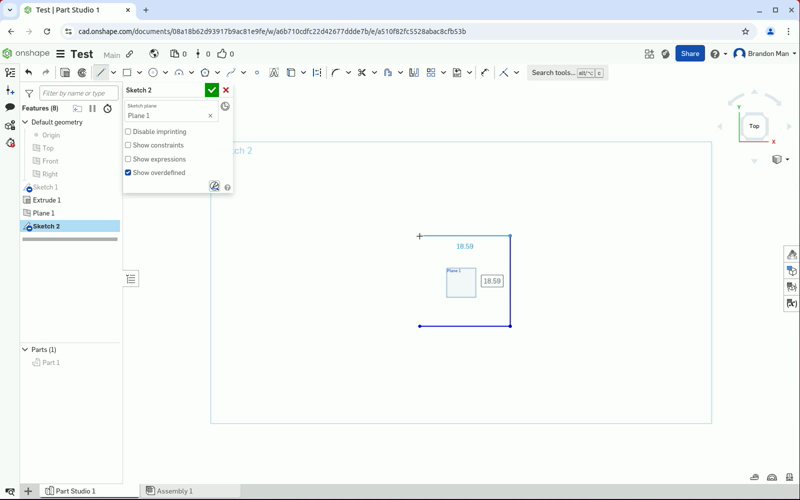
key_down(shift)
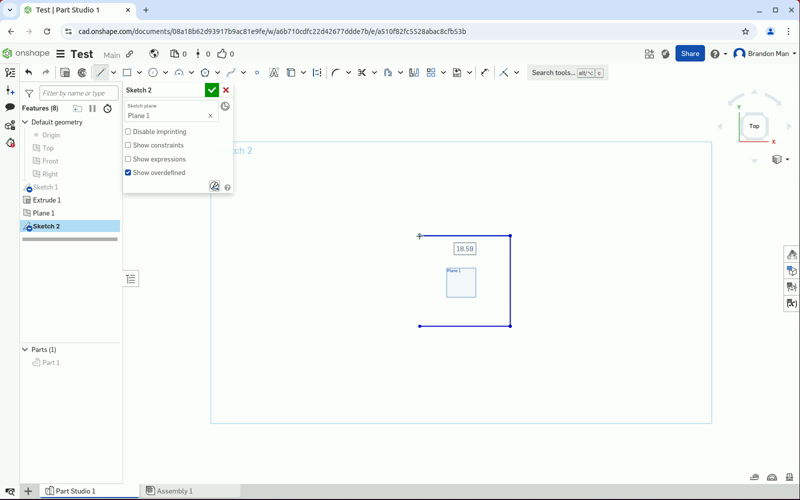
mouse_move(419, 326)
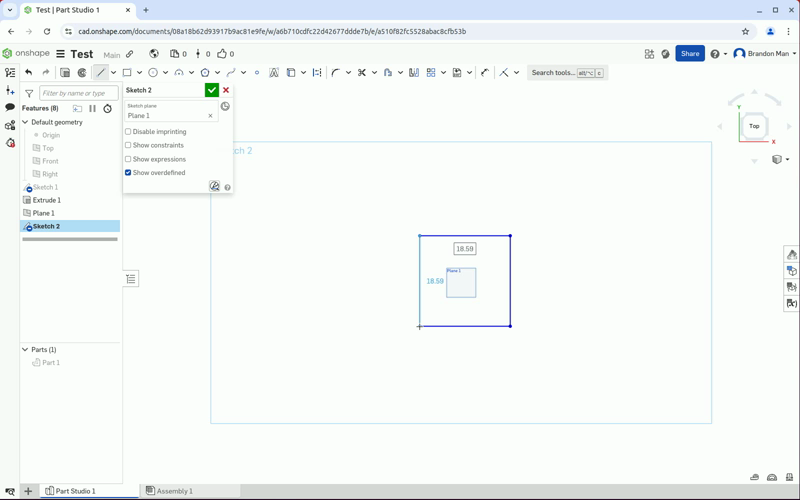
key_up(shift)
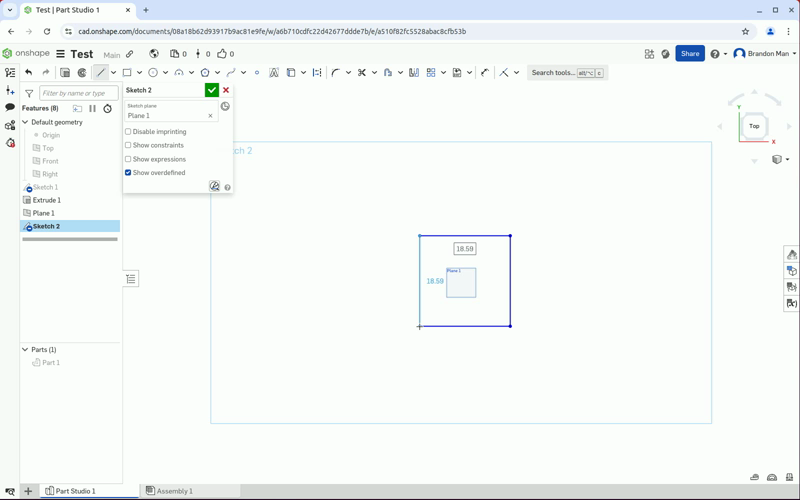
click(419, 326)
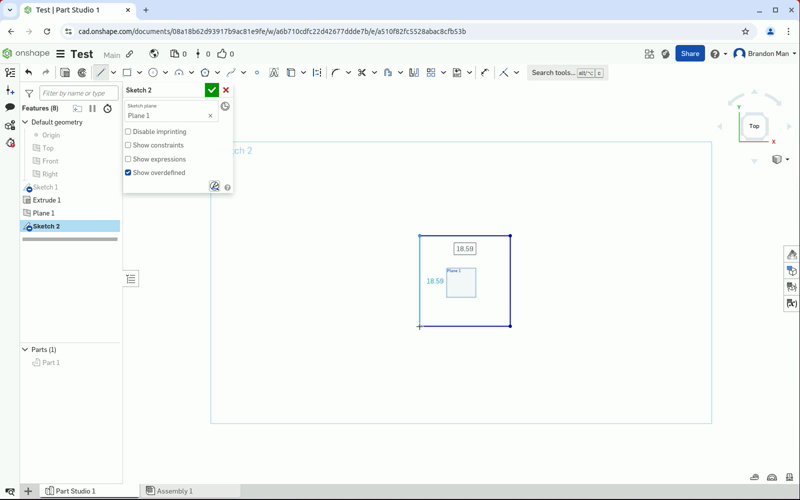
key(esc)
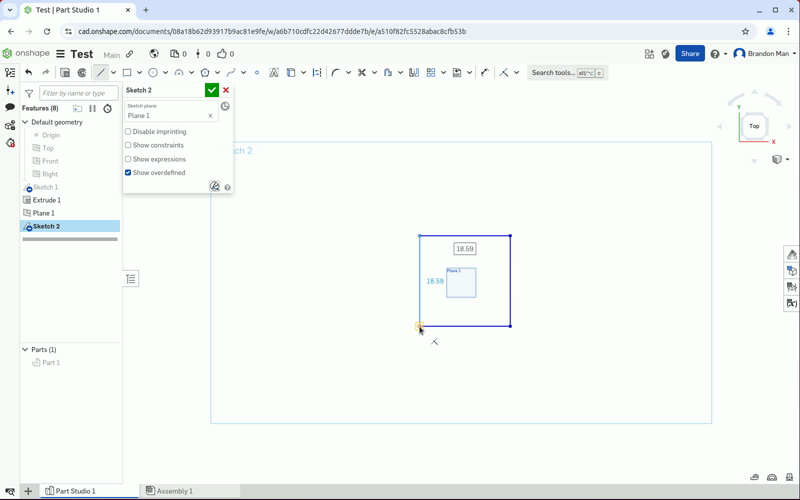
mouse_move(429, 301)
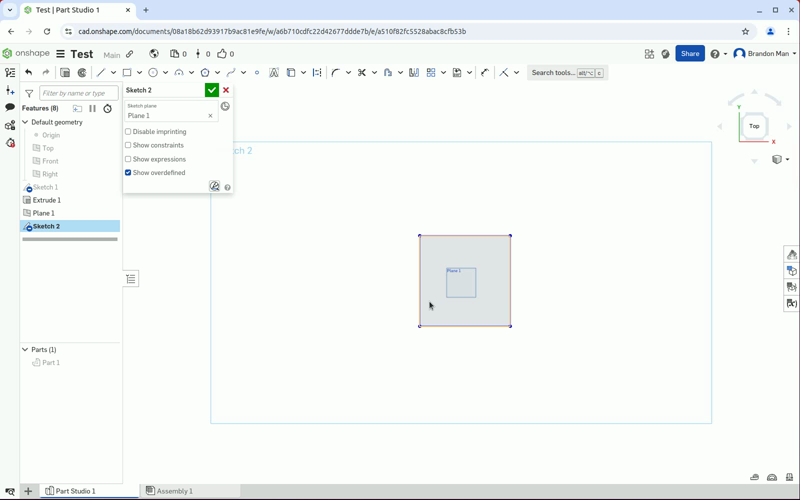
click(429, 301)
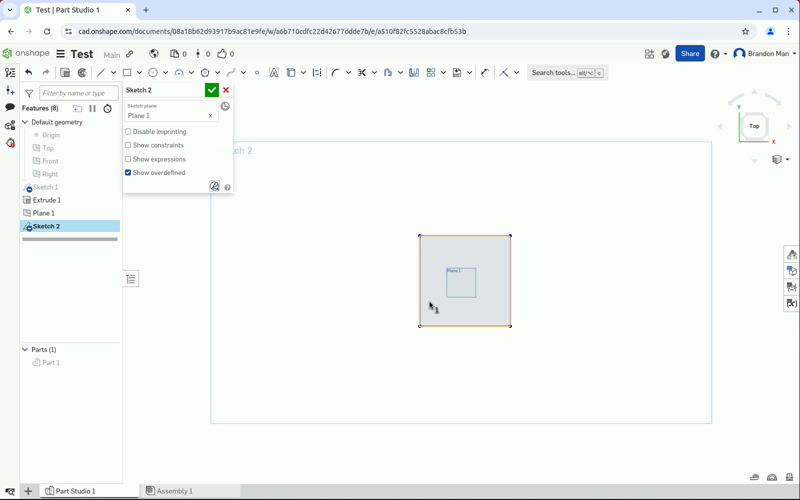
mouse_move(73, 352)
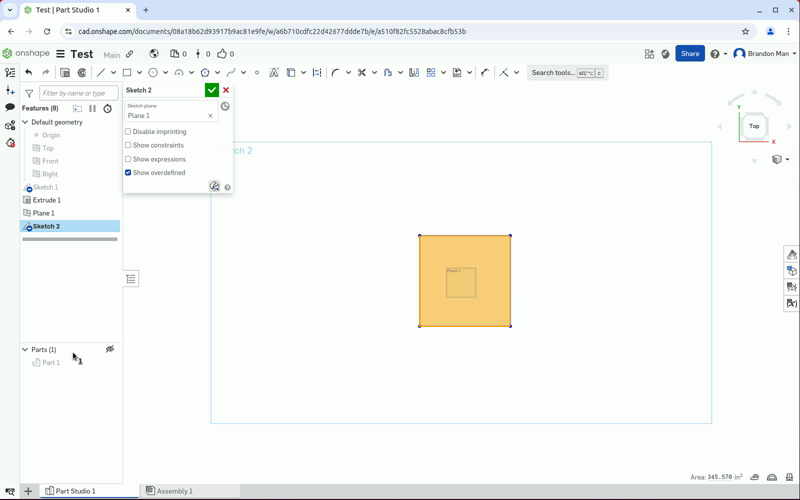
key(shift+y)
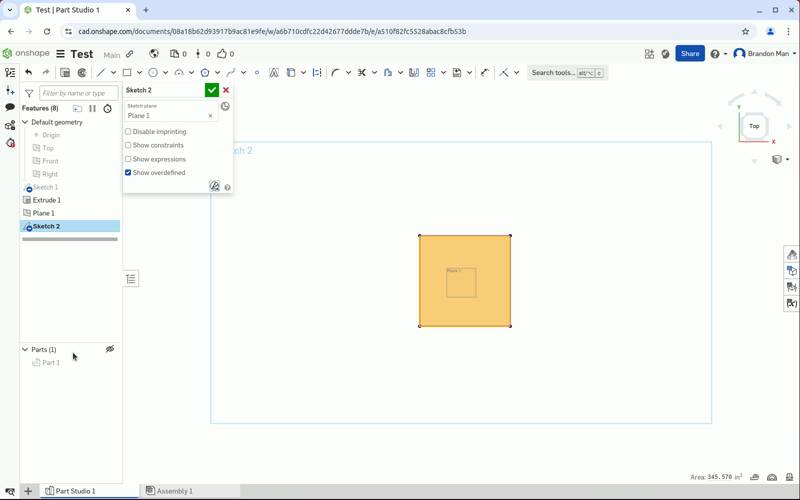
key(shift+e)
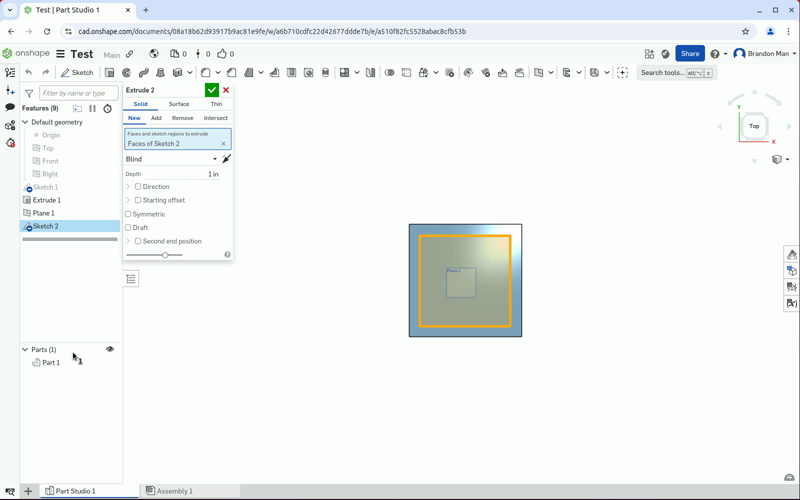
mouse_move(143, 106)
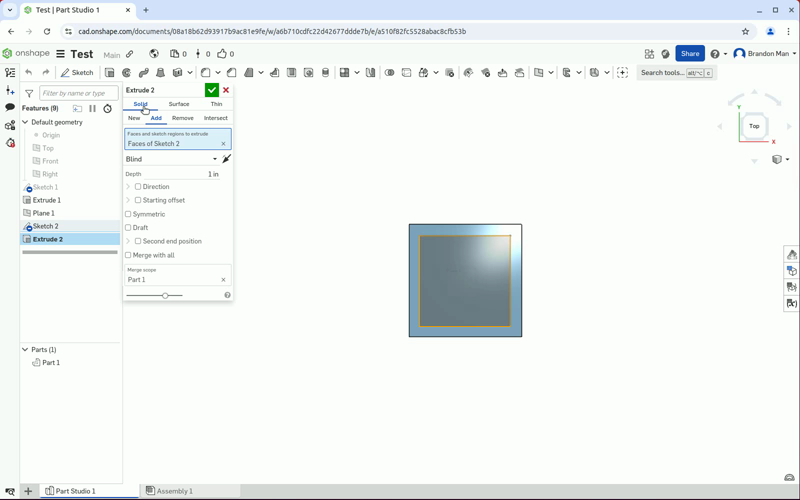
click(143, 106)
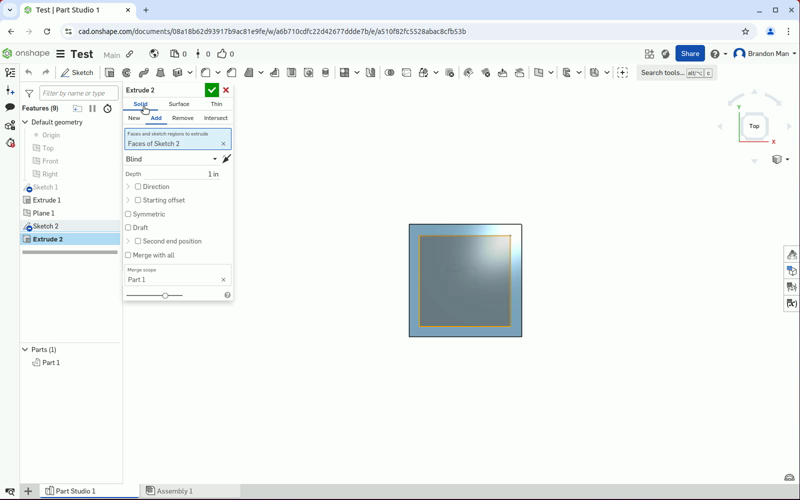
mouse_move(186, 120)
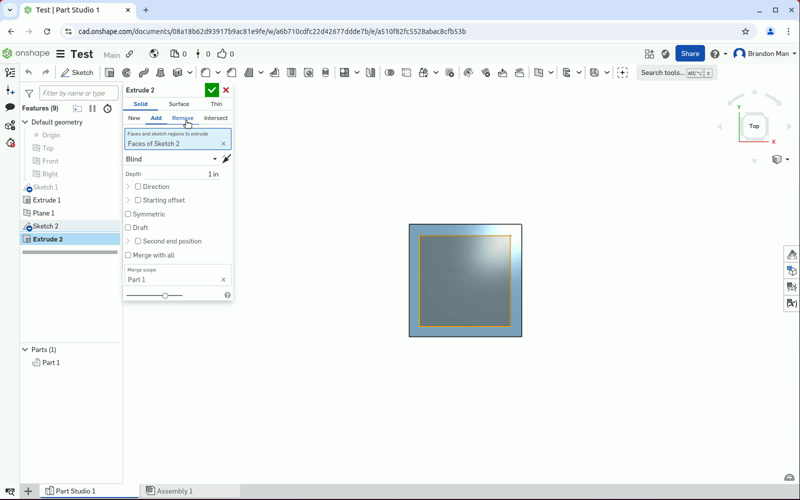
click(186, 120)
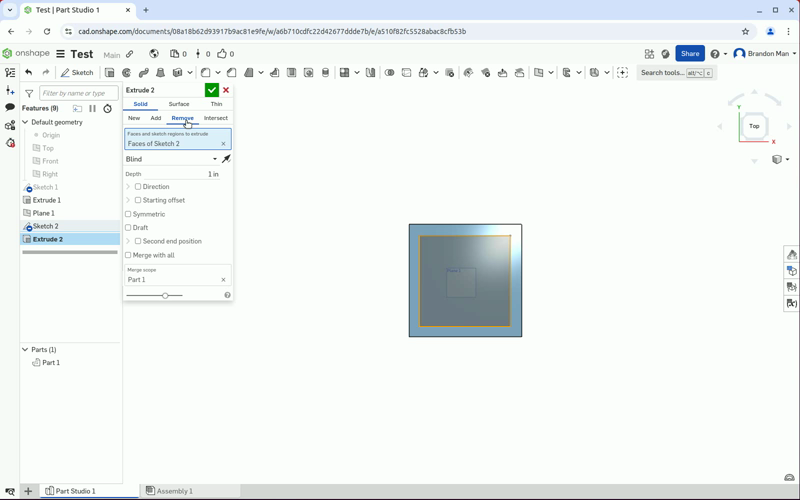
key(tab, 4)
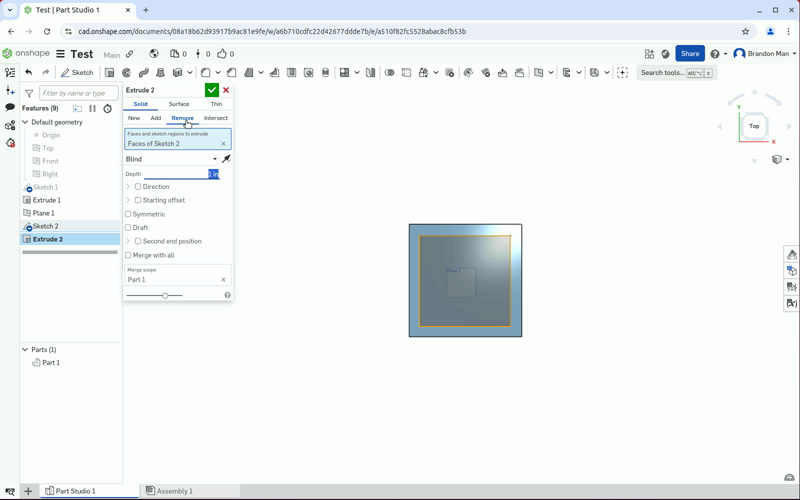
text(22.627)
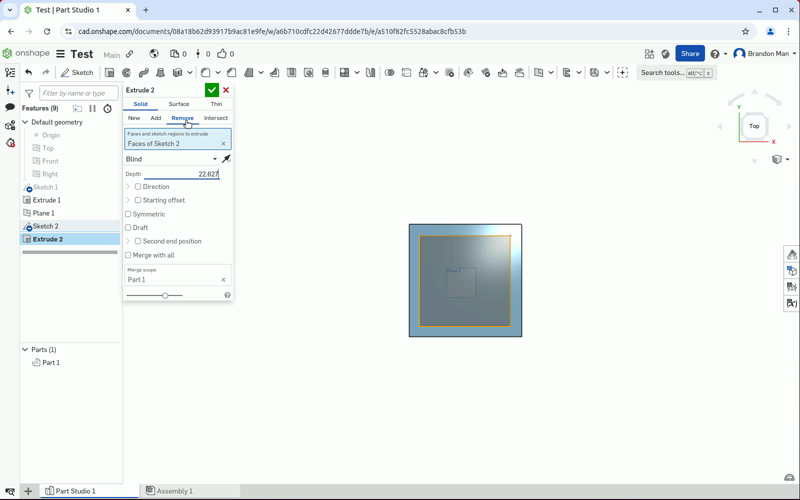
key(tab, 6)
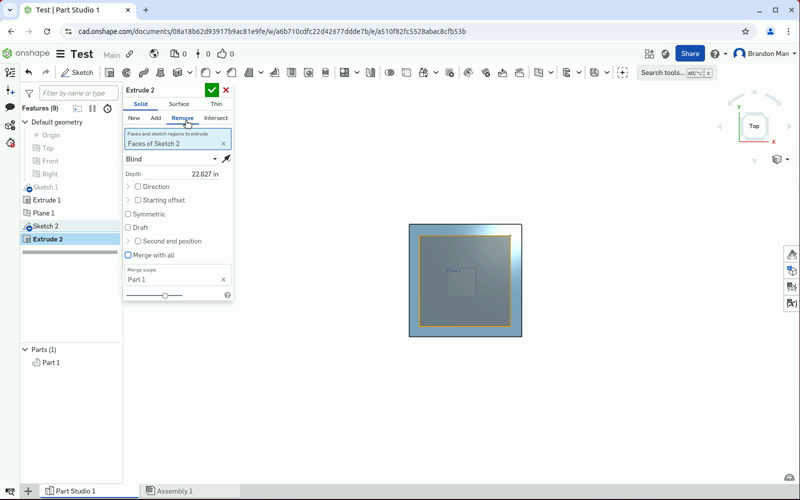
key(space)
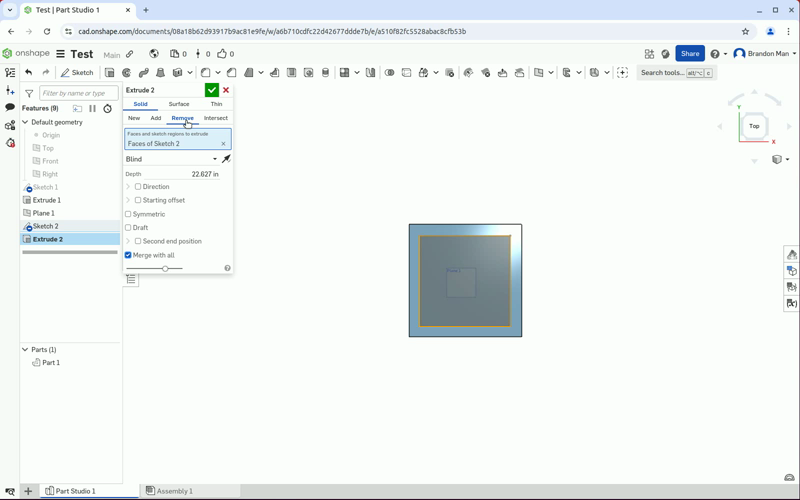
key(enter)
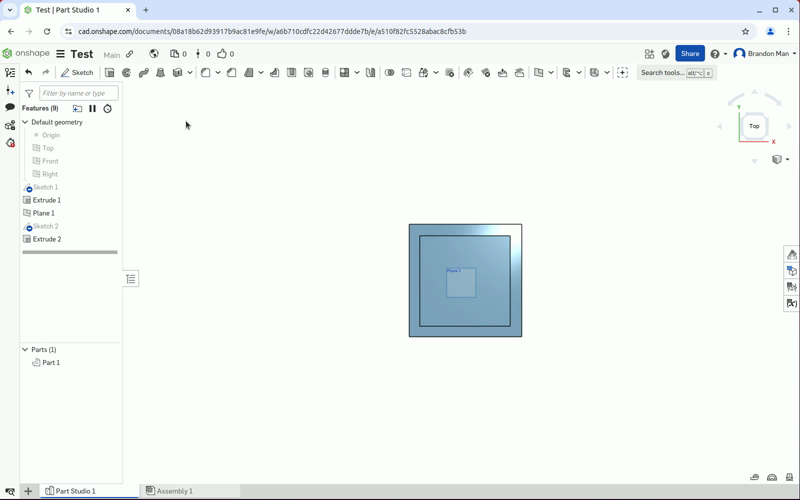
key(shift+h)
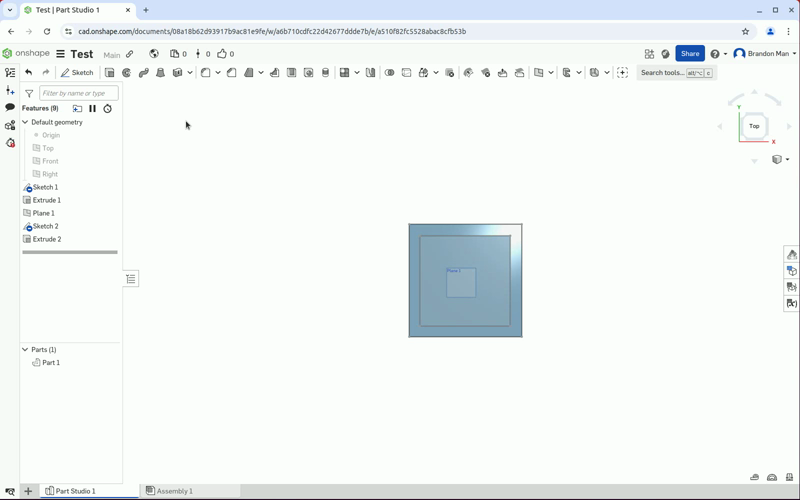
key(shift+h)
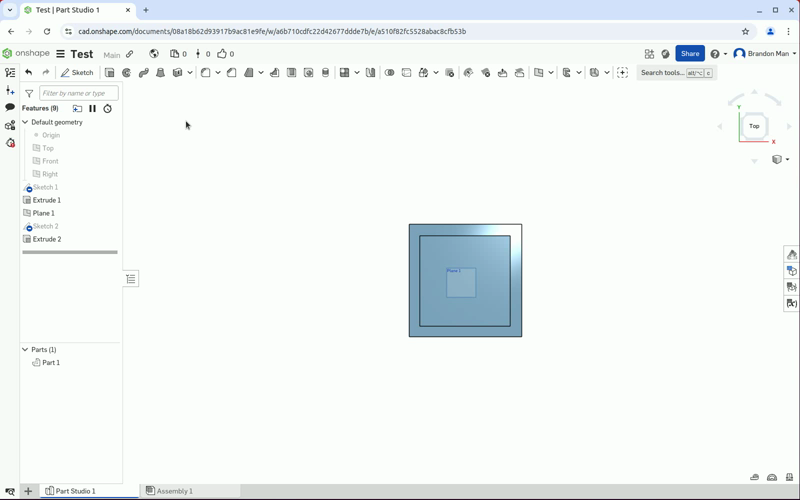
mouse_move(73, 189)
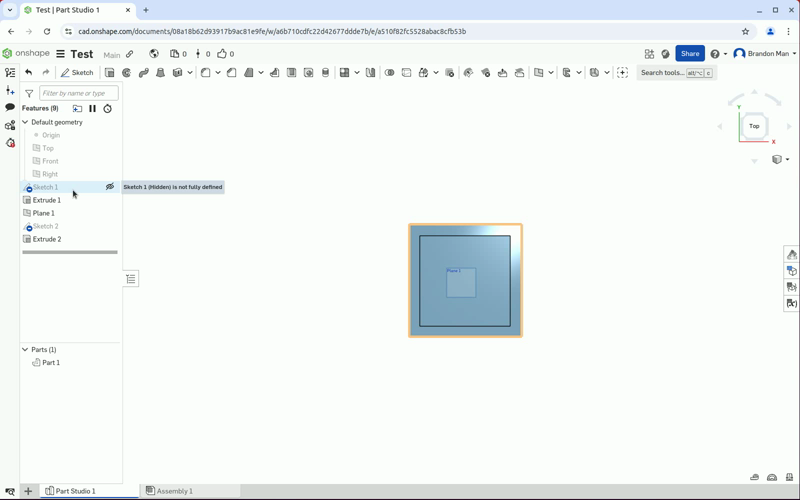
click(73, 189)
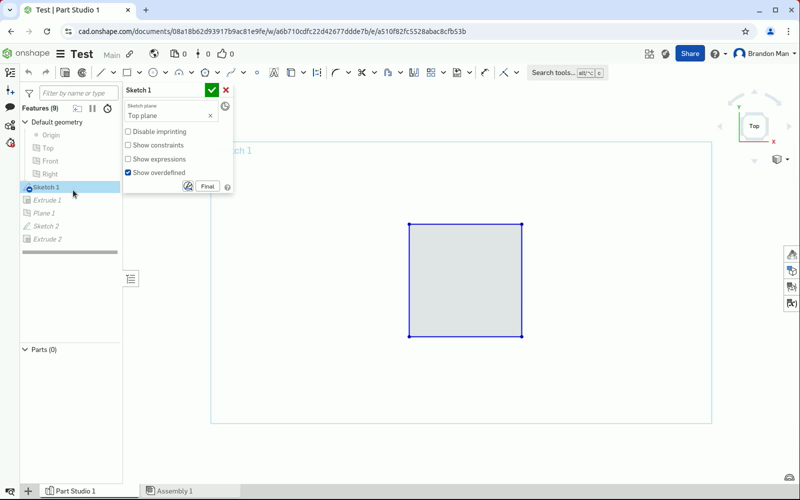
mouse_move(229, 92)
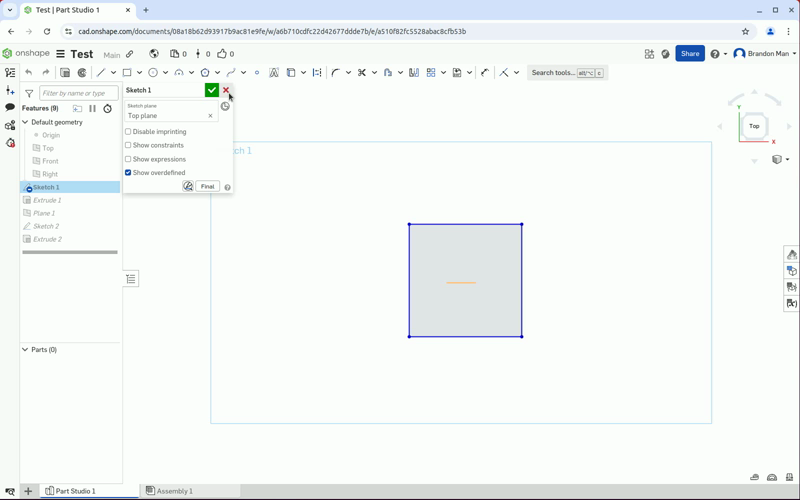
click(229, 92)
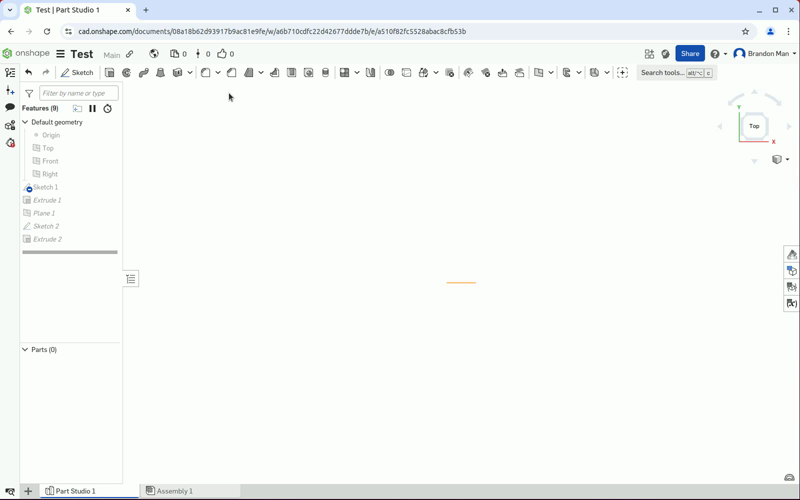
mouse_move(73, 352)
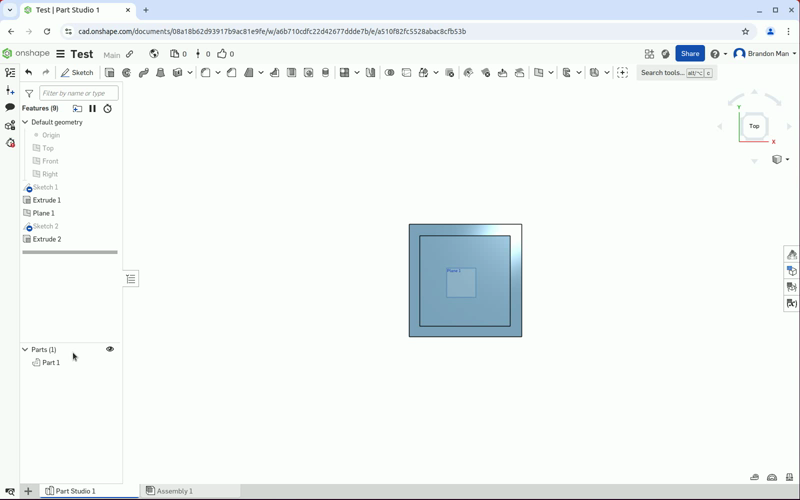
key(y)
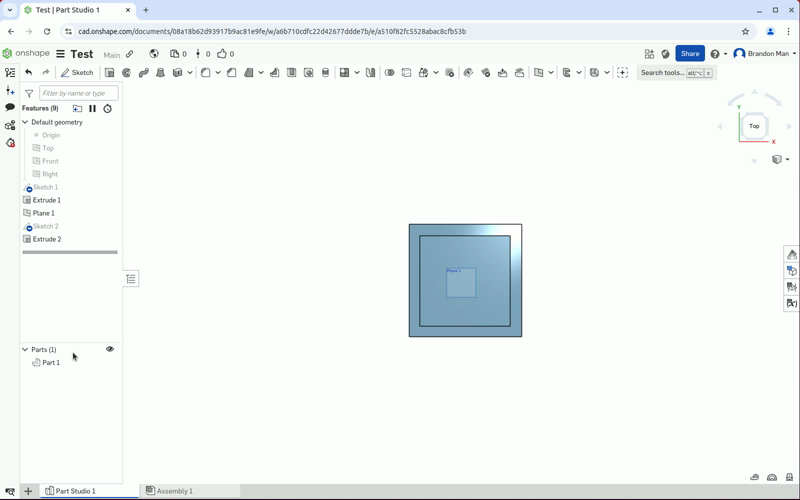
key(shift+p)
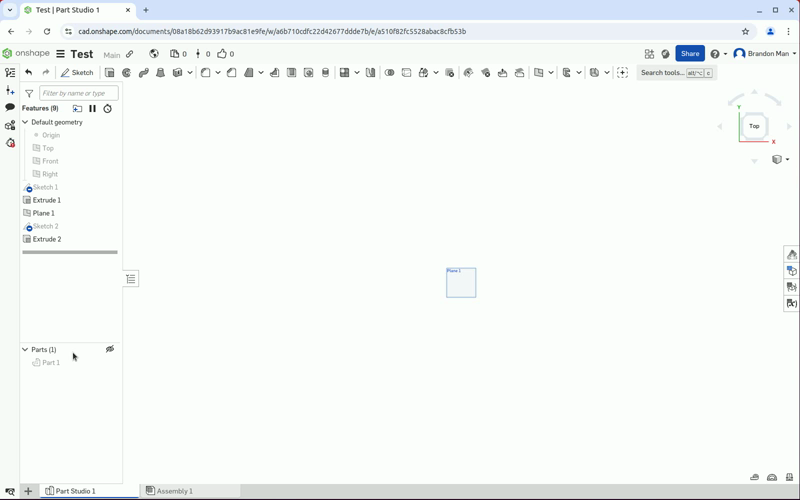
key(space)
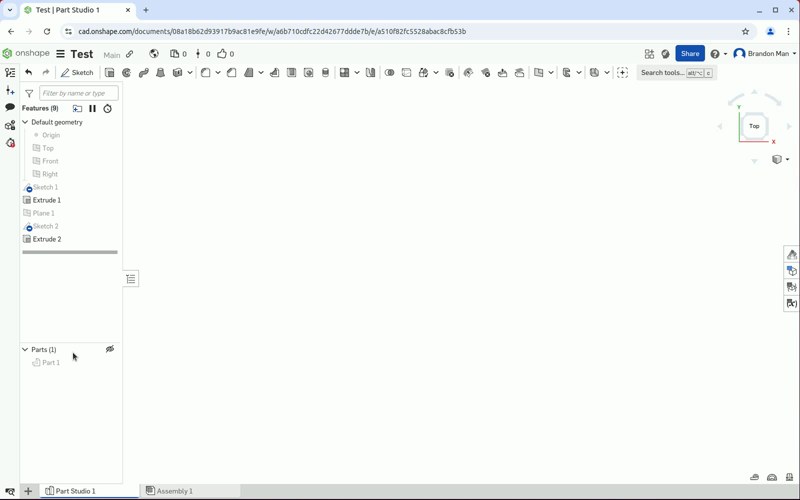
key_down(shift)
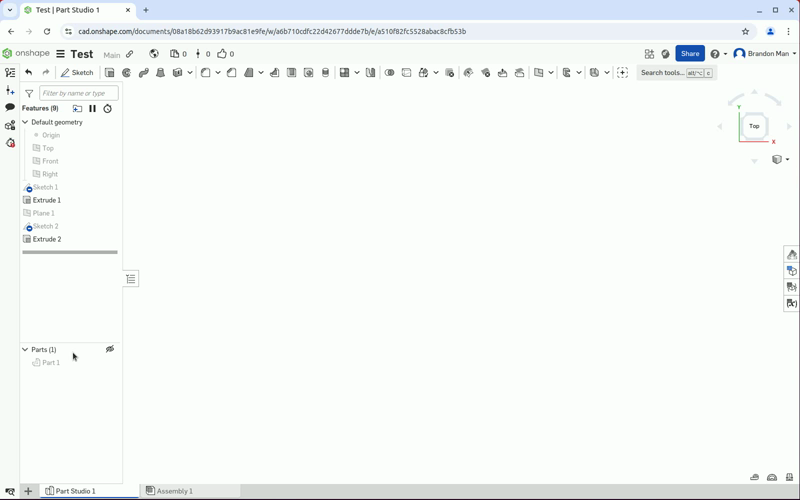
key(up)
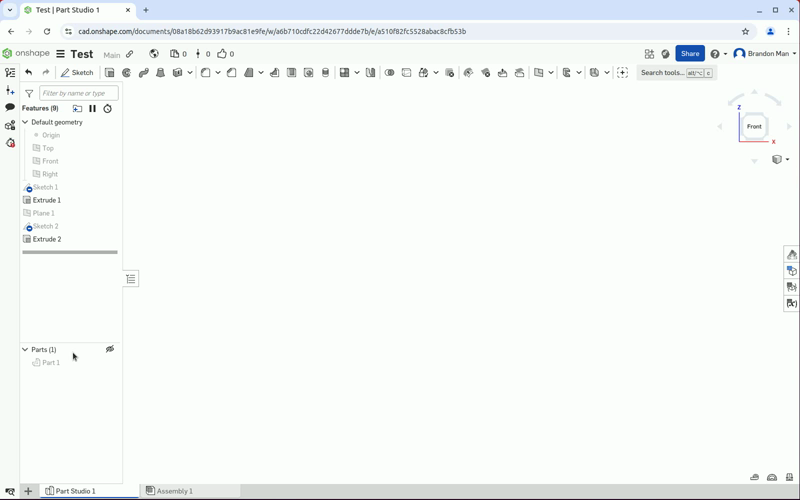
key_up(shift)
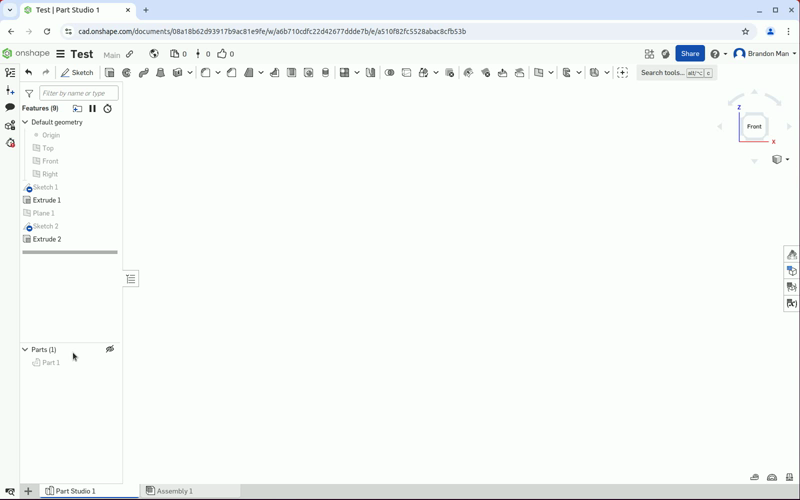
mouse_move(73, 352)
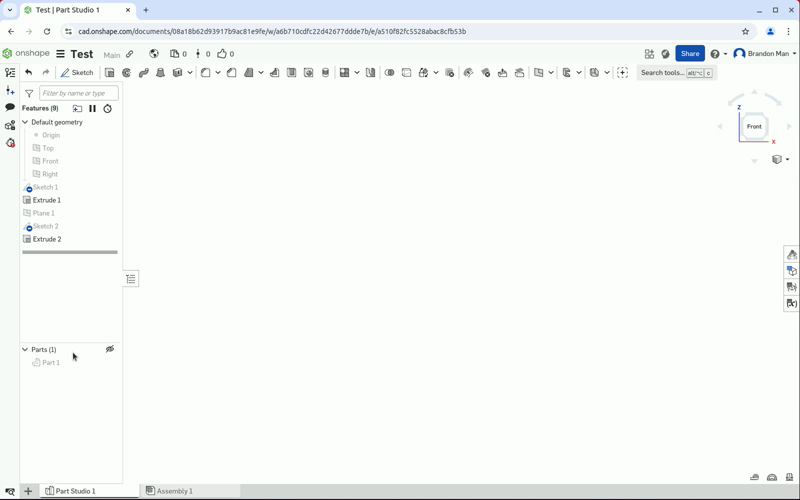
key(shift+y)
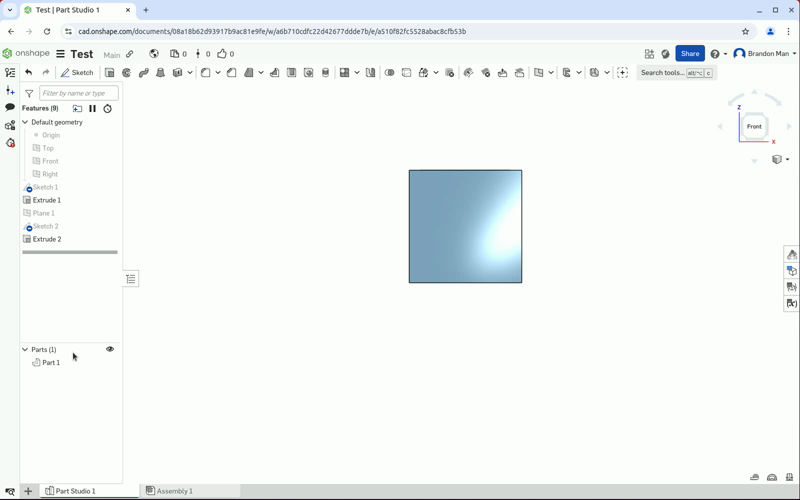
mouse_move(541, 75)
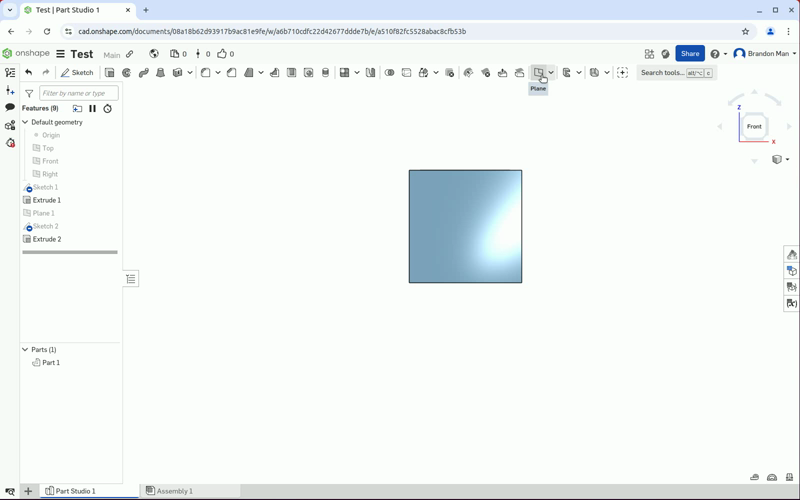
click(541, 75)
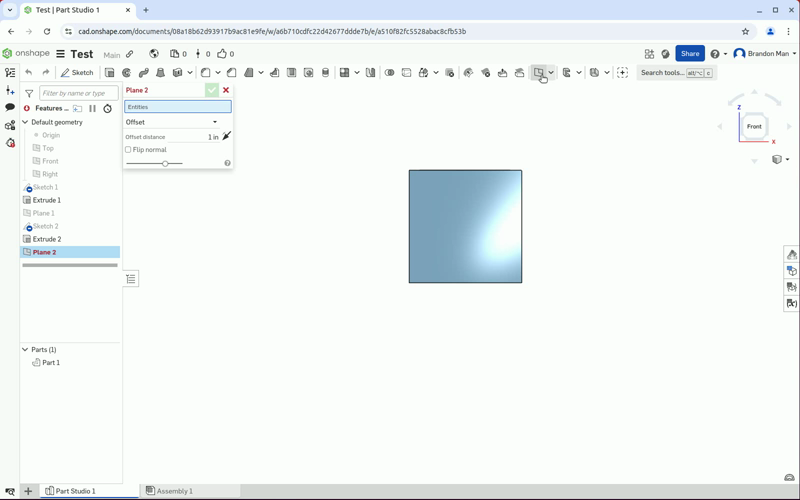
mouse_move(73, 163)
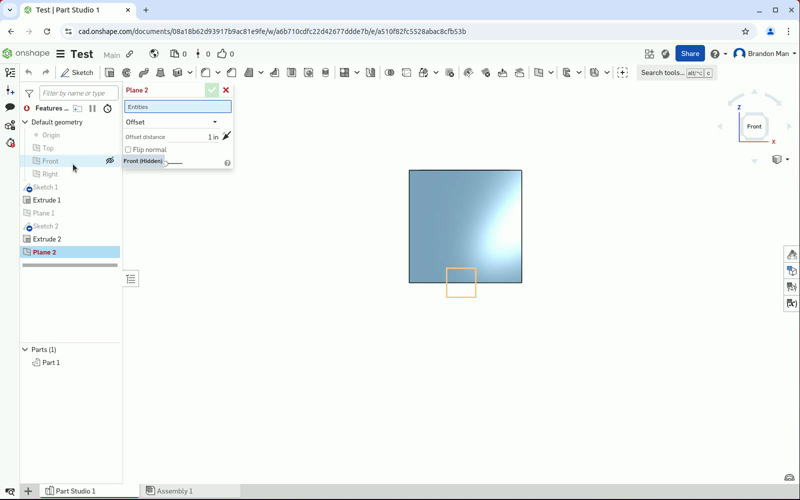
click(73, 163)
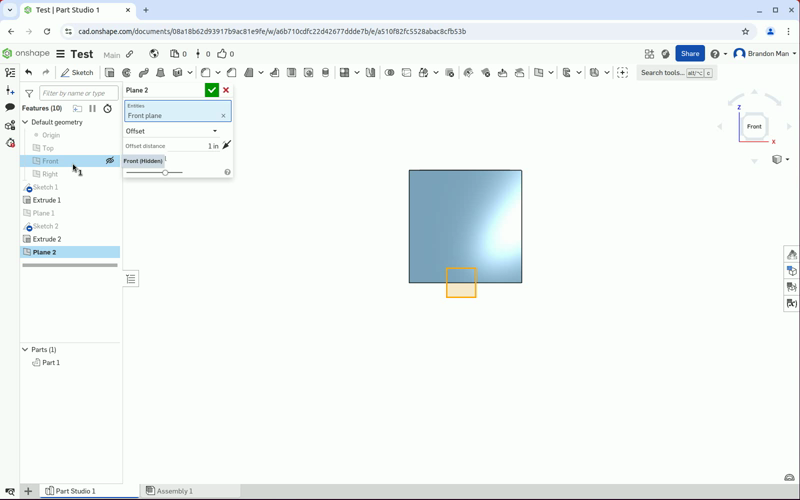
key(tab, 2)
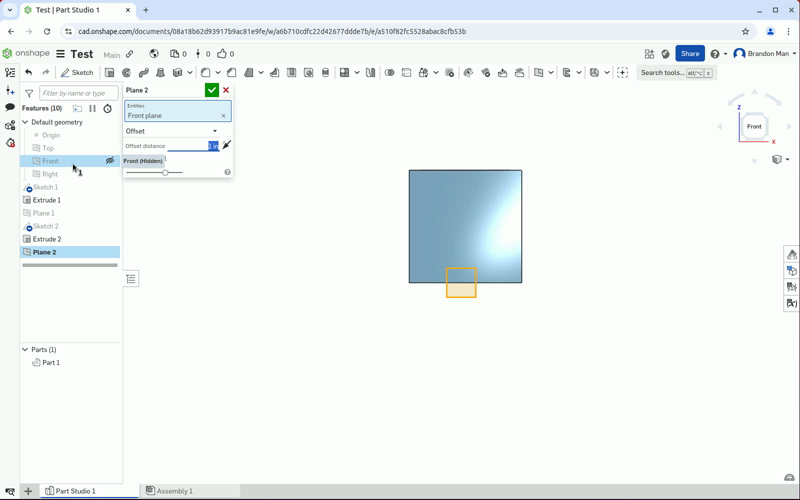
text(11.061)
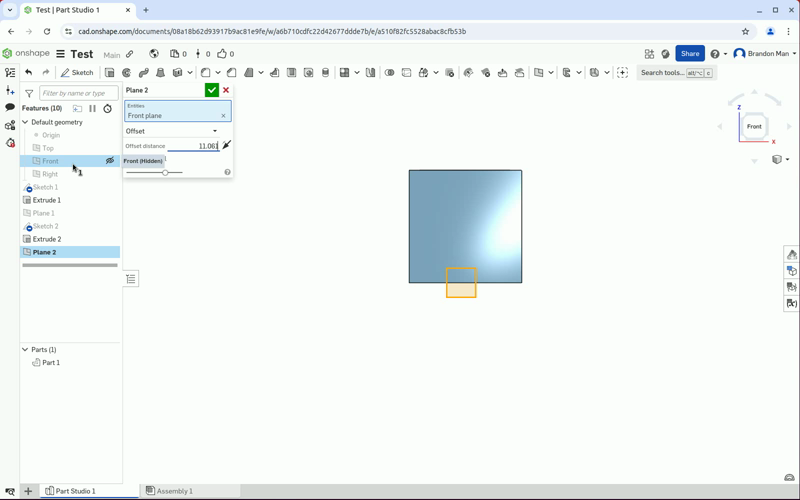
key(enter, 2)
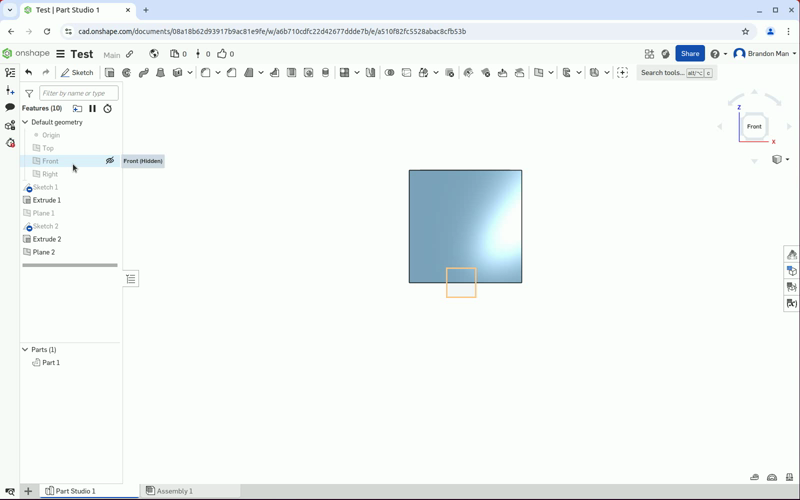
key(shift+s)
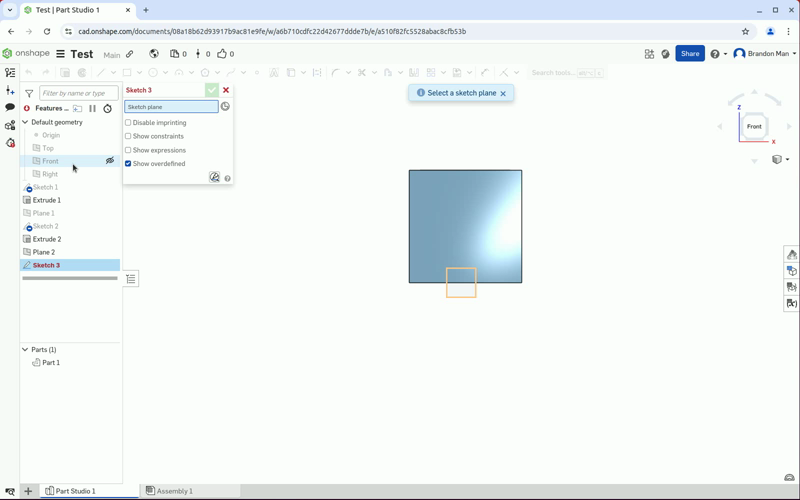
mouse_move(73, 254)
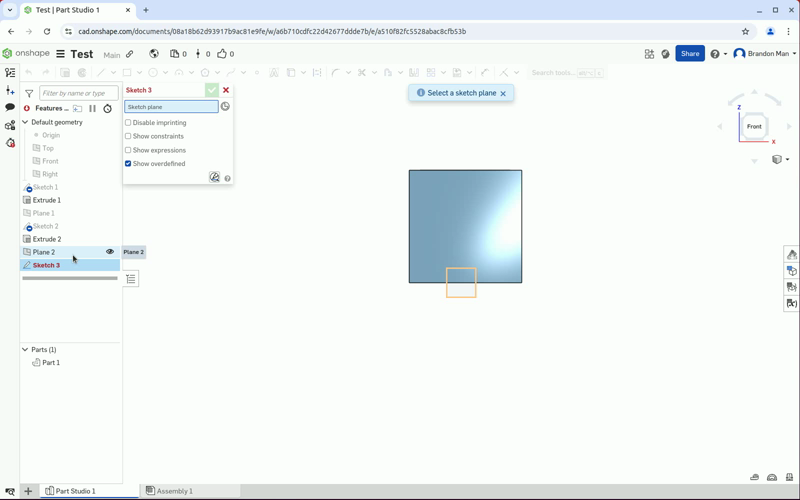
click(73, 254)
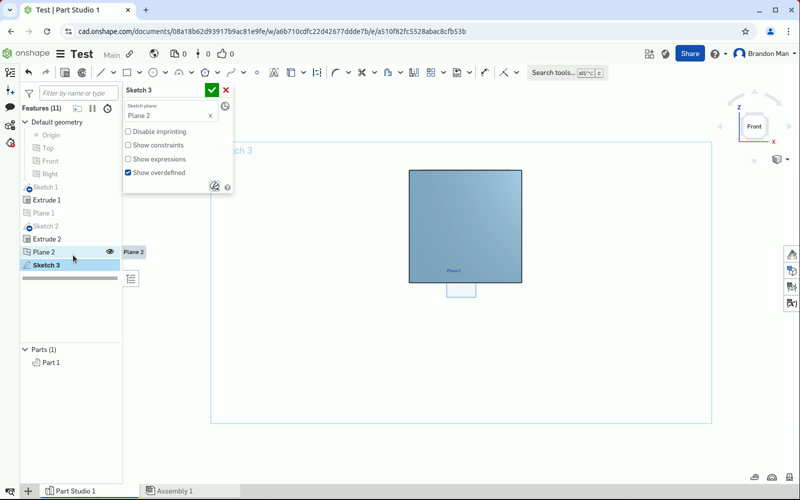
mouse_move(73, 352)
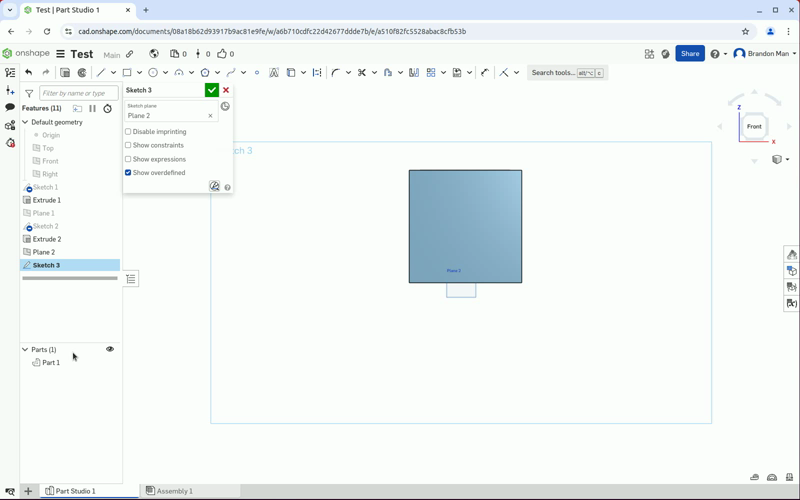
key(y)
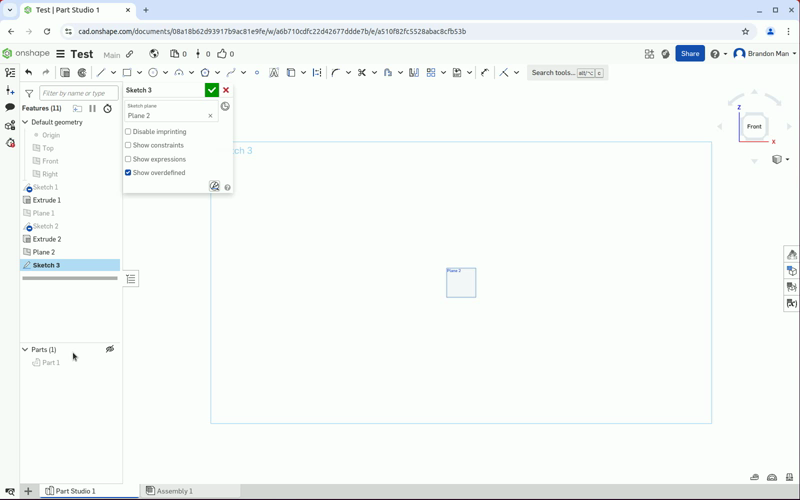
key(l)
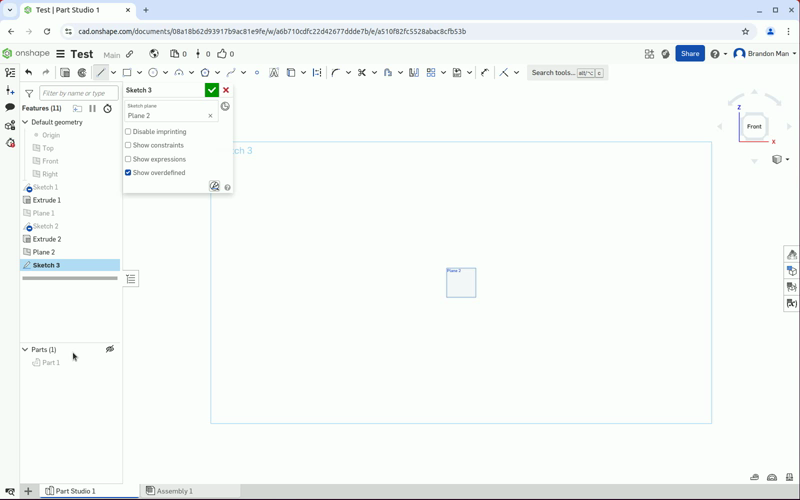
key_down(shift)
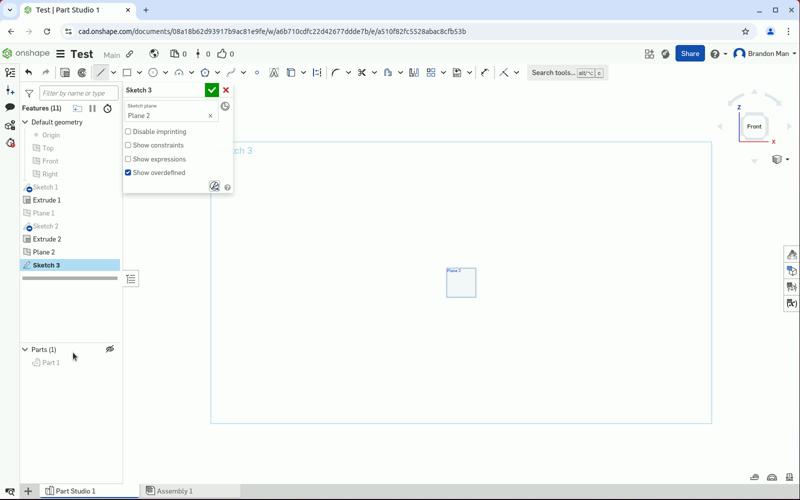
mouse_move(423, 278)
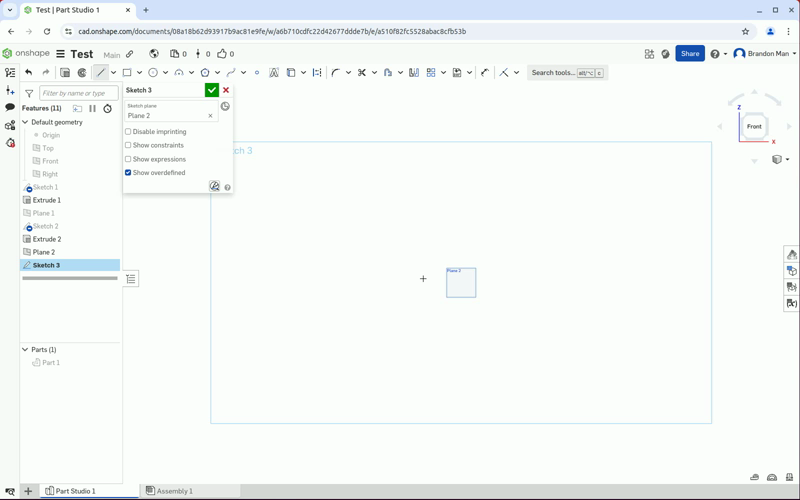
click(423, 278)
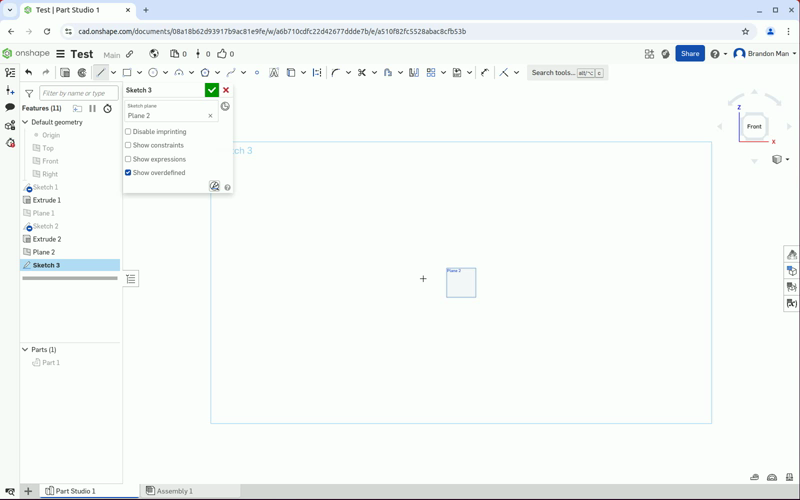
key_up(shift)
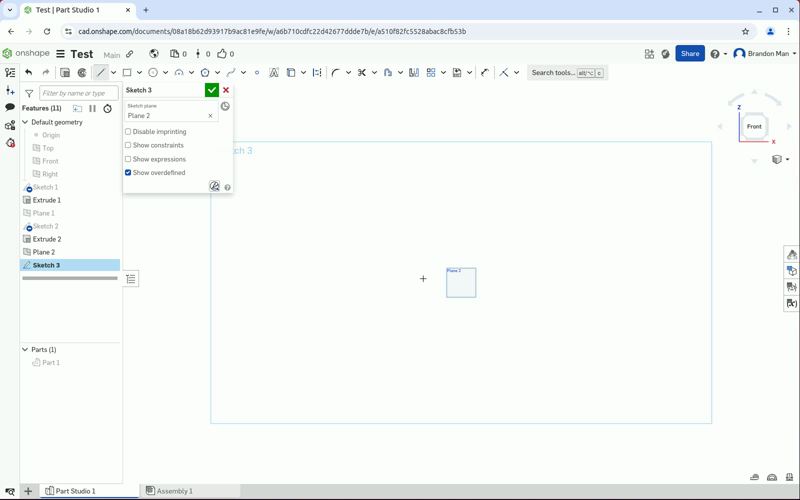
key_down(shift)
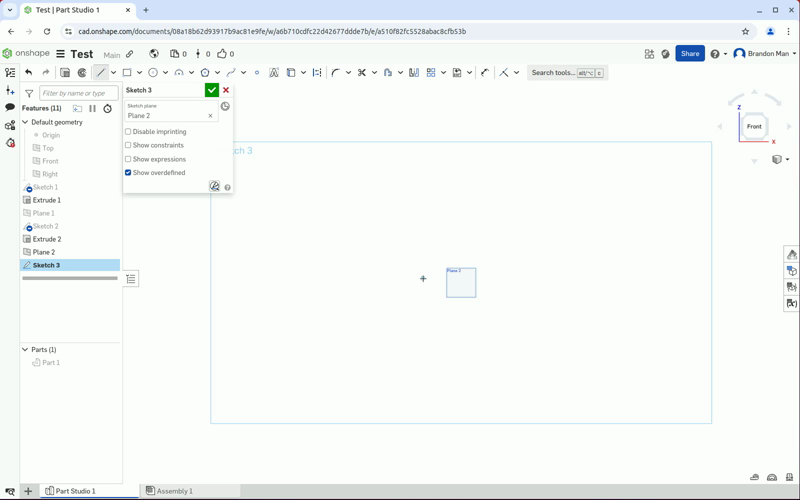
mouse_move(453, 278)
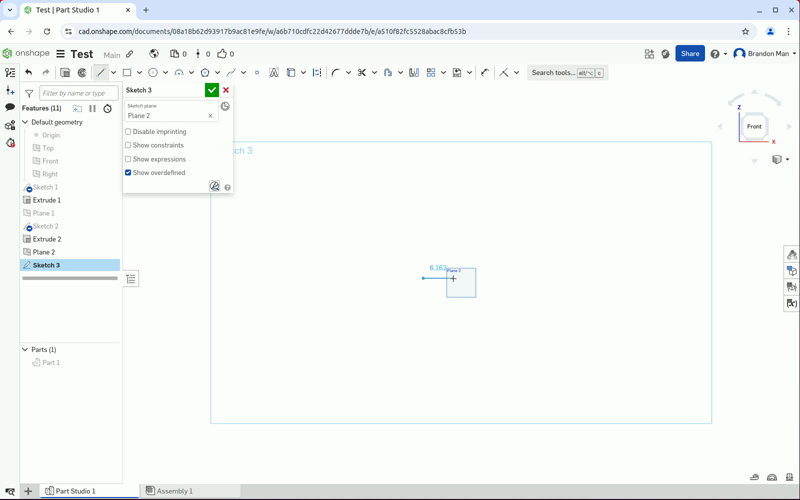
mouse_move(441, 278)
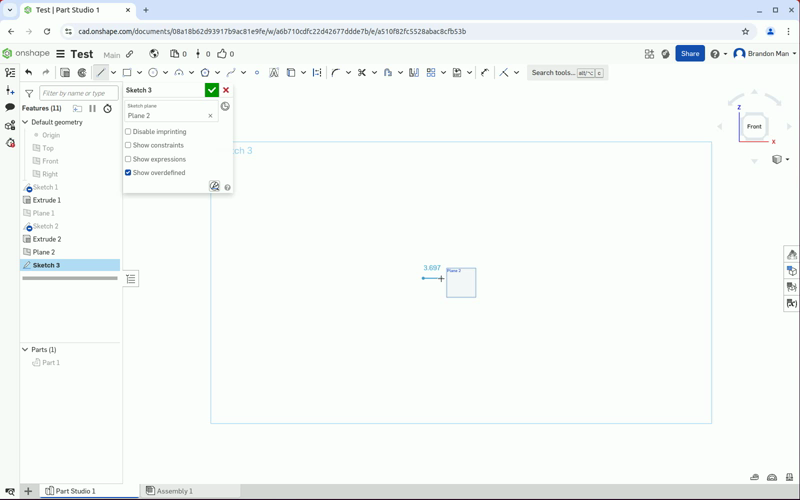
click(441, 278)
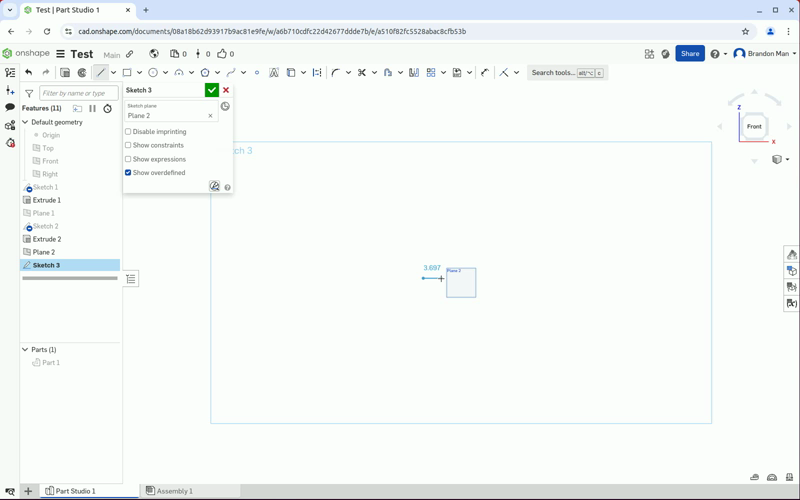
key_up(shift)
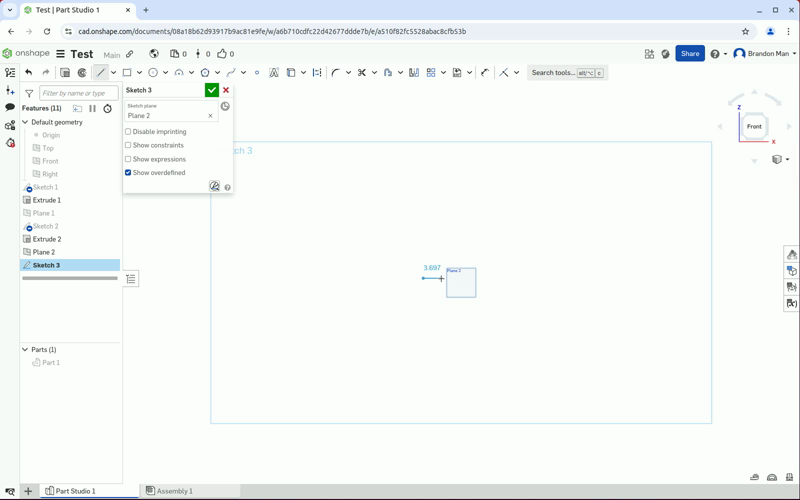
key_down(shift)
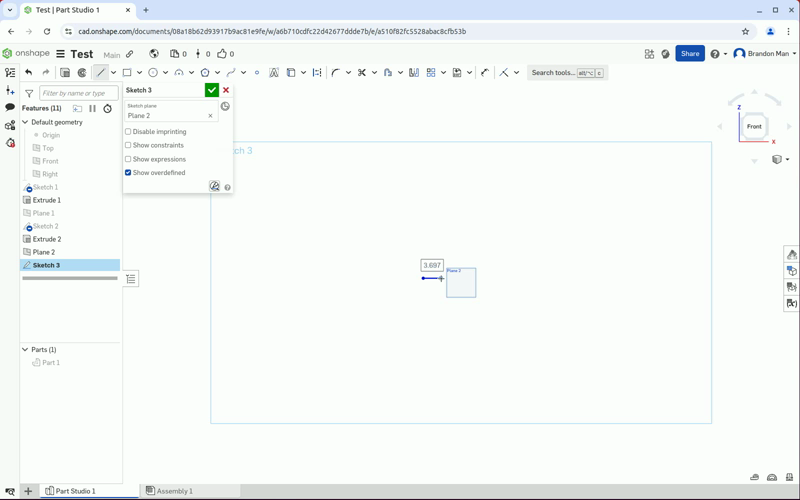
mouse_move(471, 278)
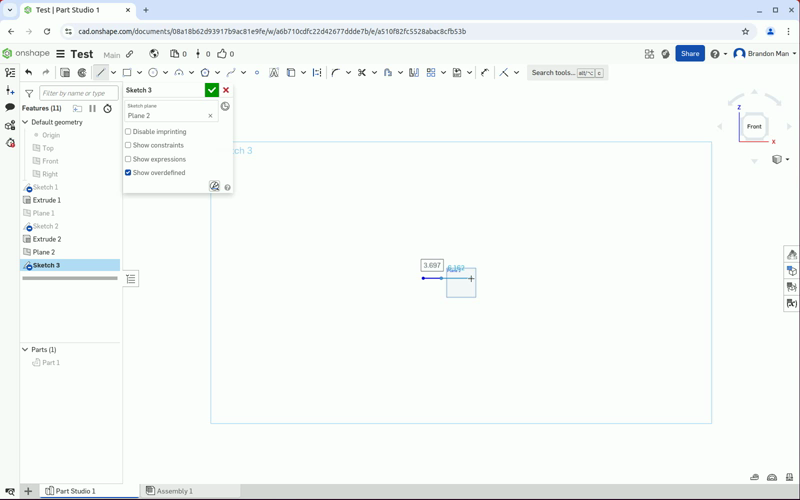
mouse_move(441, 229)
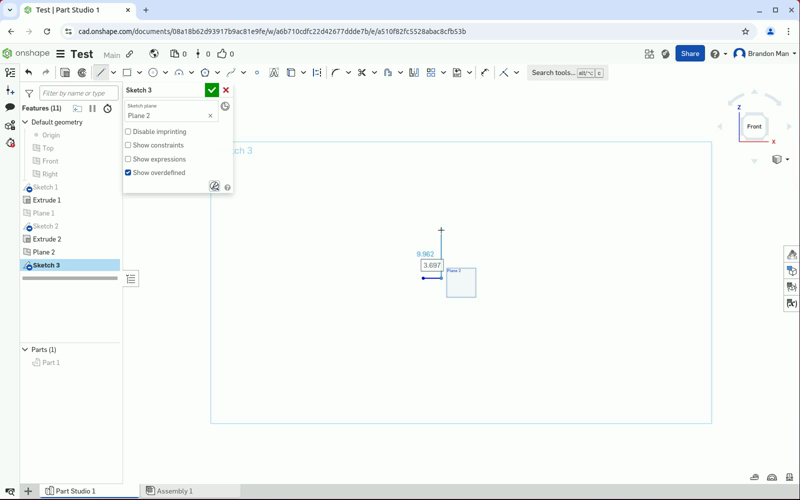
click(441, 229)
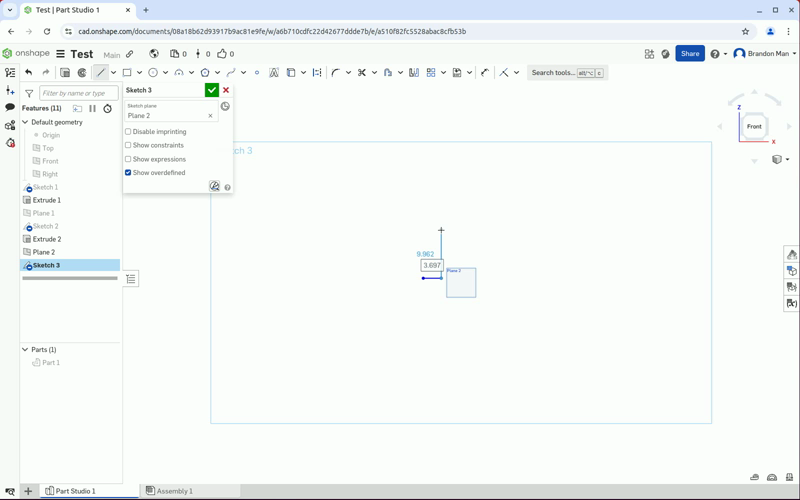
key_up(shift)
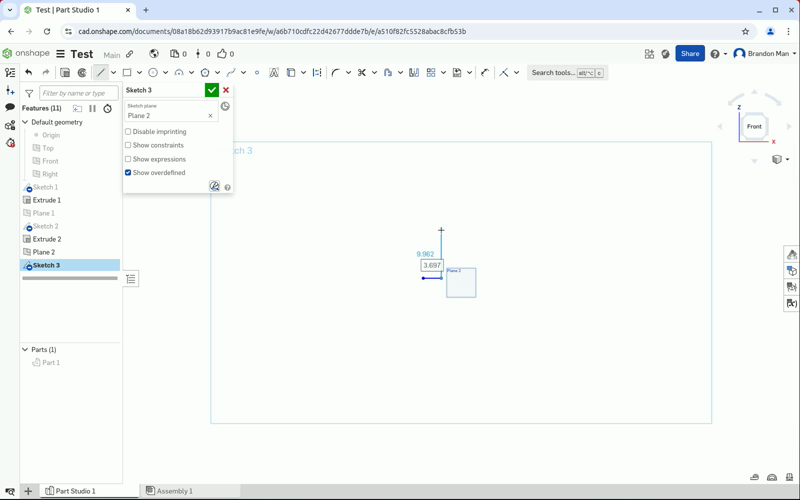
key_down(shift)
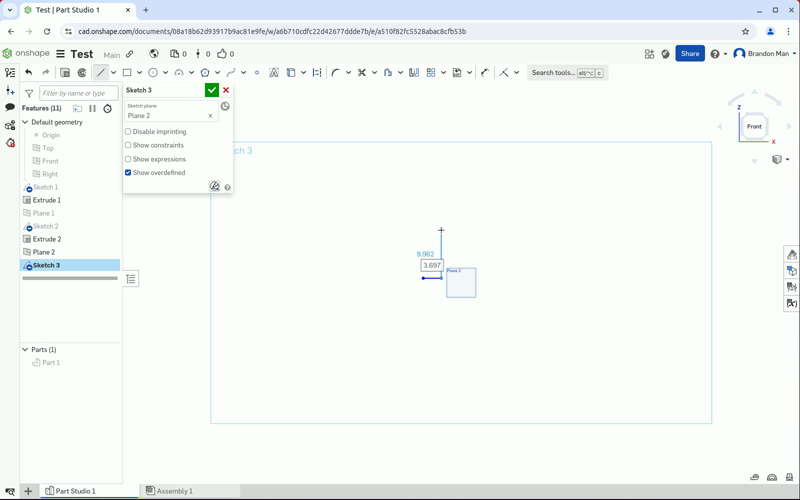
mouse_move(471, 229)
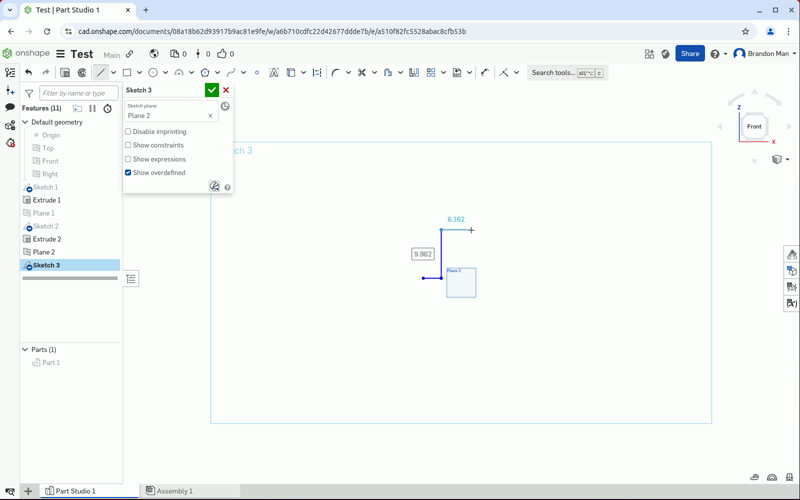
mouse_move(423, 229)
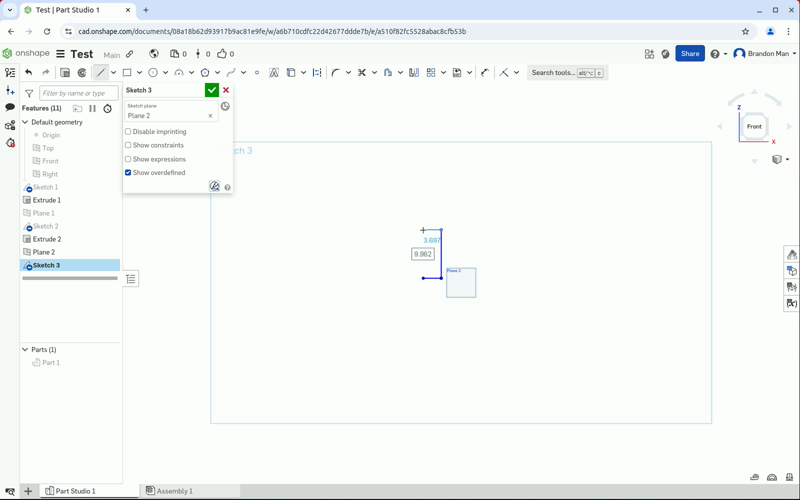
click(423, 229)
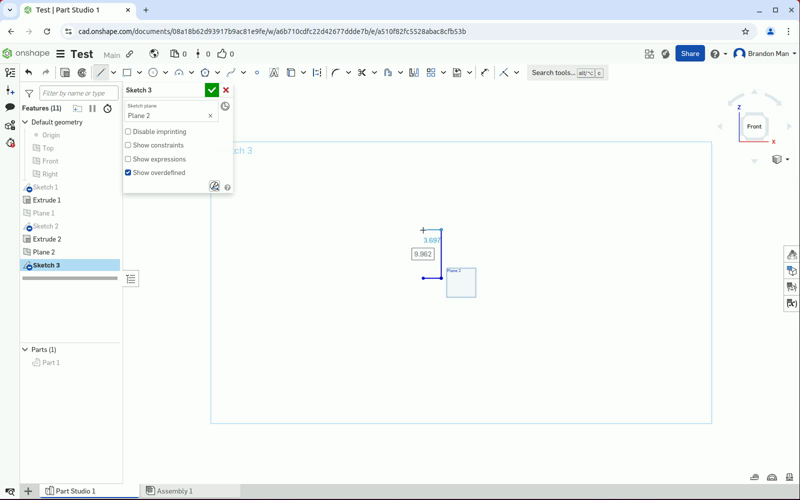
key_up(shift)
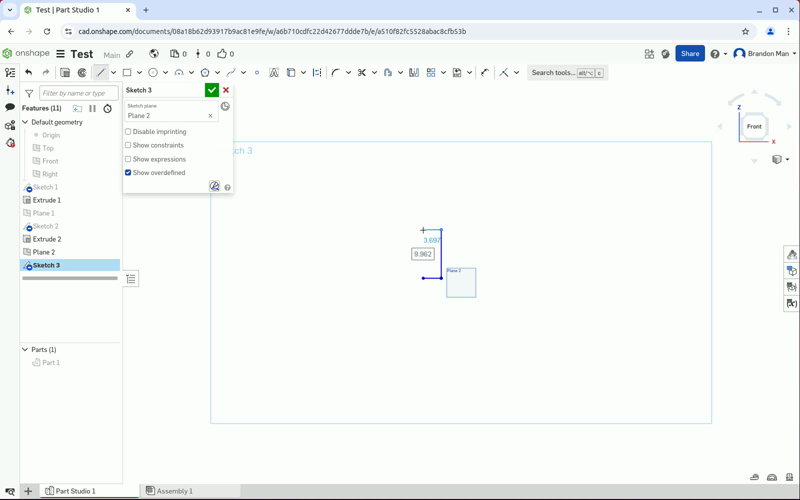
mouse_move(453, 229)
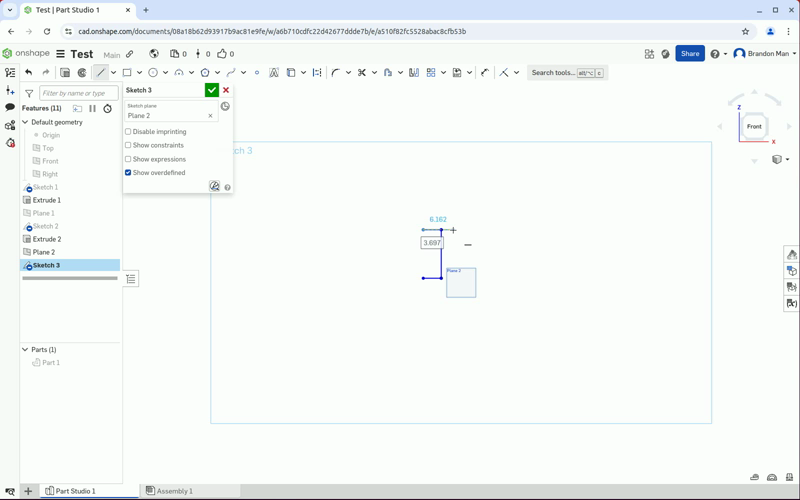
key_down(shift)
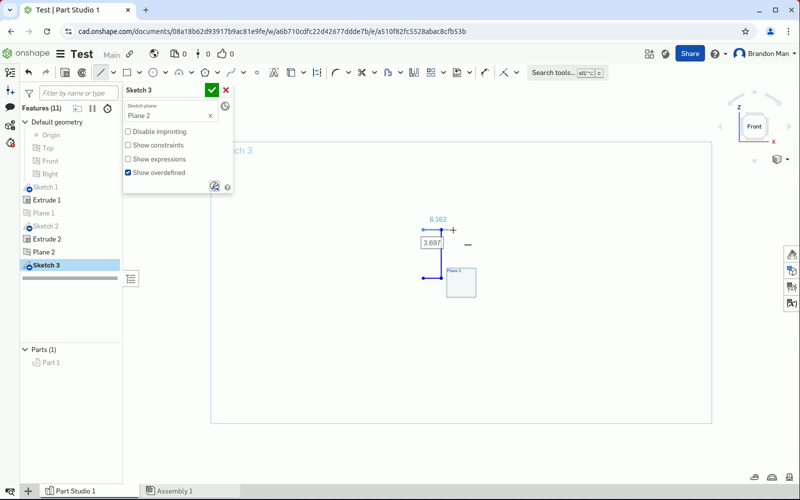
mouse_move(423, 278)
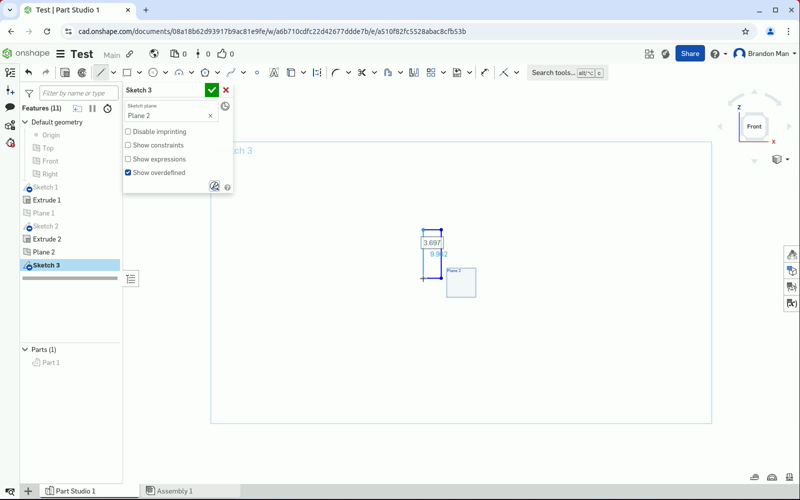
key_up(shift)
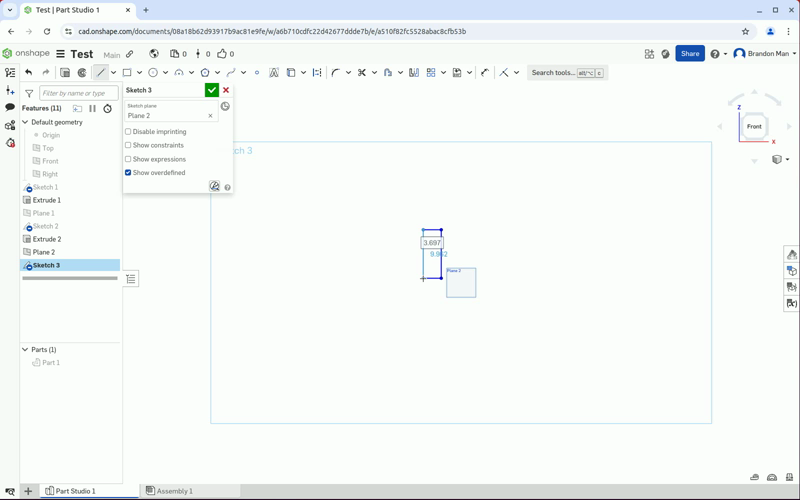
click(423, 278)
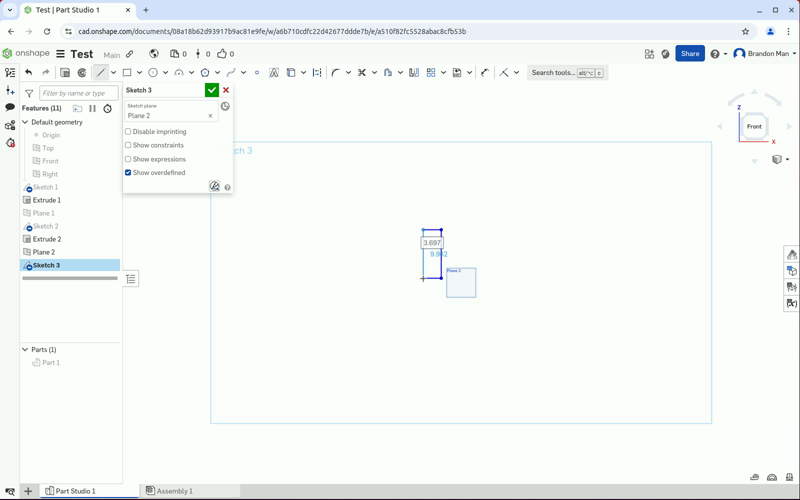
key(esc)
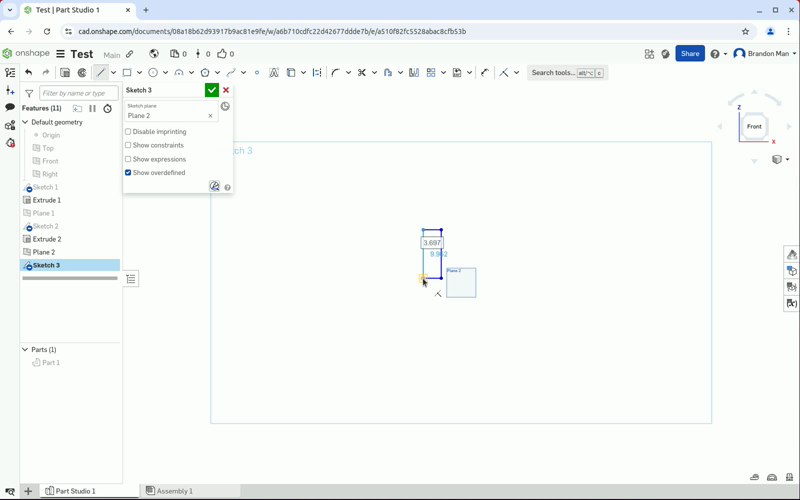
mouse_move(438, 241)
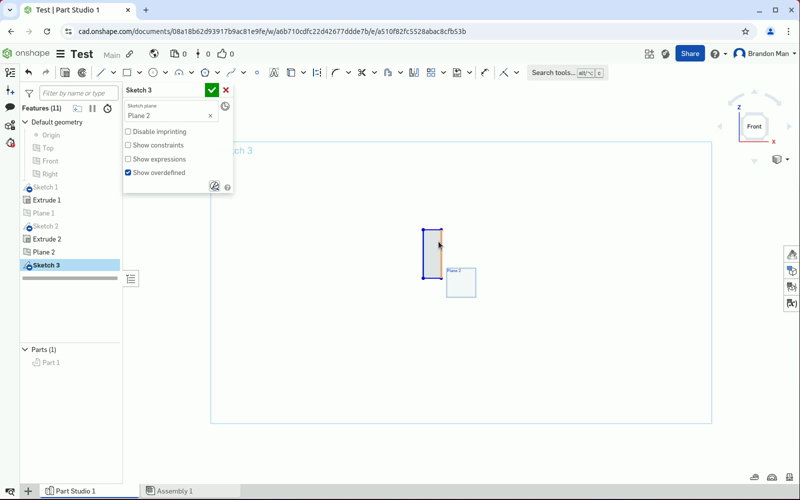
scroll(6)
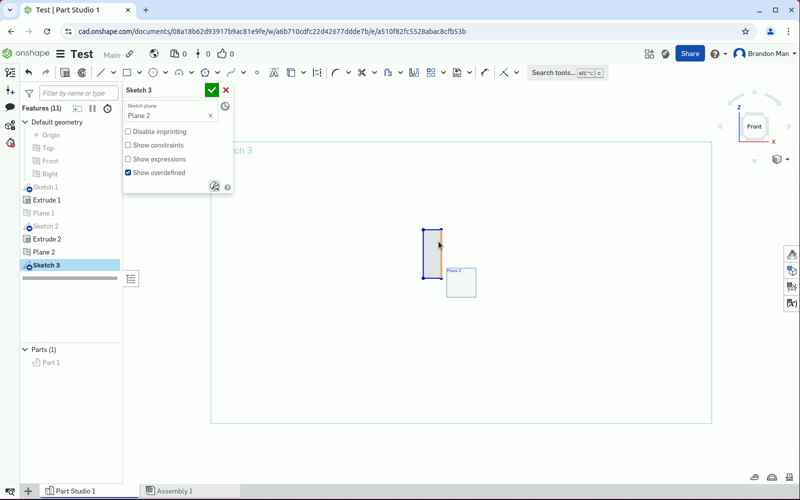
scroll(6)
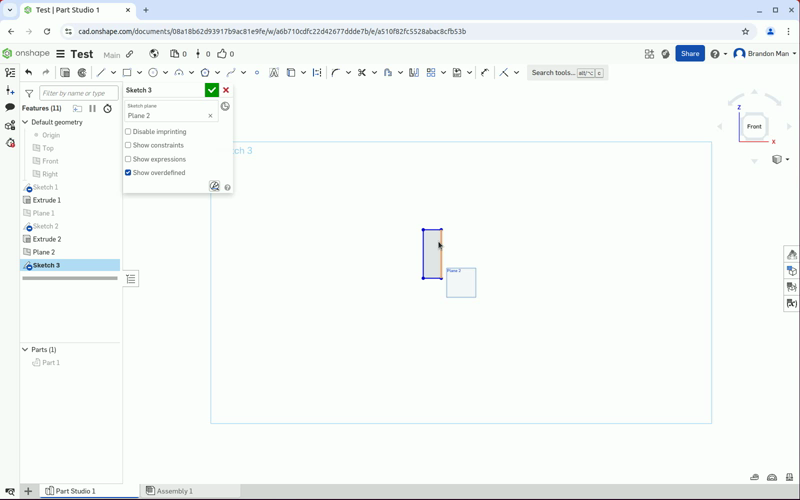
scroll(6)
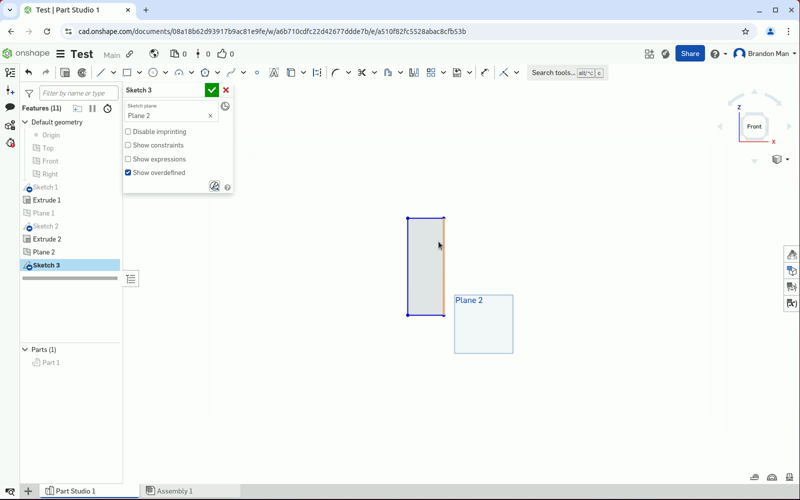
scroll(6)
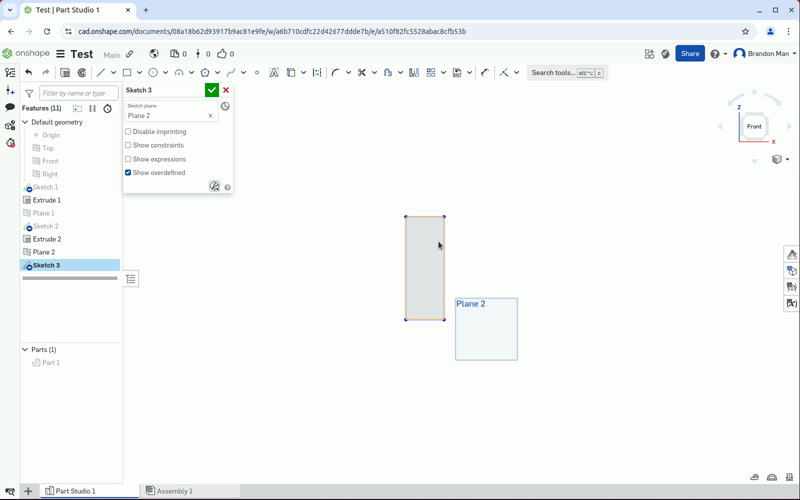
scroll(6)
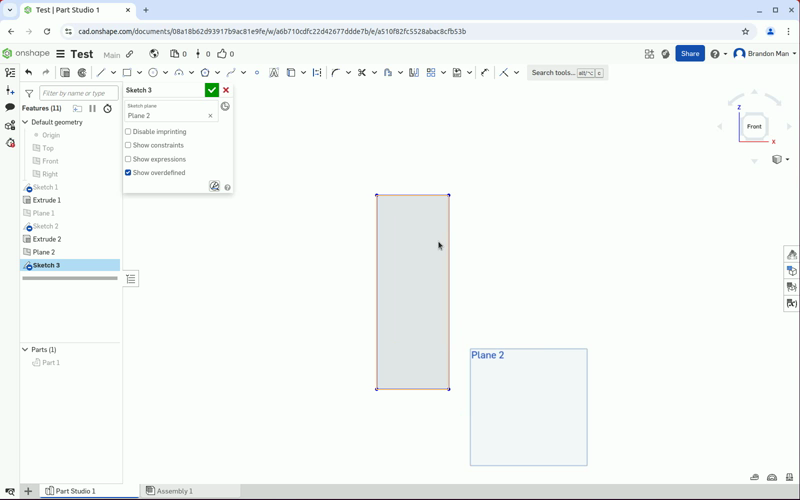
scroll(6)
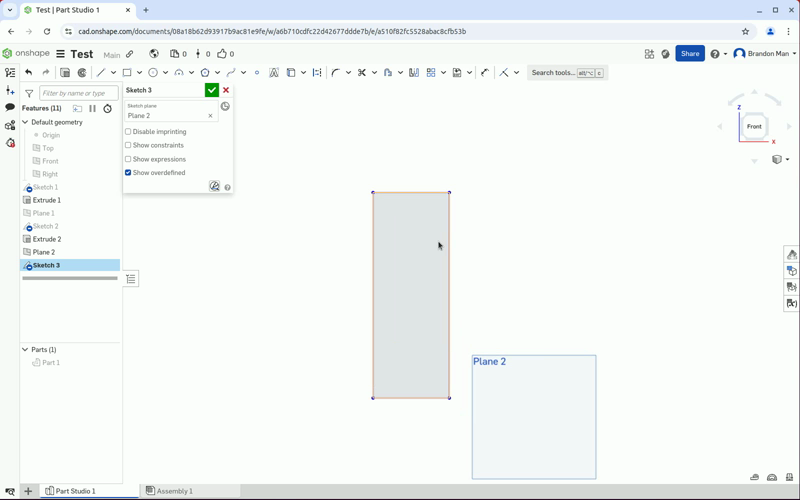
scroll(6)
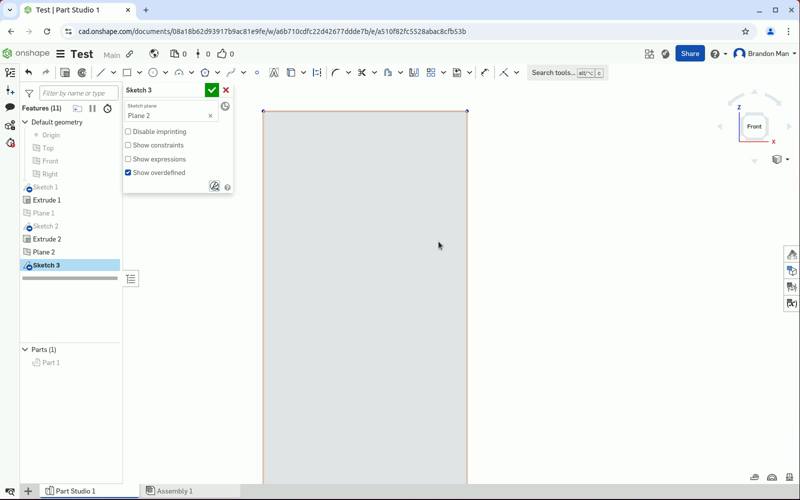
click(438, 241)
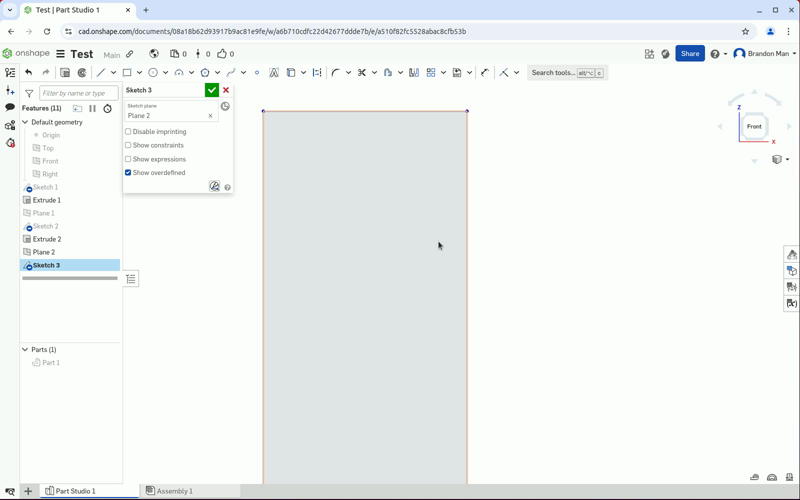
scroll(-6)
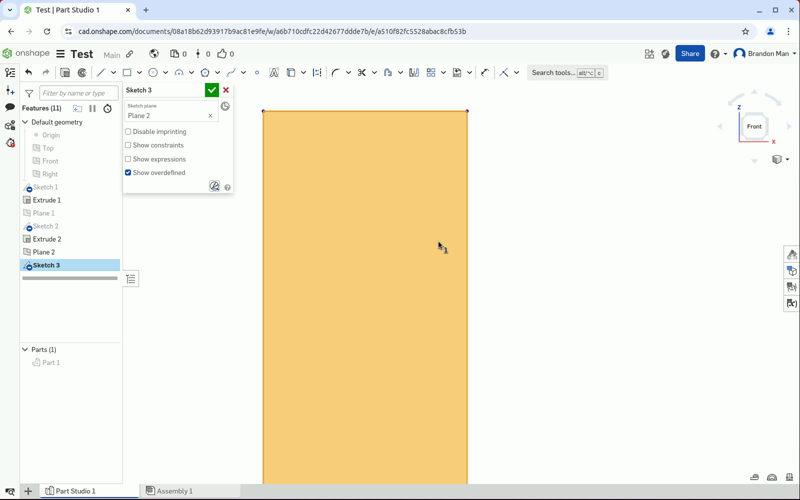
scroll(-6)
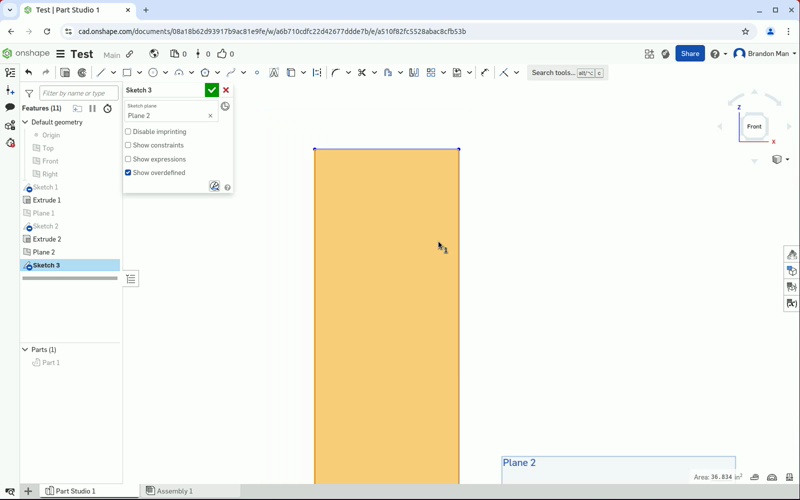
scroll(-6)
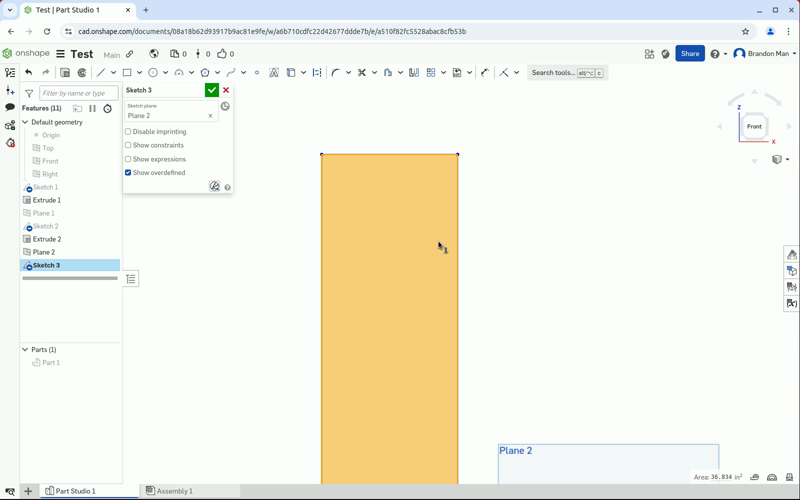
scroll(-6)
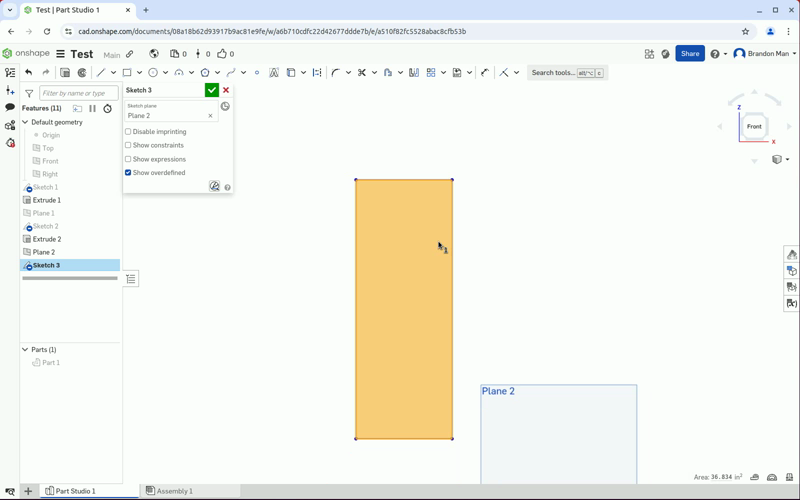
scroll(-6)
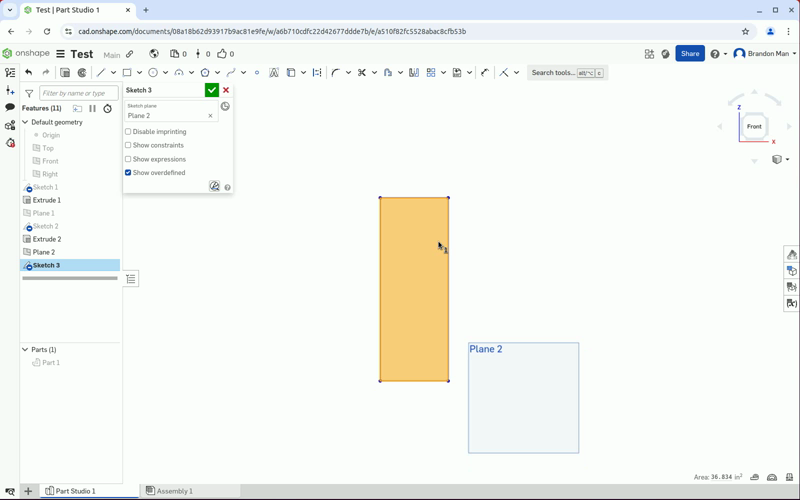
scroll(-6)
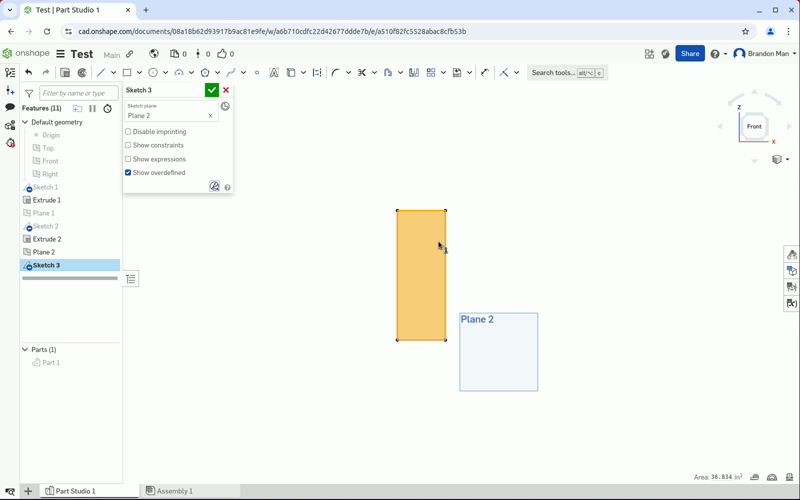
scroll(-6)
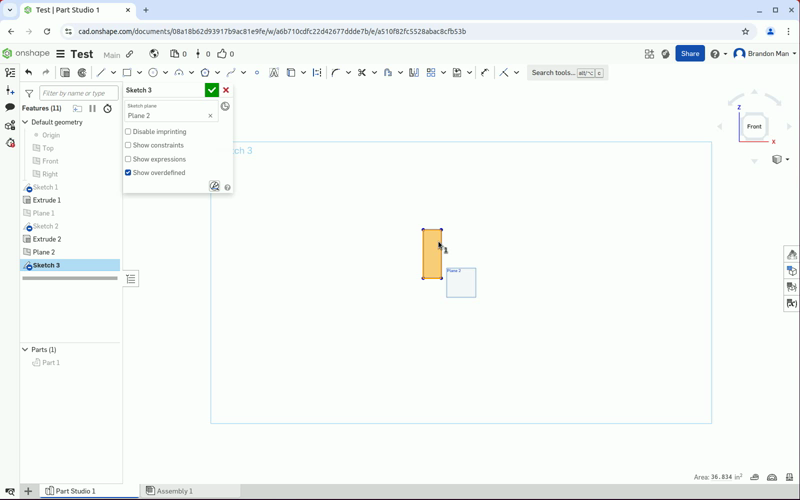
mouse_move(73, 352)
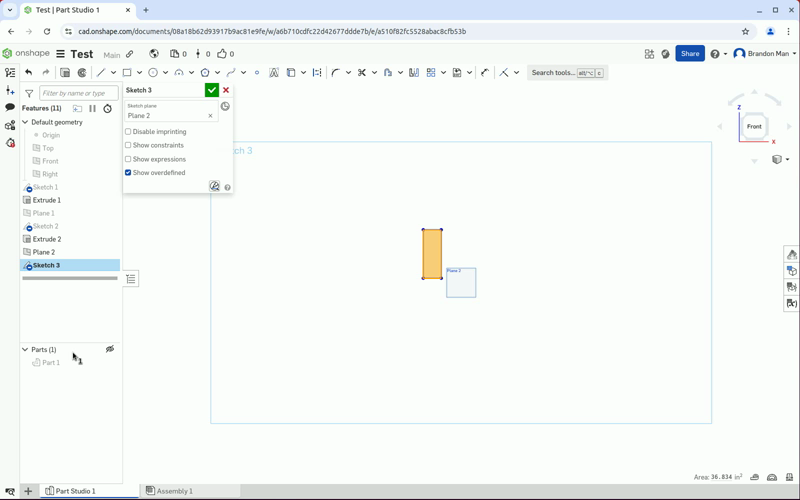
key(shift+y)
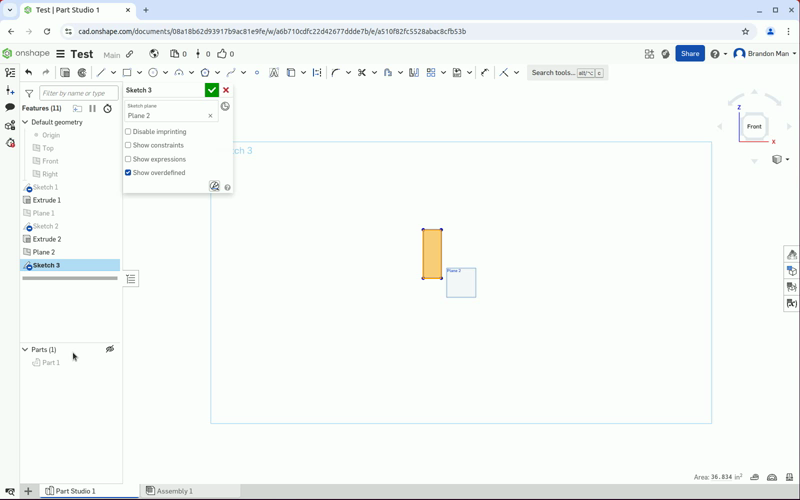
key(shift+e)
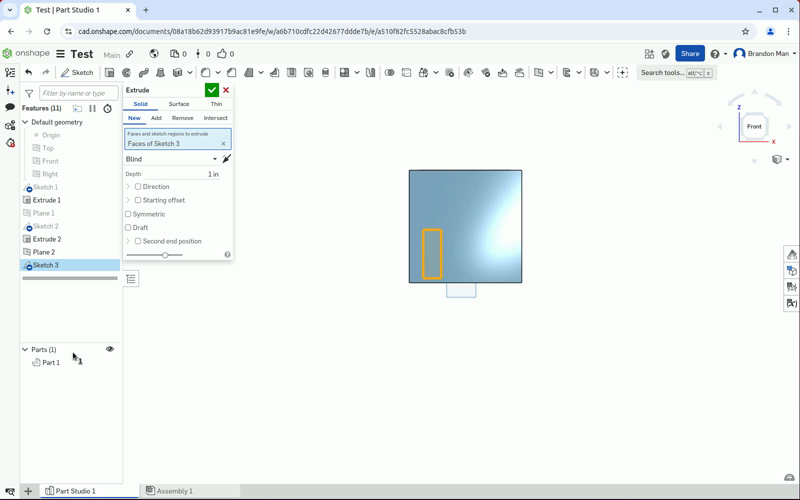
mouse_move(143, 106)
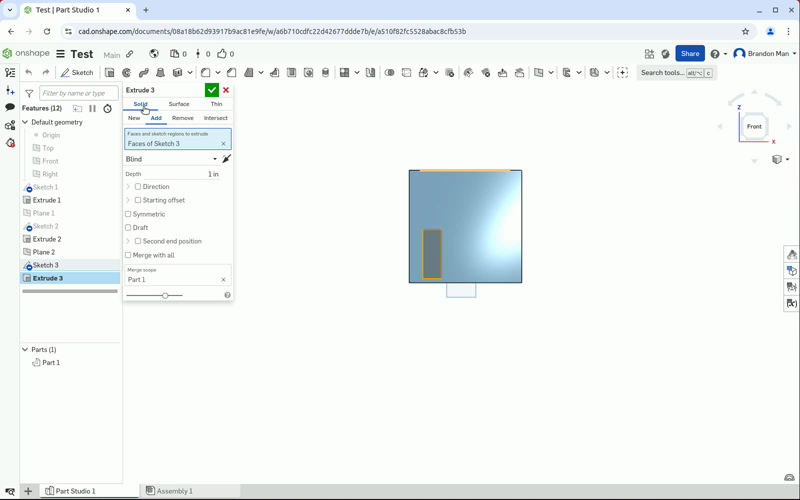
click(143, 106)
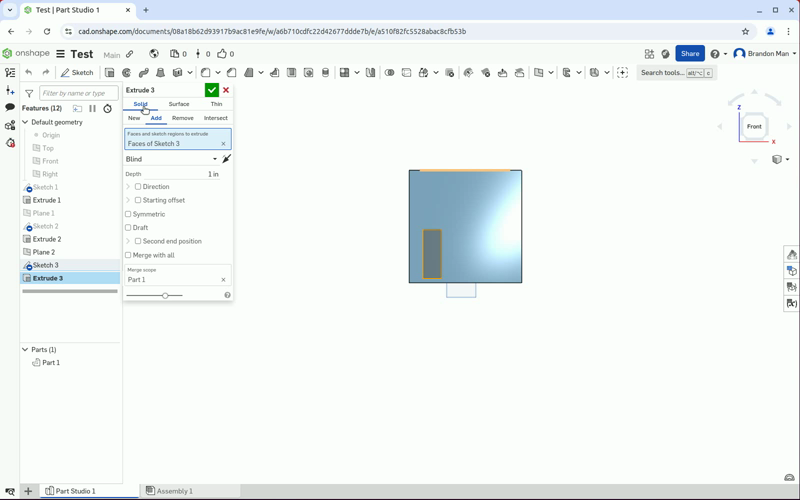
mouse_move(186, 120)
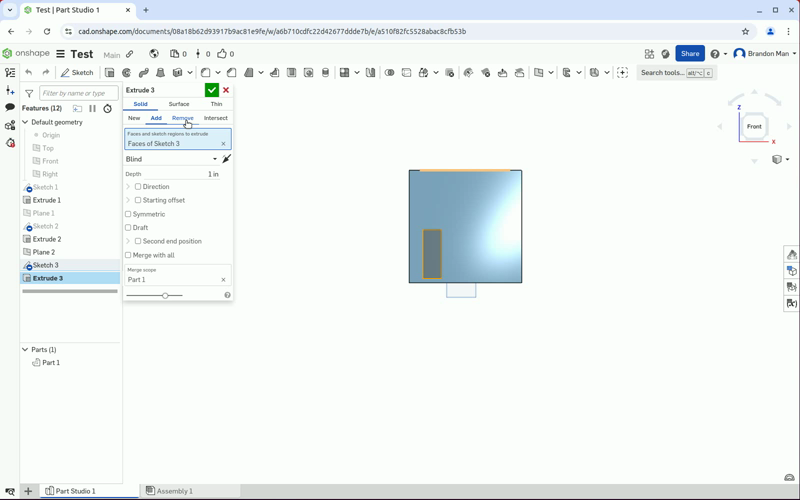
click(186, 120)
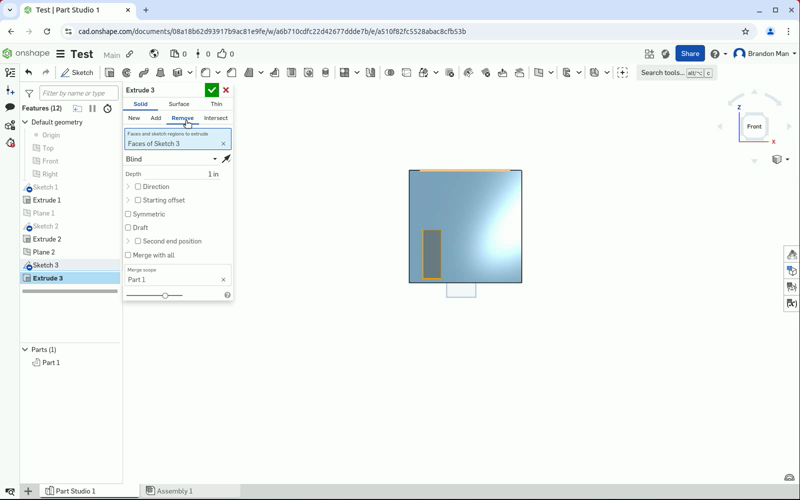
key(tab, 4)
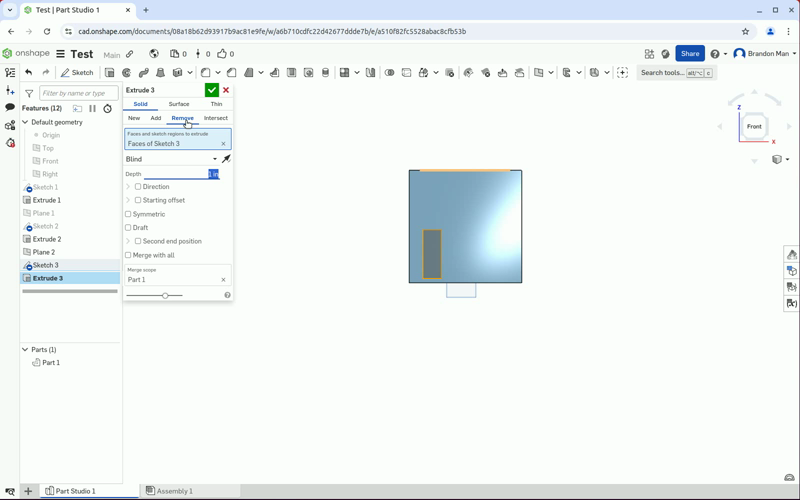
text(11.554)
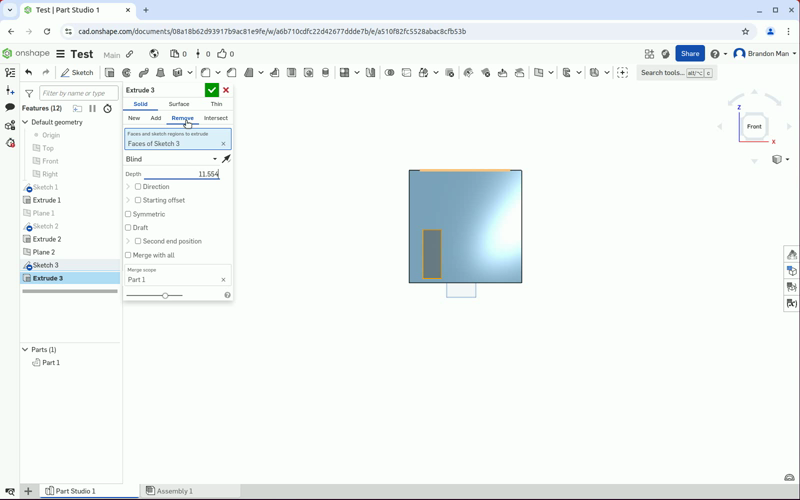
key(tab, 6)
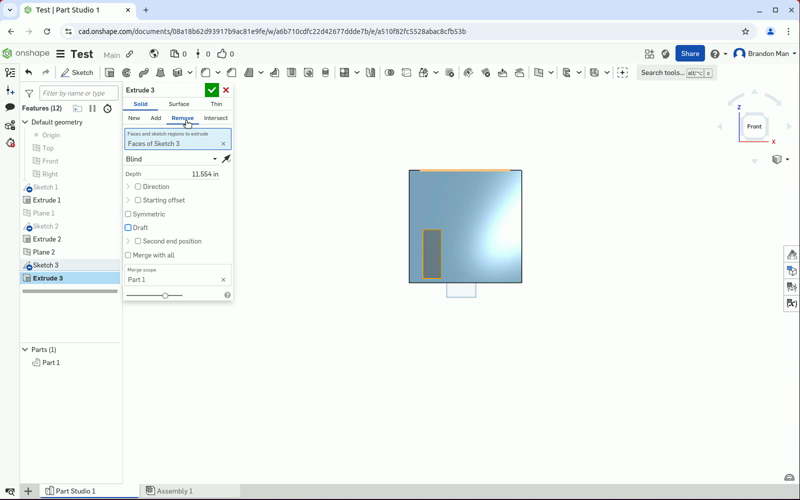
key(space)
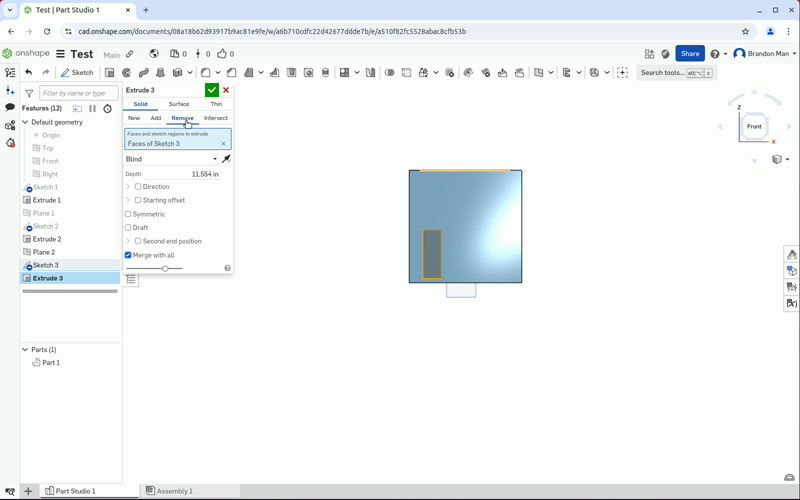
key(enter)
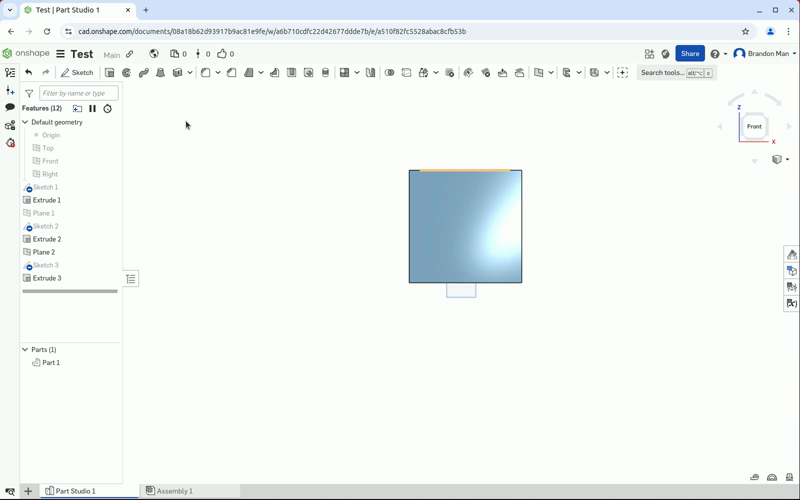
key(shift+h)
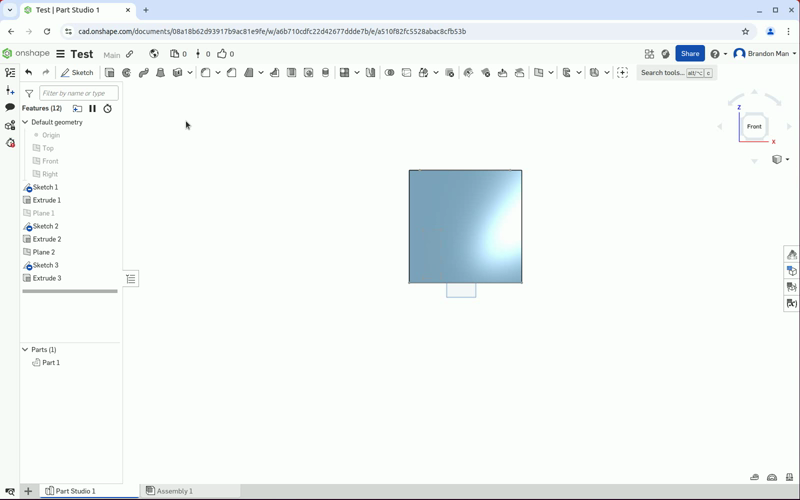
key(shift+h)
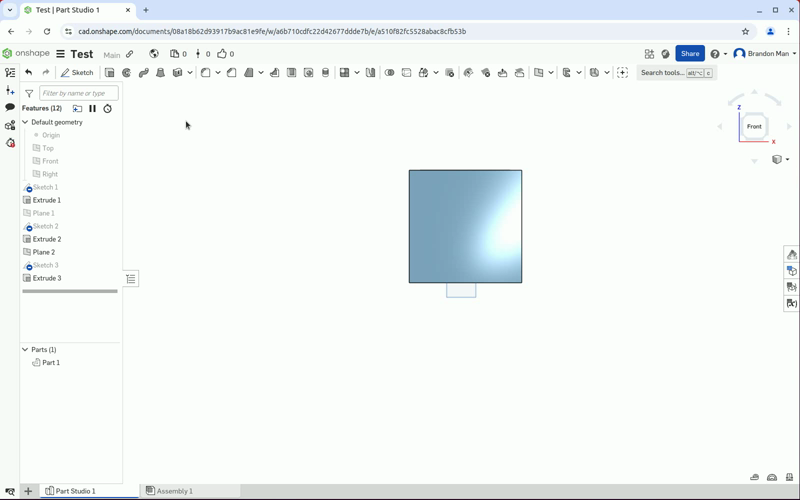
mouse_move(73, 189)
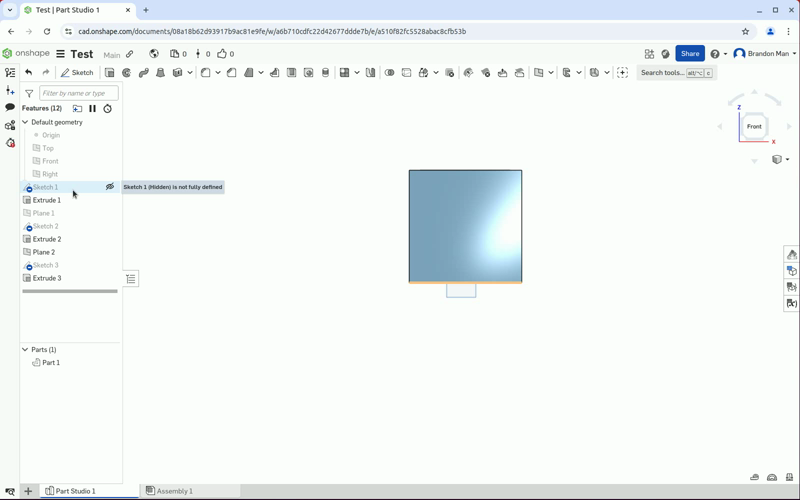
click(73, 189)
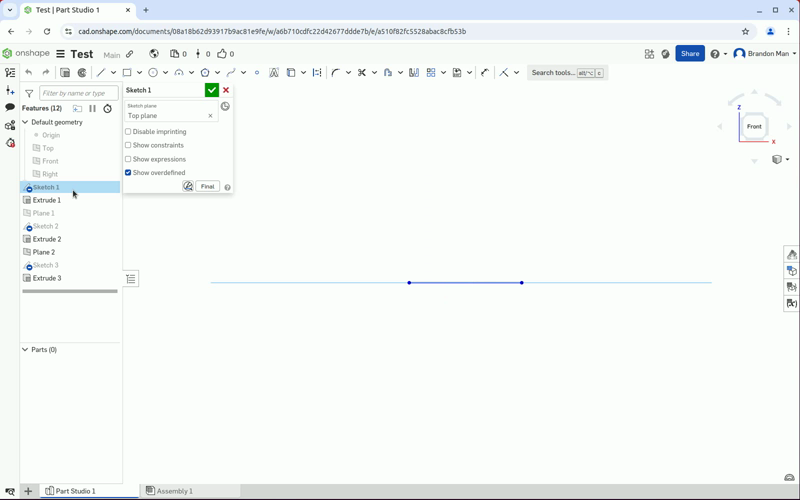
mouse_move(229, 92)
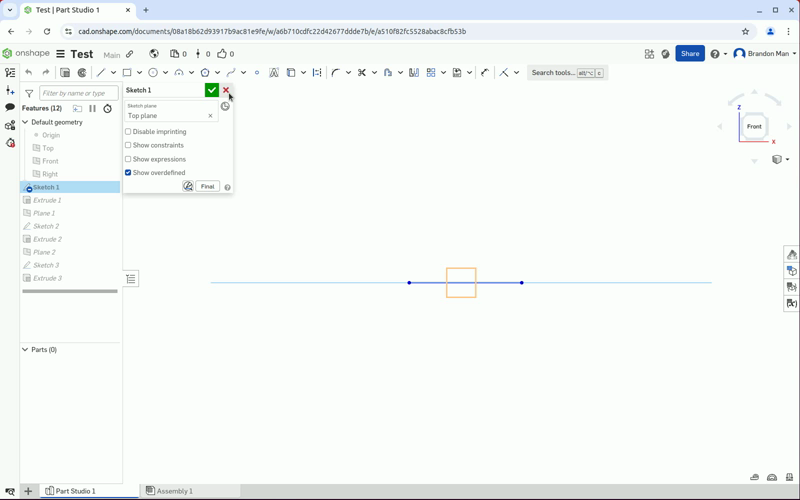
click(229, 92)
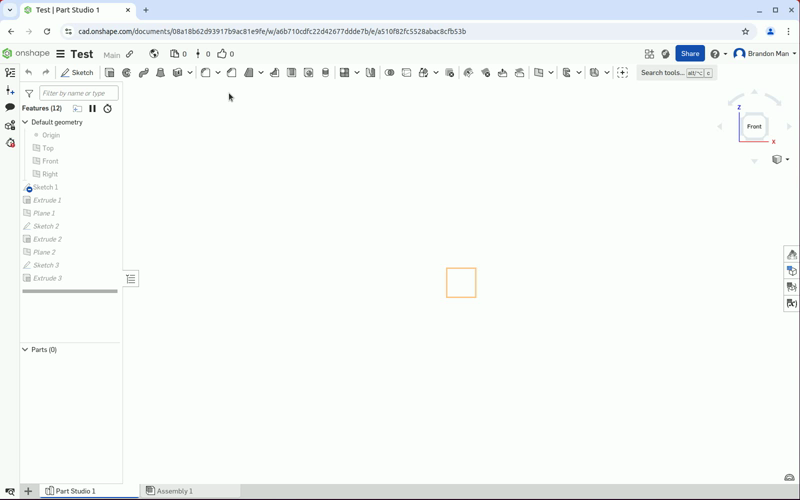
key(shift+s)
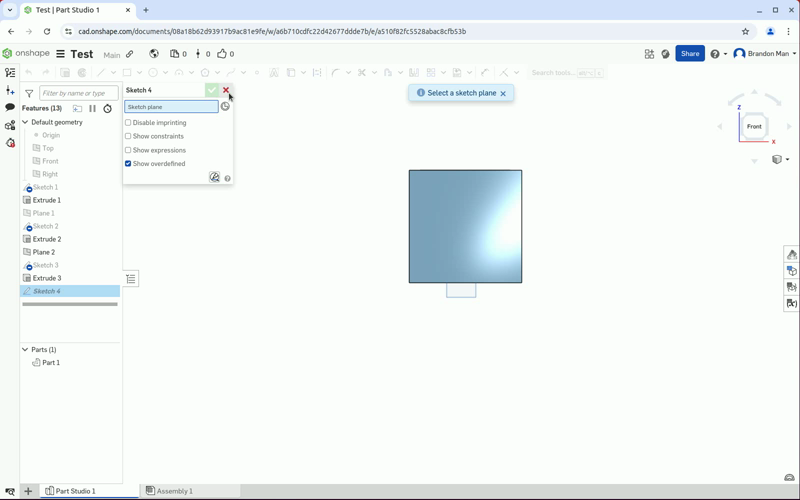
mouse_move(73, 254)
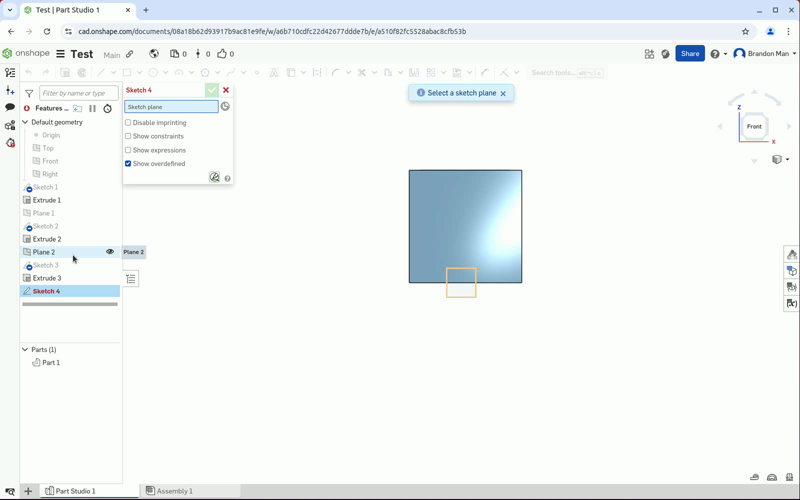
click(73, 254)
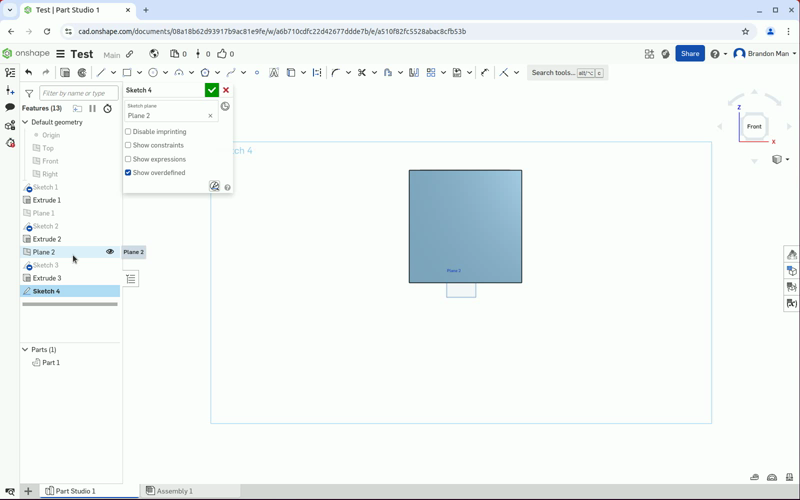
mouse_move(73, 352)
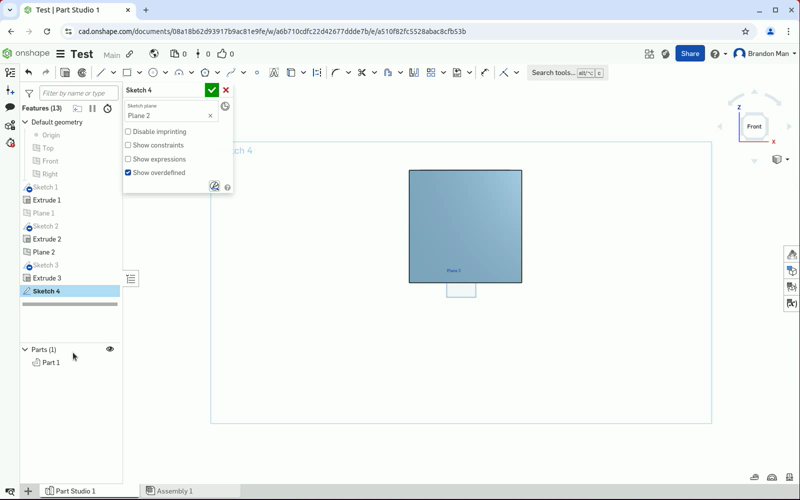
key(y)
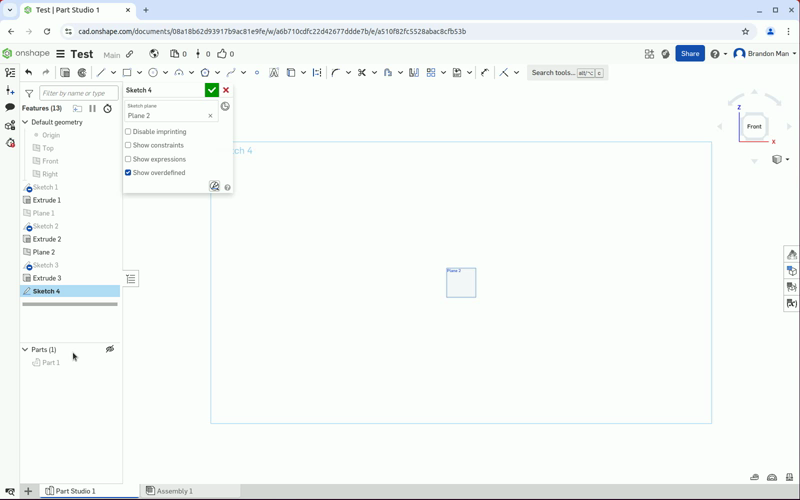
key(l)
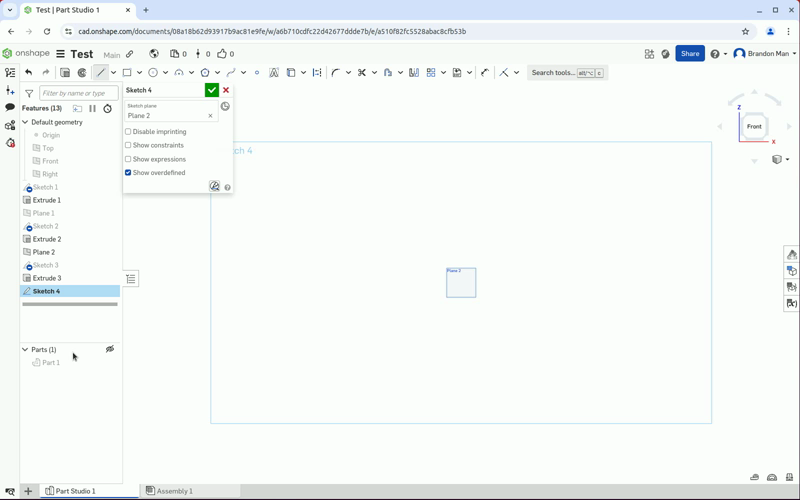
key_down(shift)
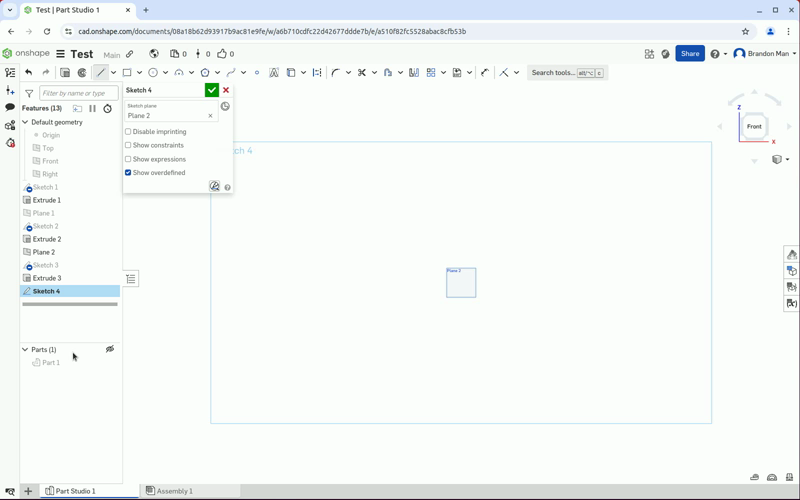
mouse_move(472, 218)
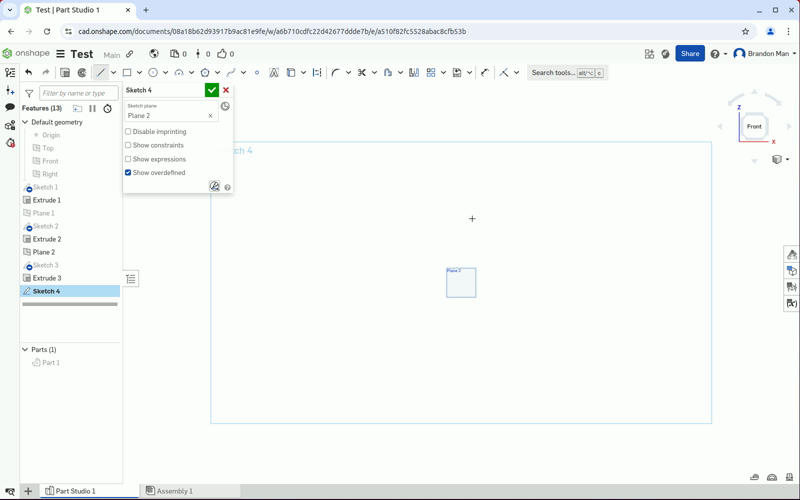
click(472, 218)
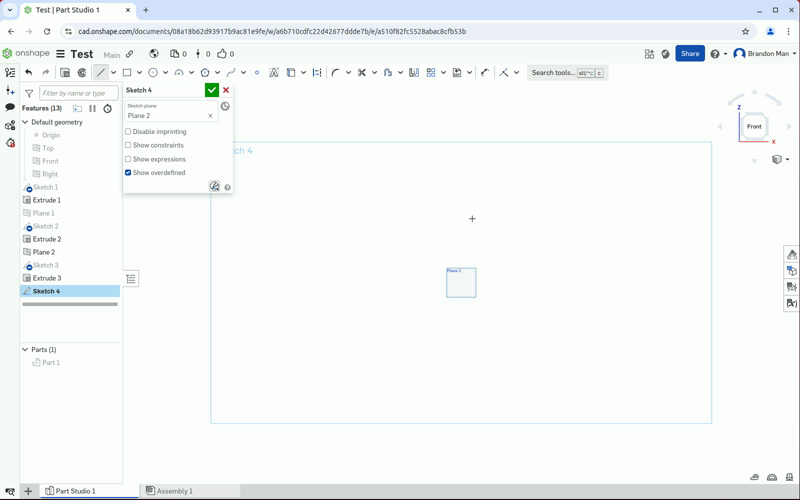
key_up(shift)
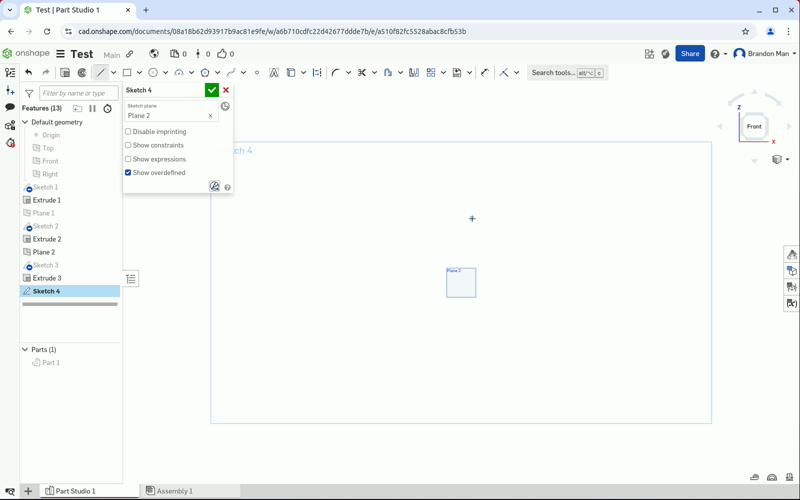
key_down(shift)
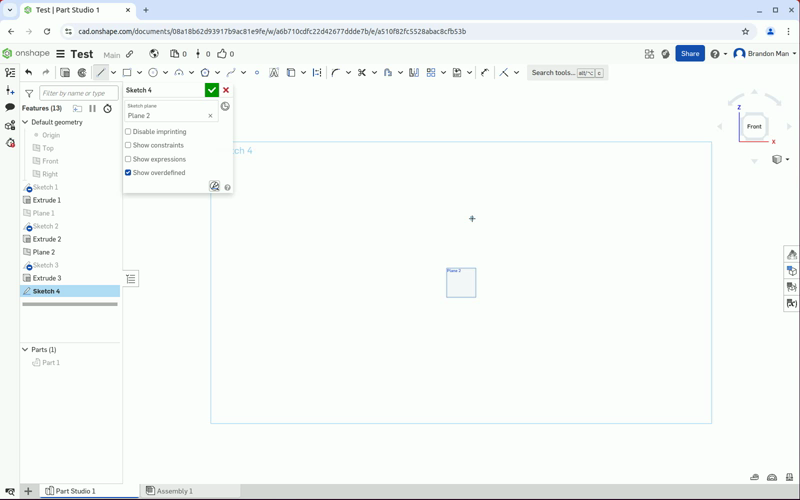
mouse_move(502, 218)
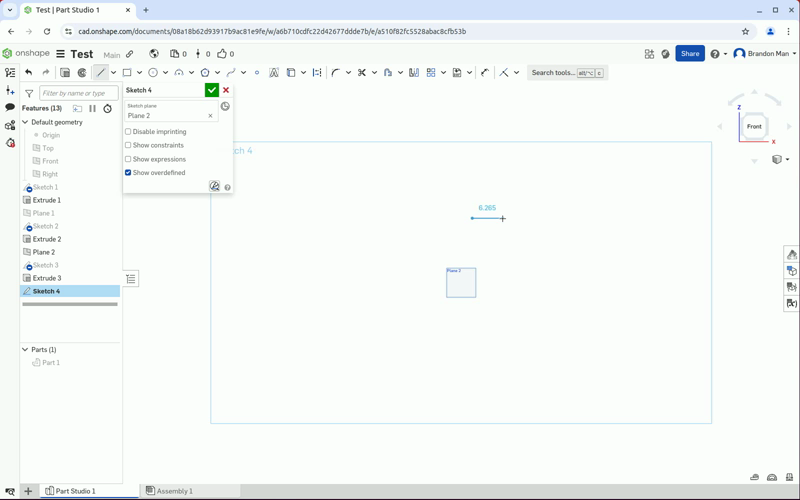
mouse_move(501, 218)
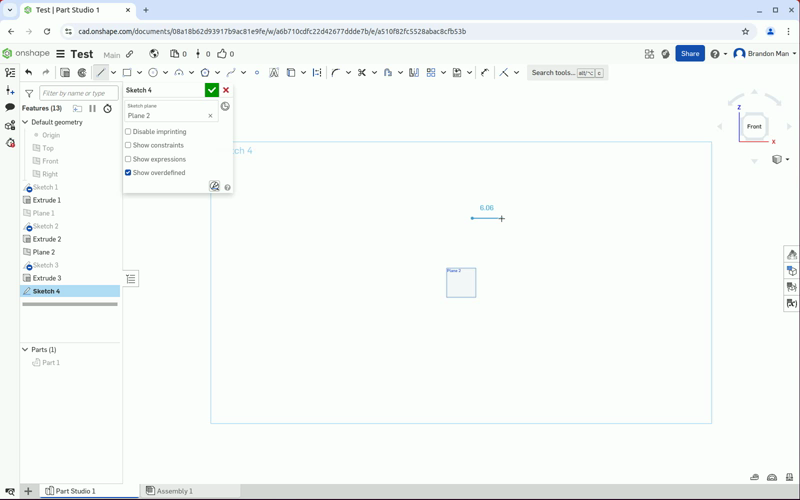
click(501, 218)
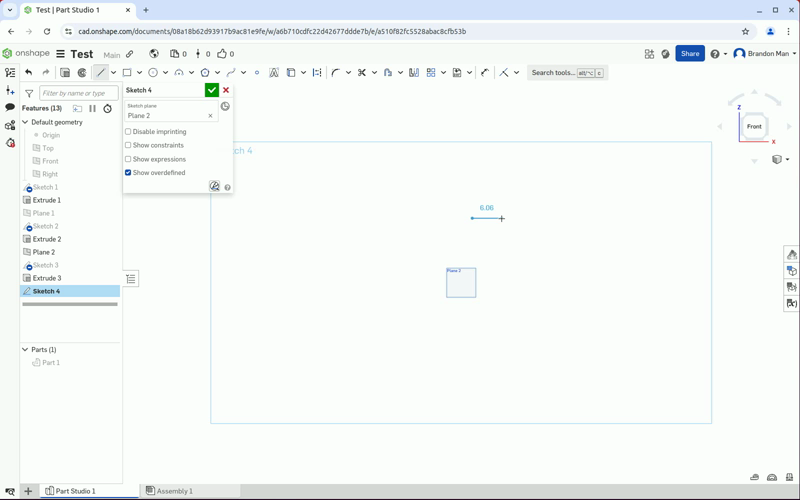
key_up(shift)
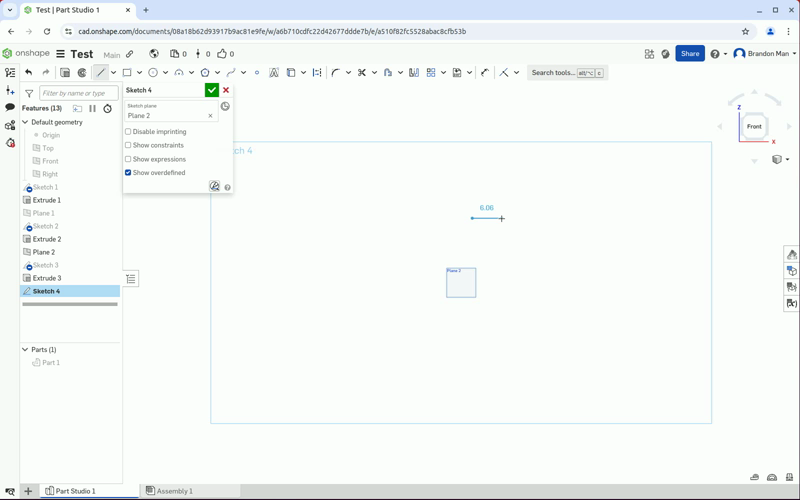
key_down(shift)
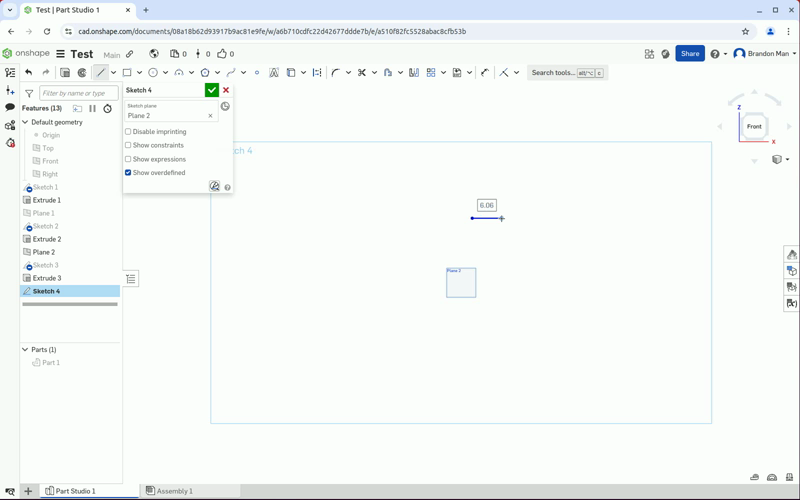
mouse_move(531, 218)
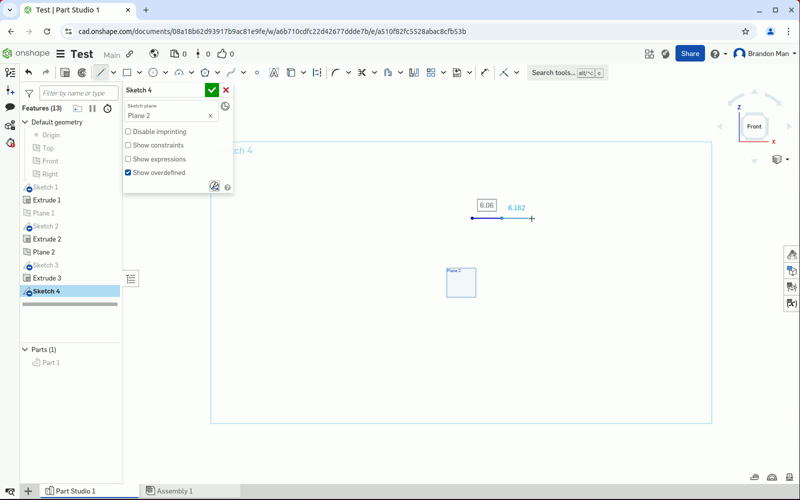
mouse_move(501, 189)
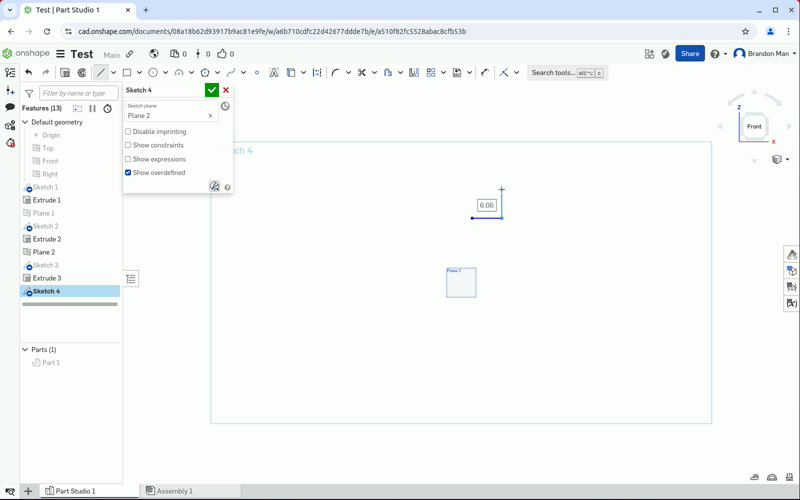
click(501, 189)
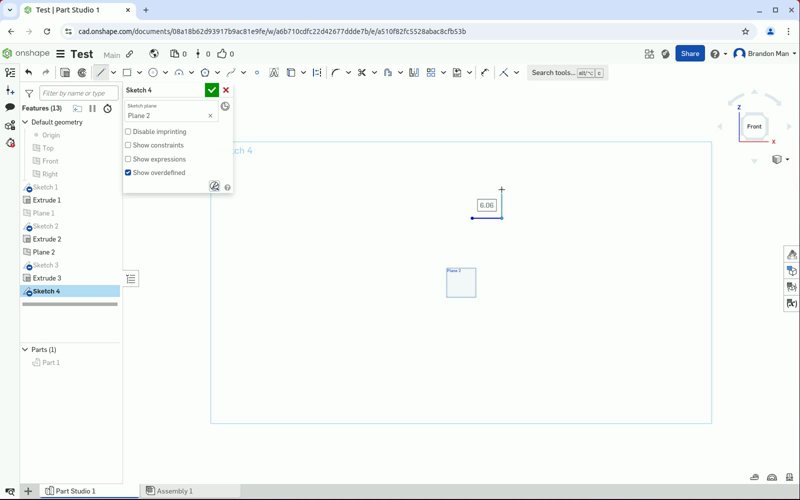
key_up(shift)
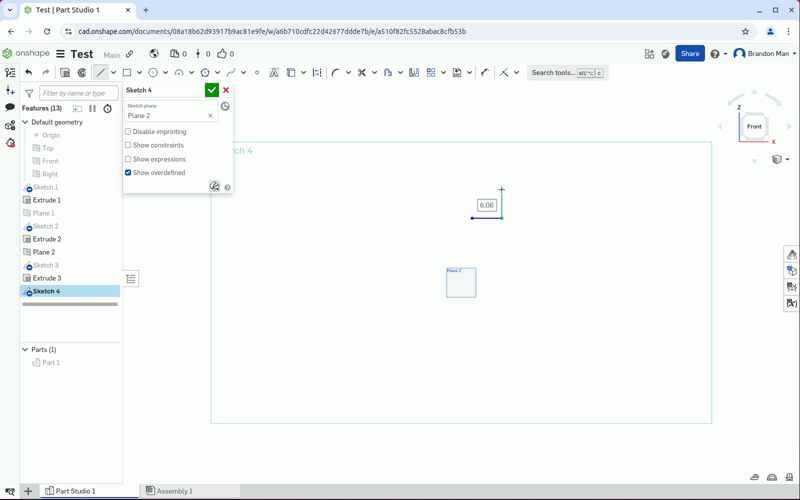
key_down(shift)
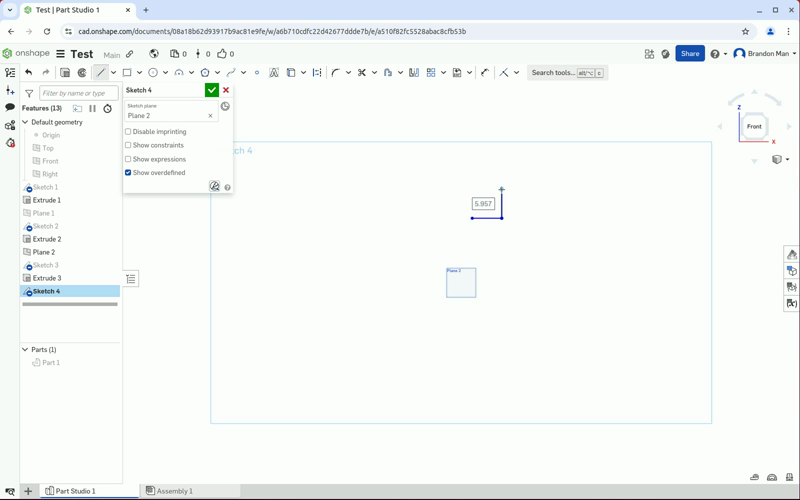
mouse_move(531, 189)
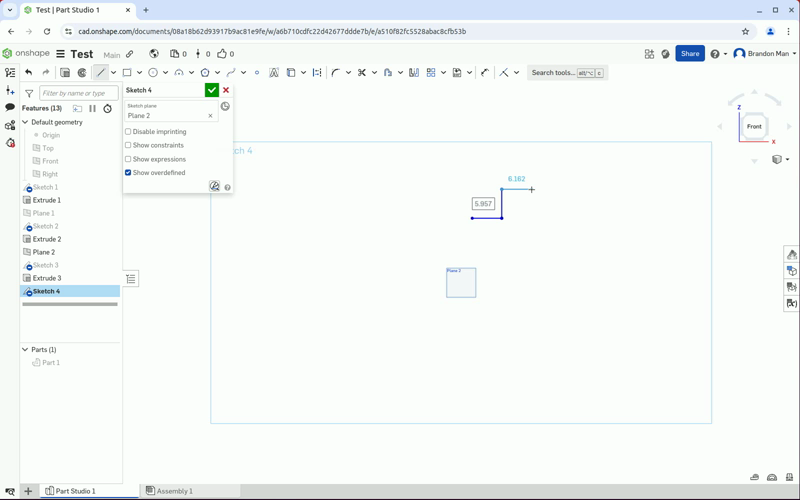
mouse_move(472, 189)
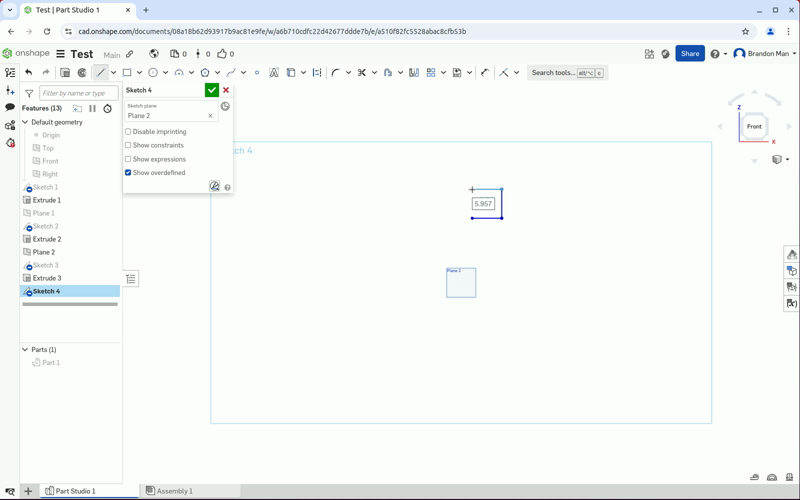
click(472, 189)
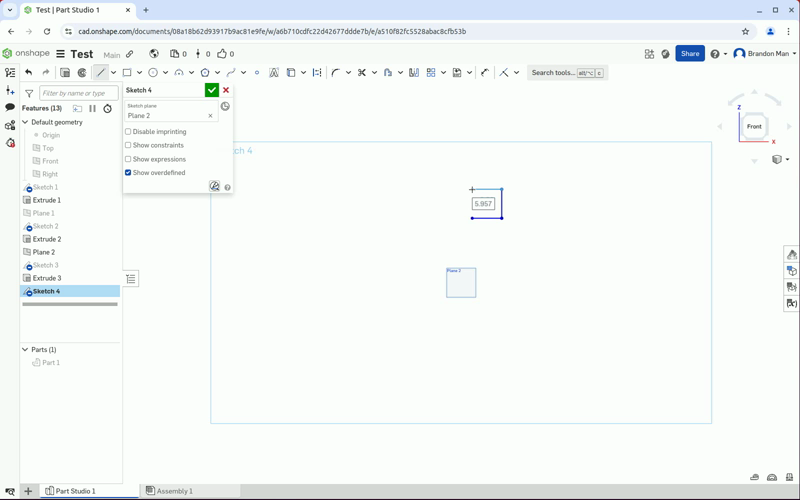
key_up(shift)
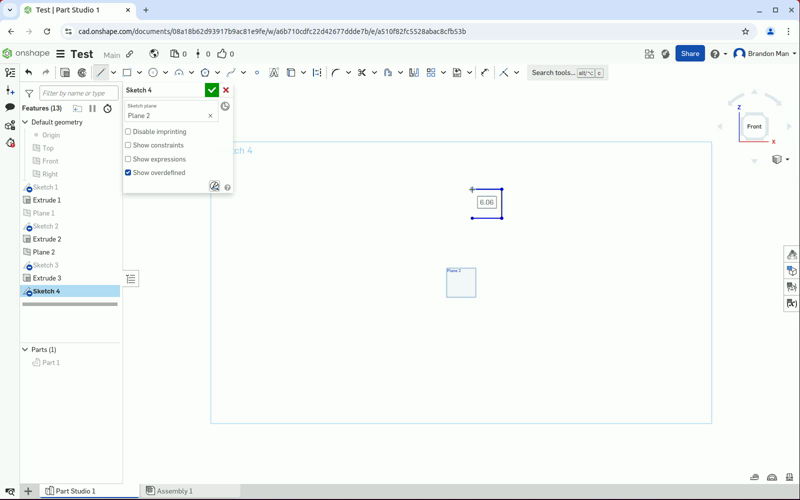
mouse_move(502, 189)
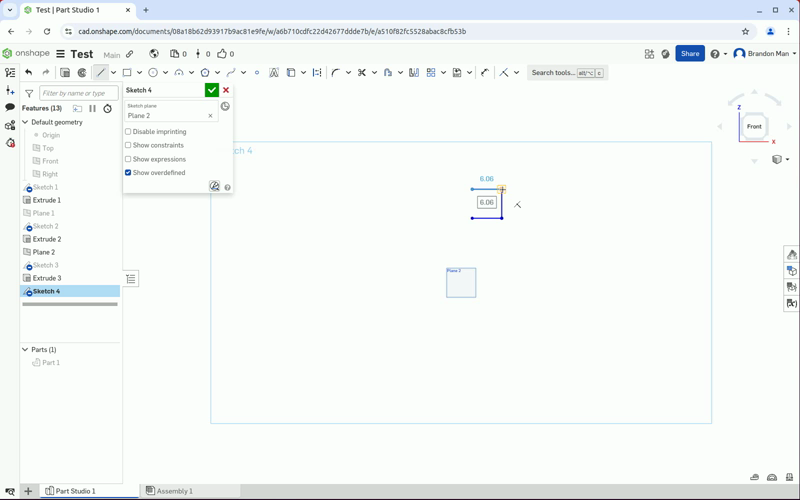
key_down(shift)
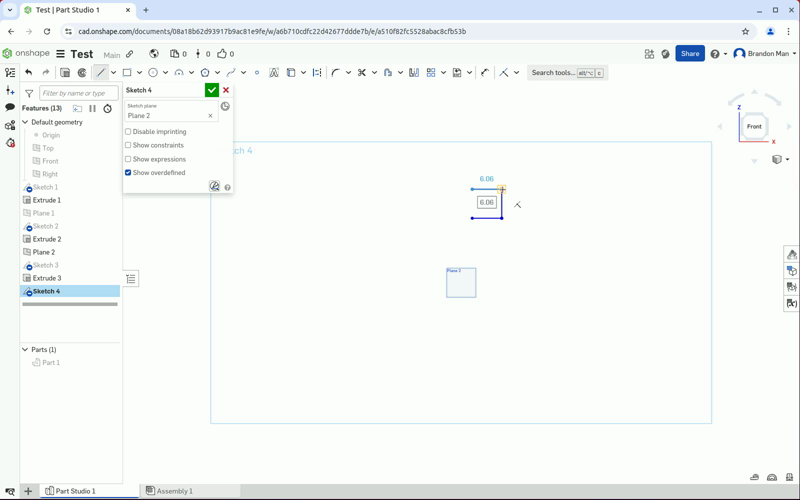
mouse_move(472, 218)
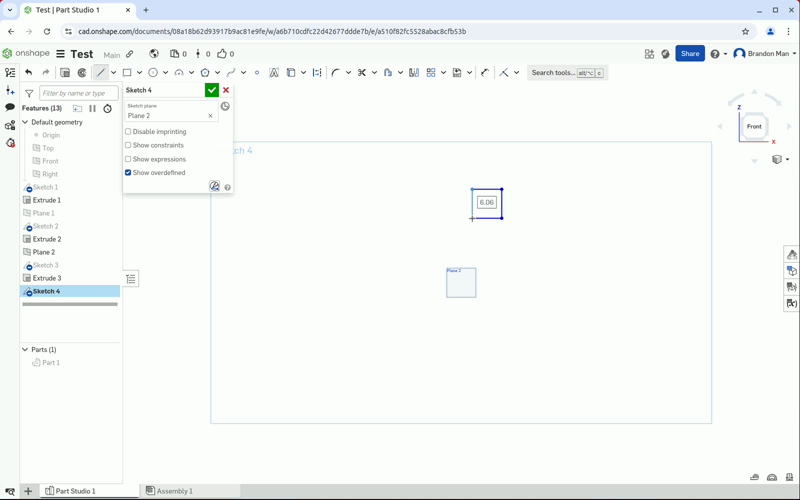
key_up(shift)
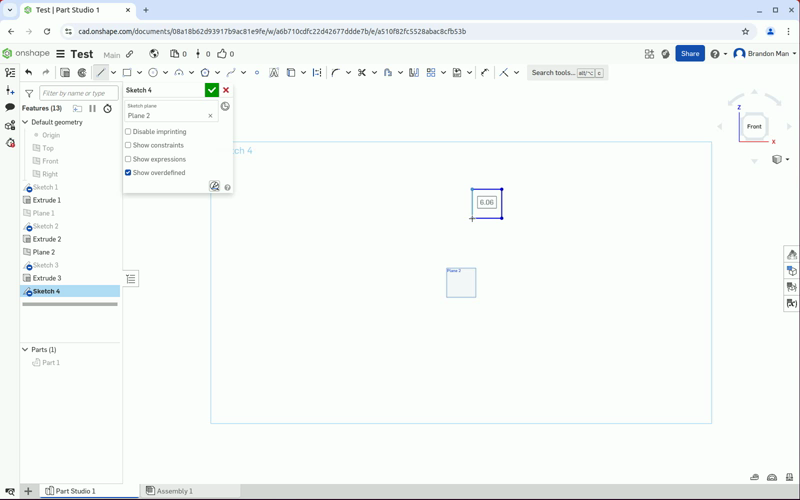
click(472, 218)
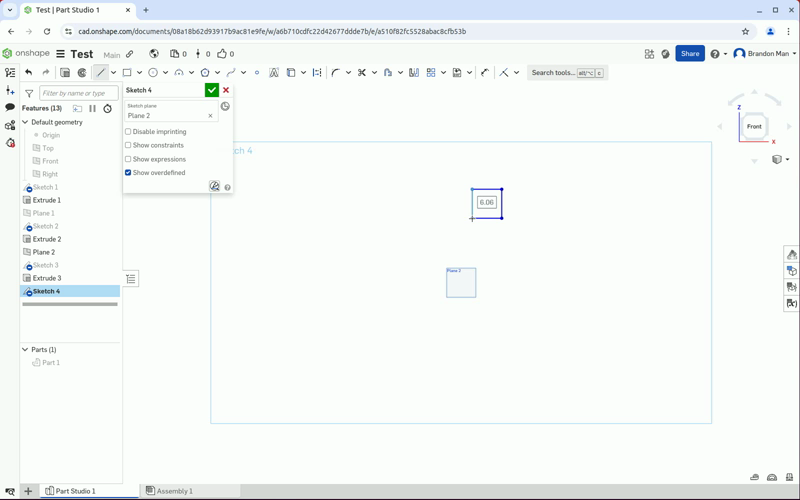
key(esc)
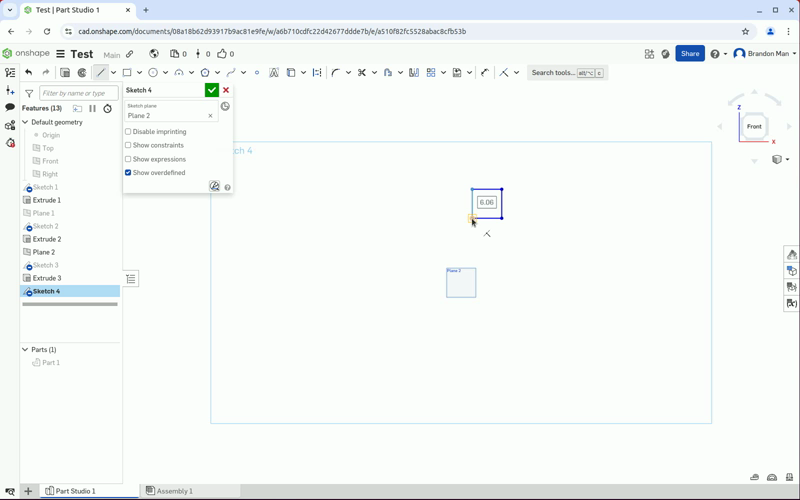
mouse_move(480, 199)
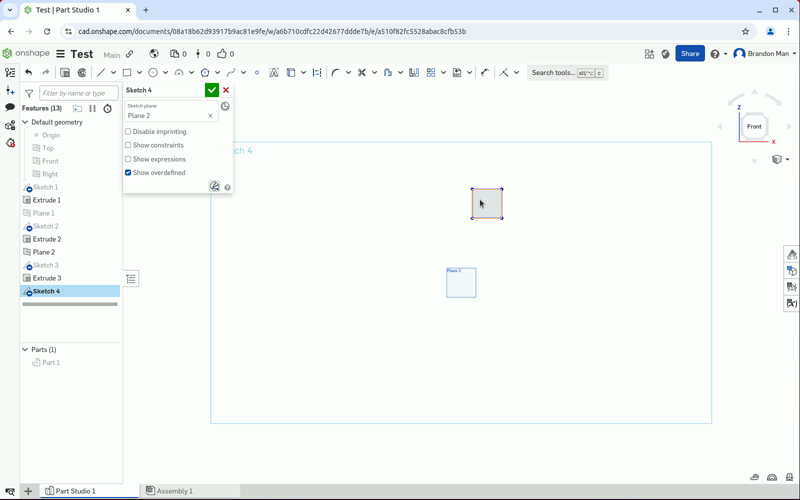
scroll(6)
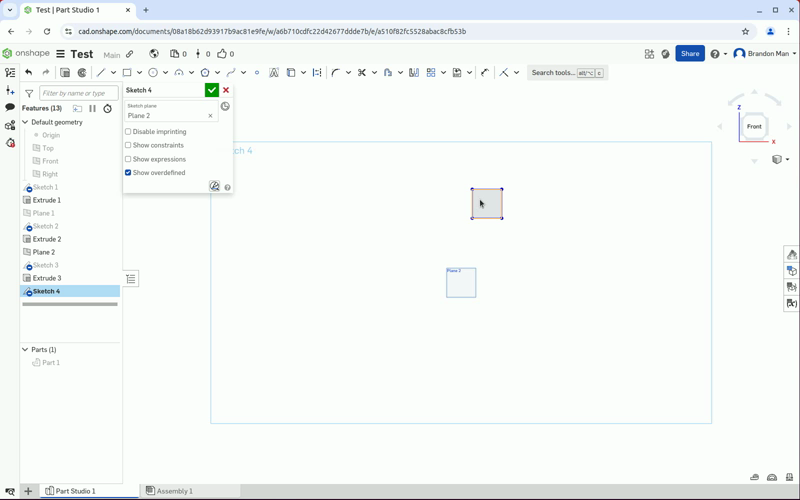
scroll(6)
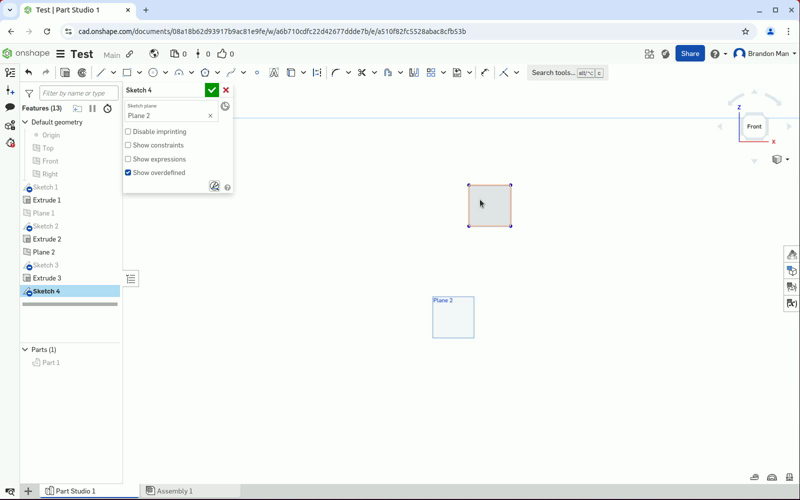
scroll(6)
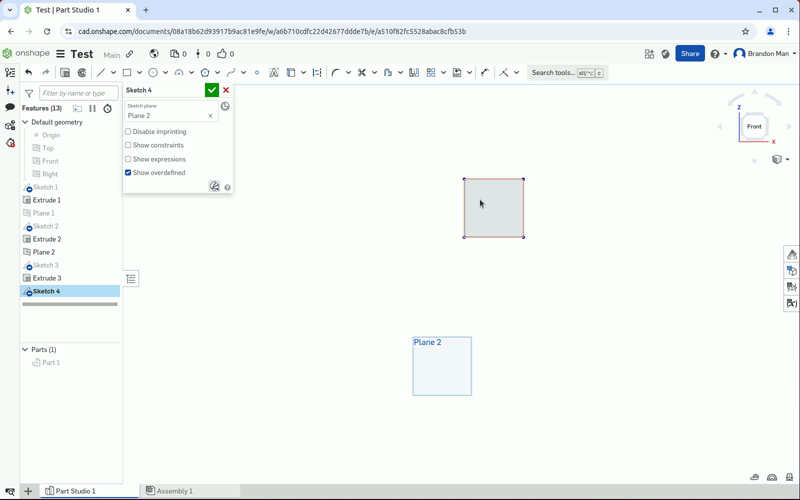
scroll(6)
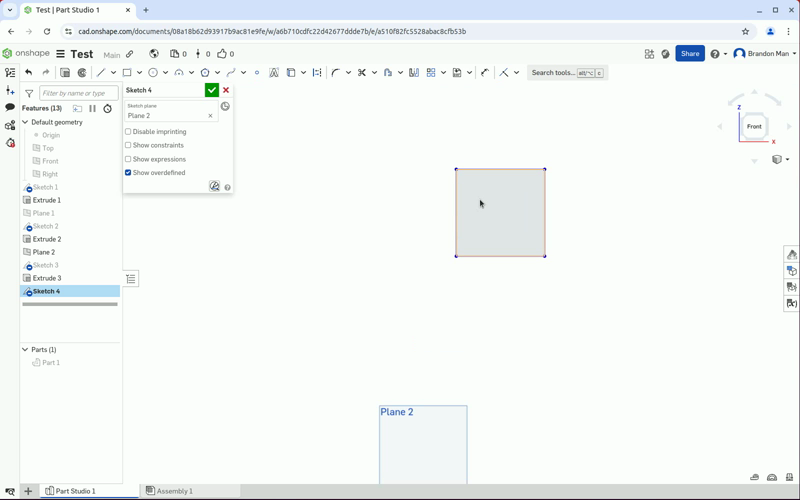
scroll(6)
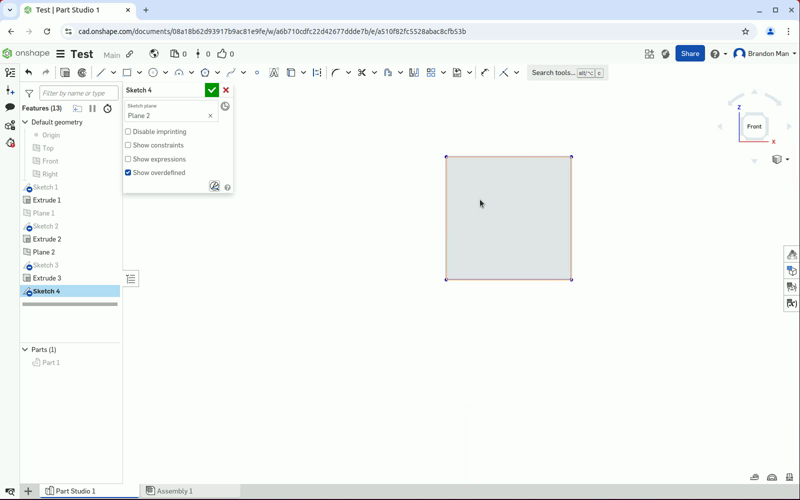
scroll(6)
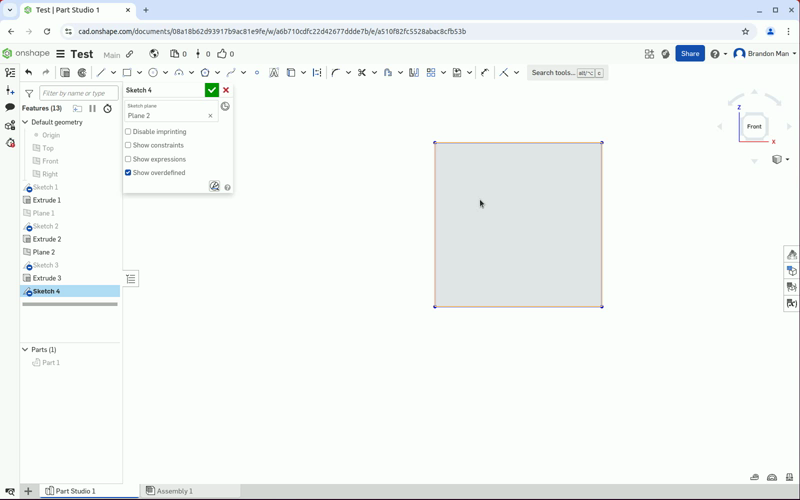
scroll(6)
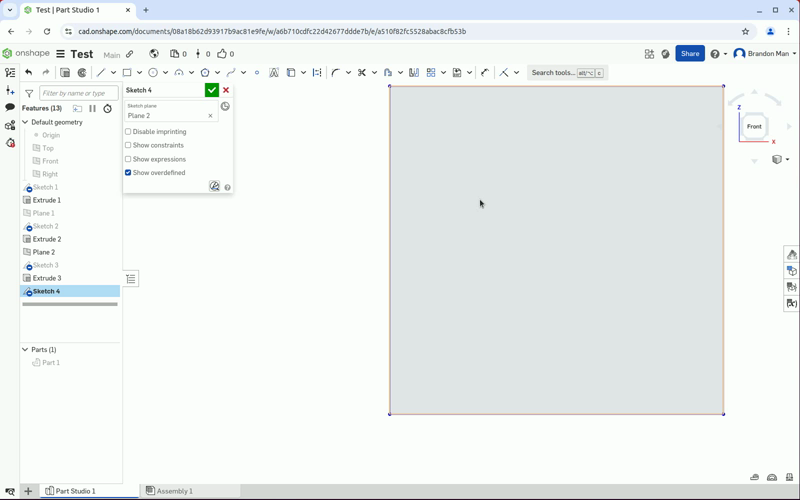
click(480, 199)
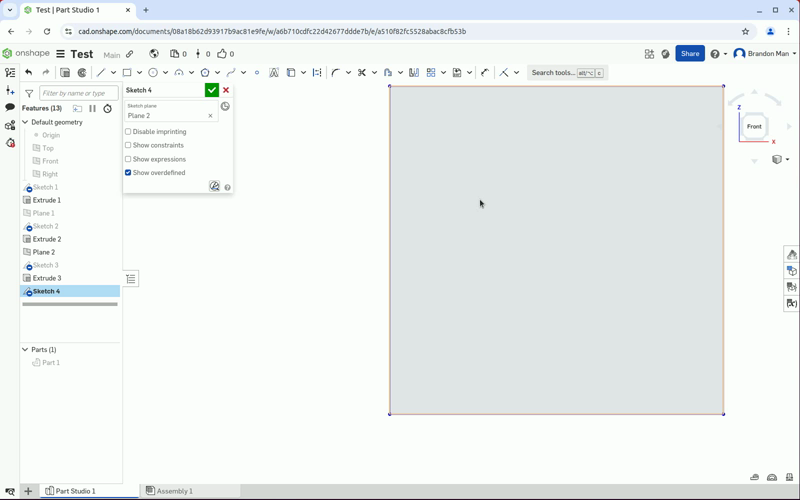
scroll(-6)
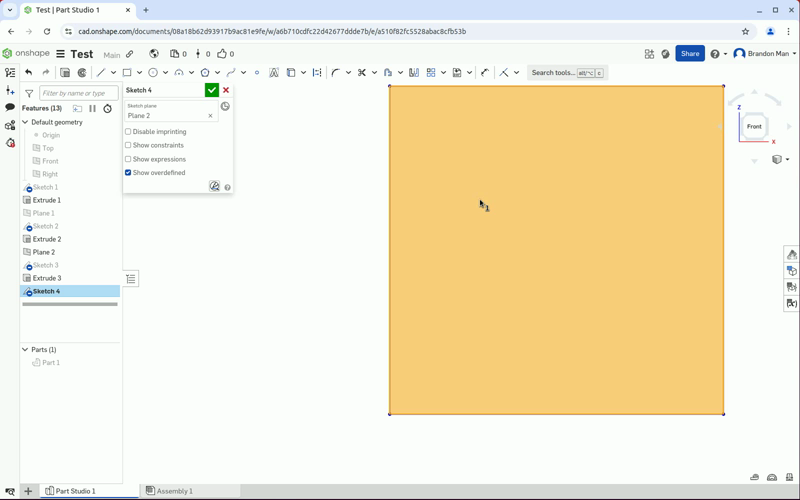
scroll(-6)
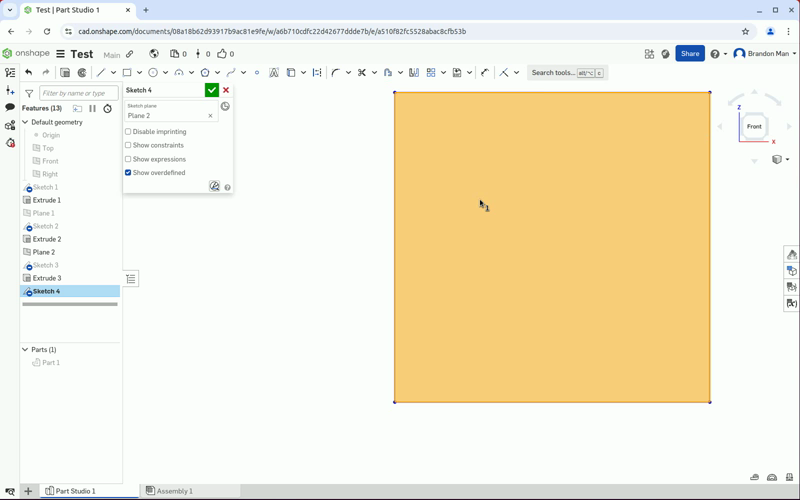
scroll(-6)
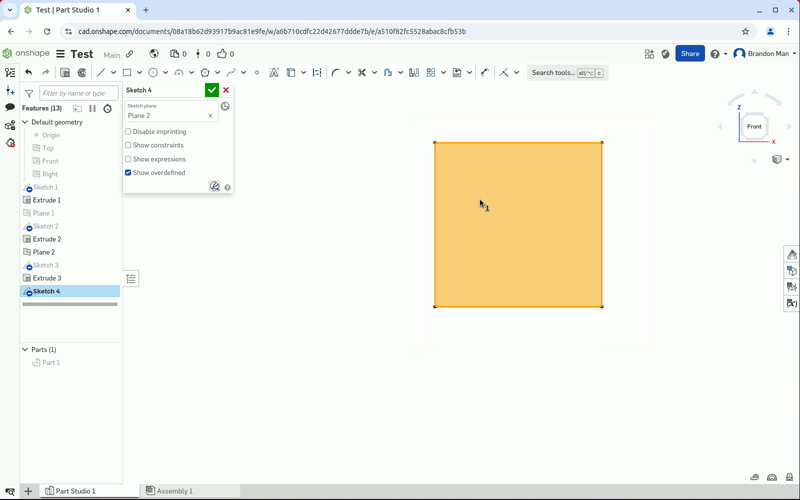
scroll(-6)
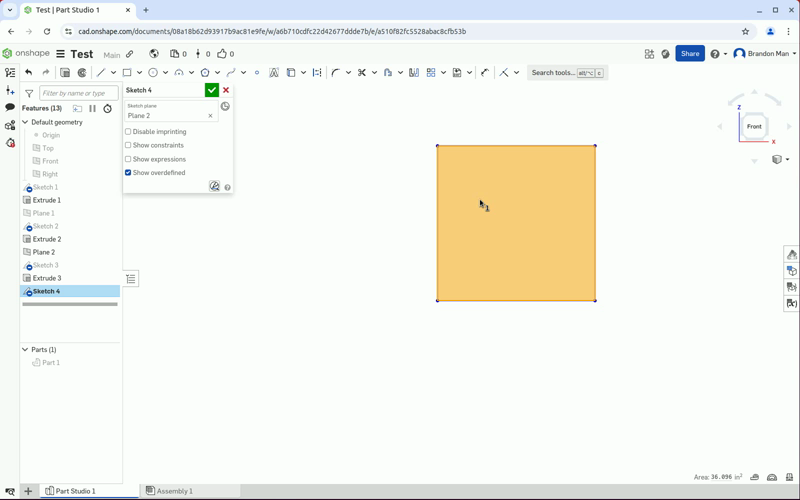
scroll(-6)
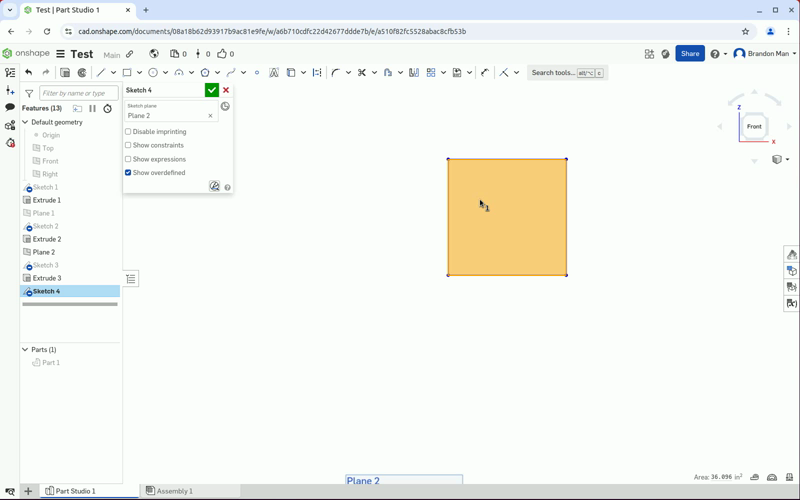
scroll(-6)
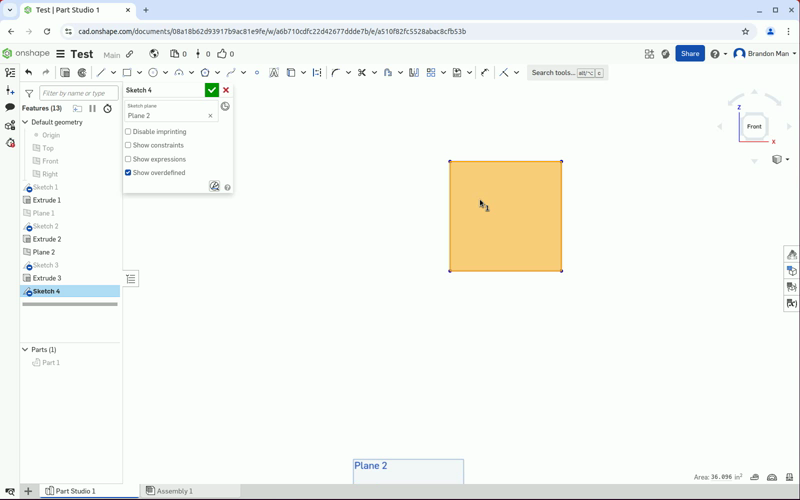
scroll(-6)
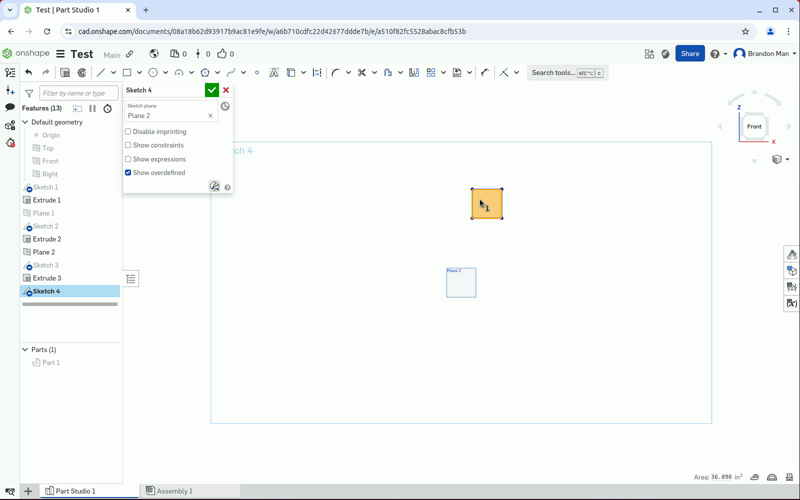
mouse_move(73, 352)
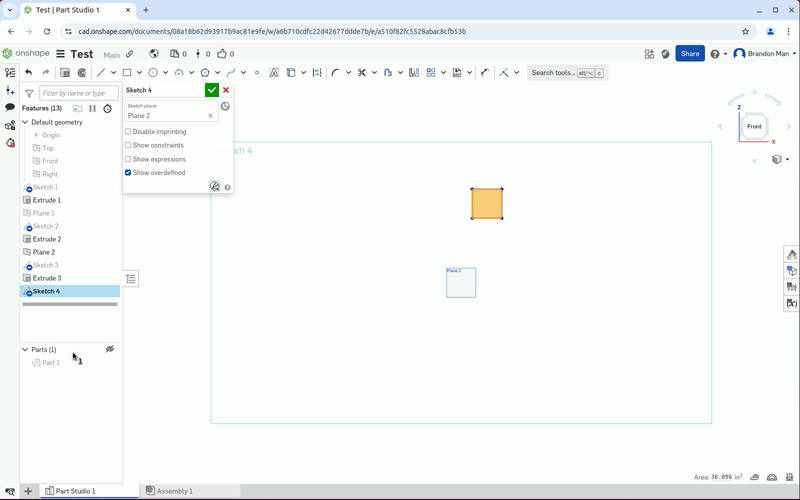
key(shift+y)
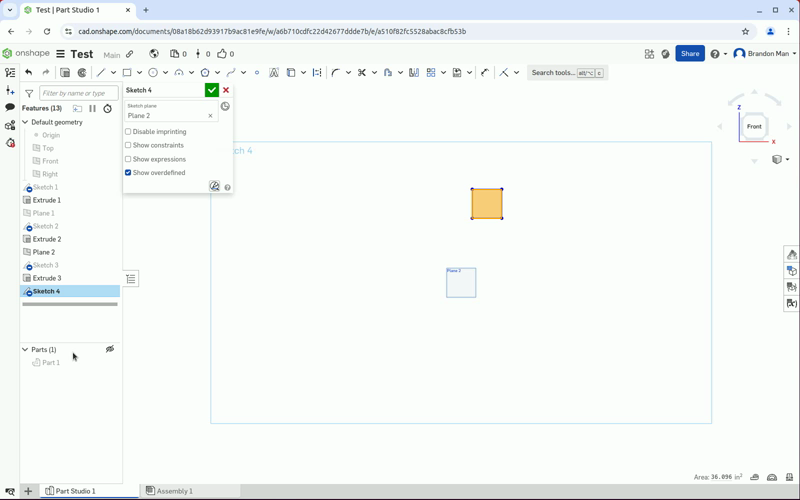
key(shift+e)
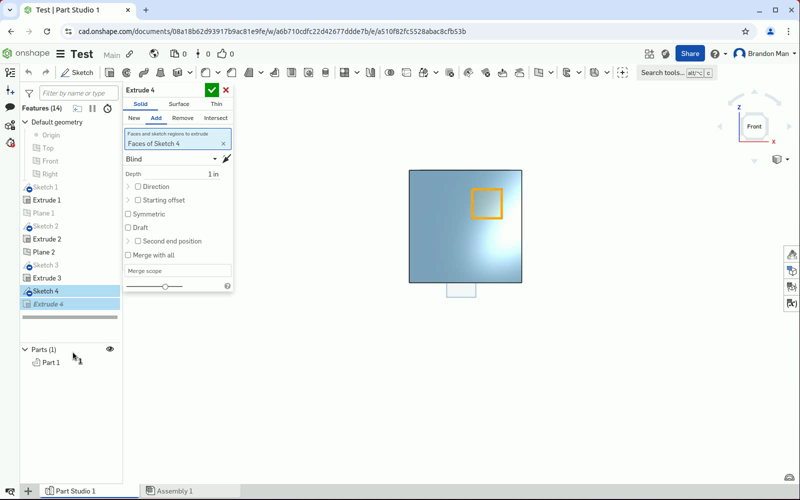
mouse_move(143, 106)
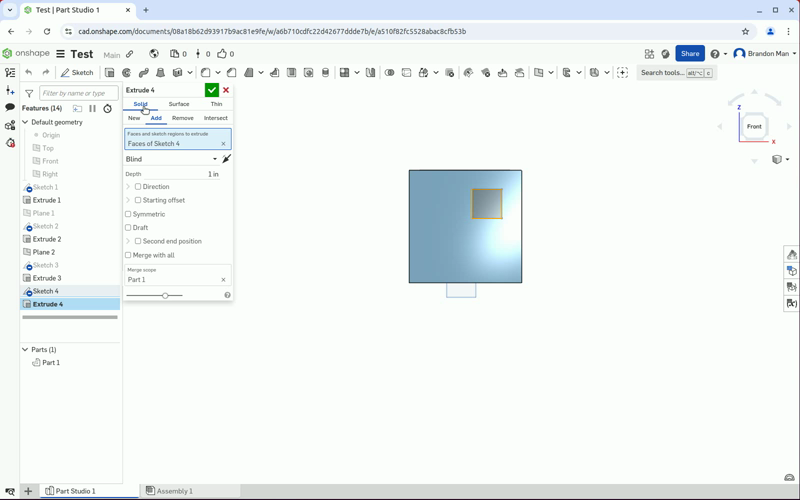
click(143, 106)
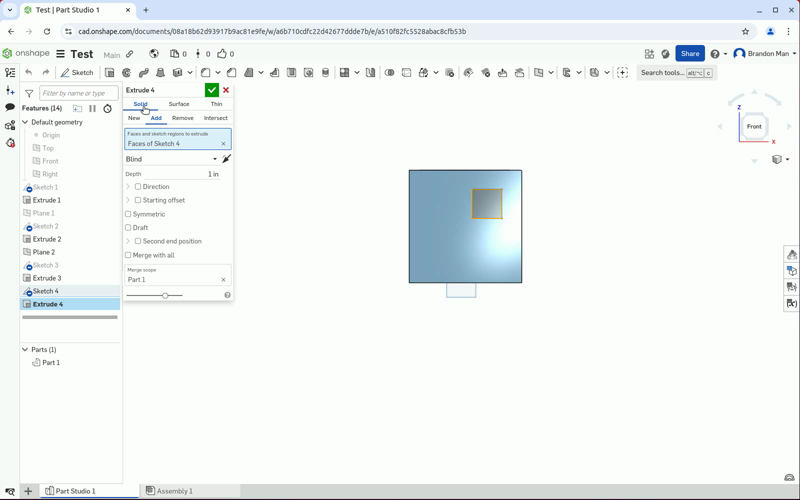
mouse_move(186, 120)
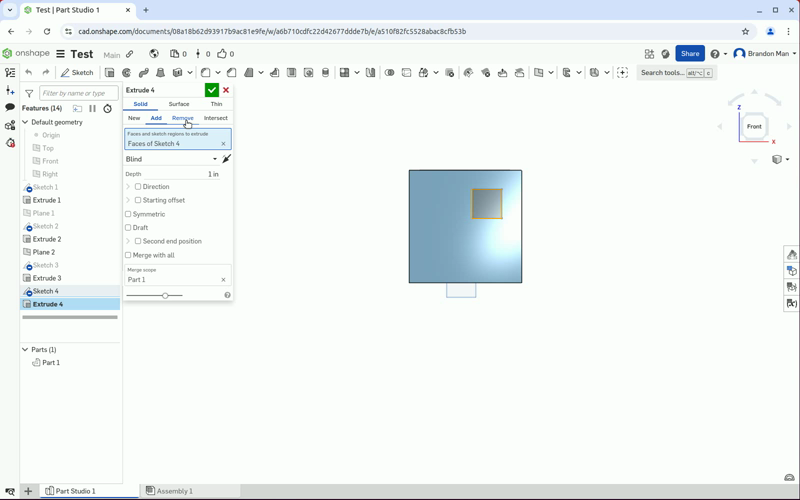
click(186, 120)
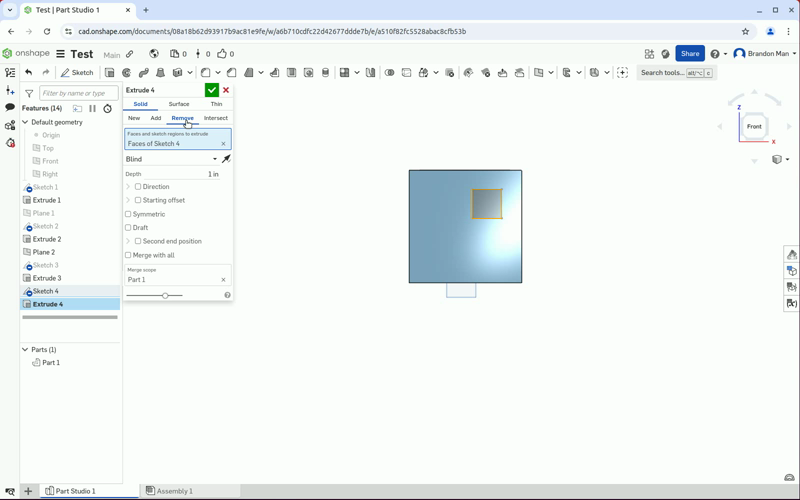
key(tab, 4)
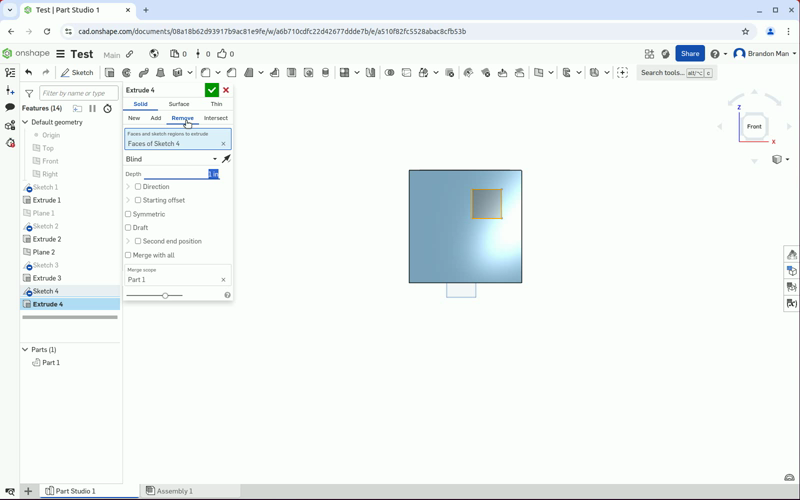
text(3.37)
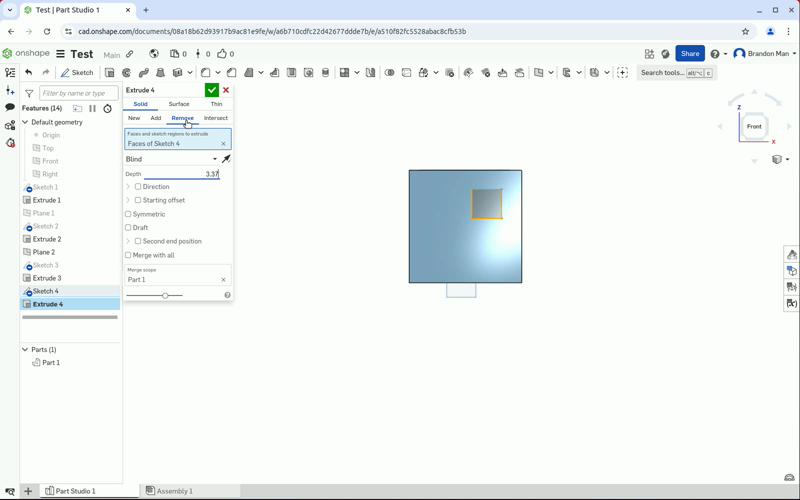
key(tab, 6)
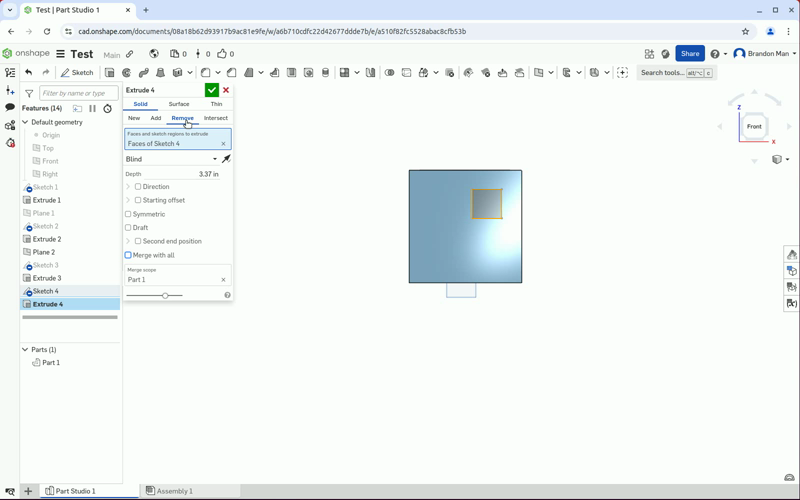
key(space)
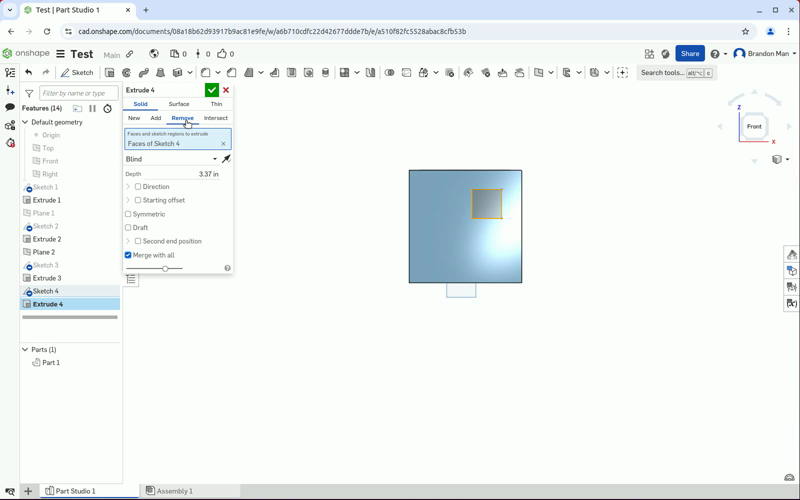
key(enter)
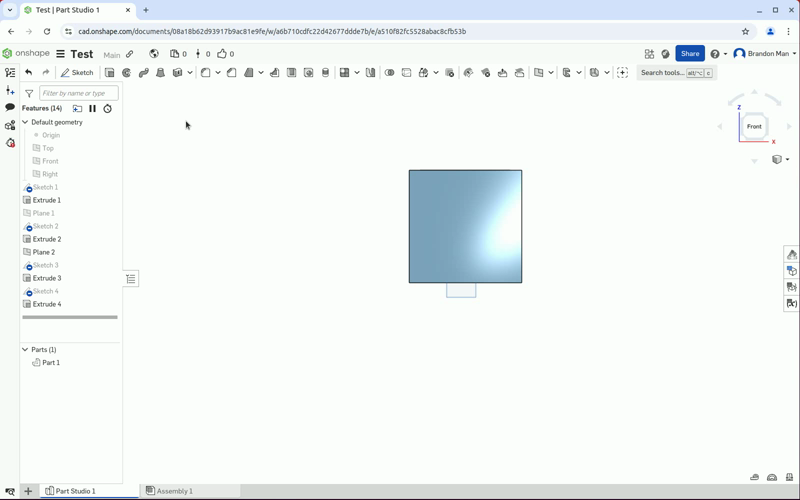
key(shift+h)
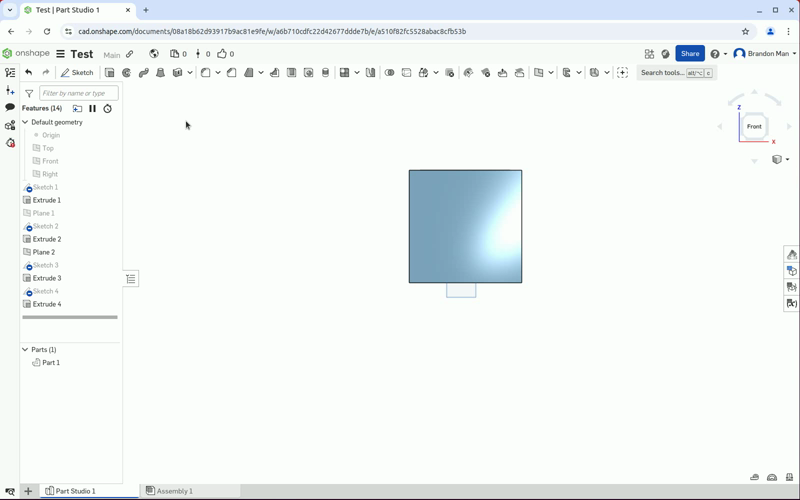
key(shift+h)
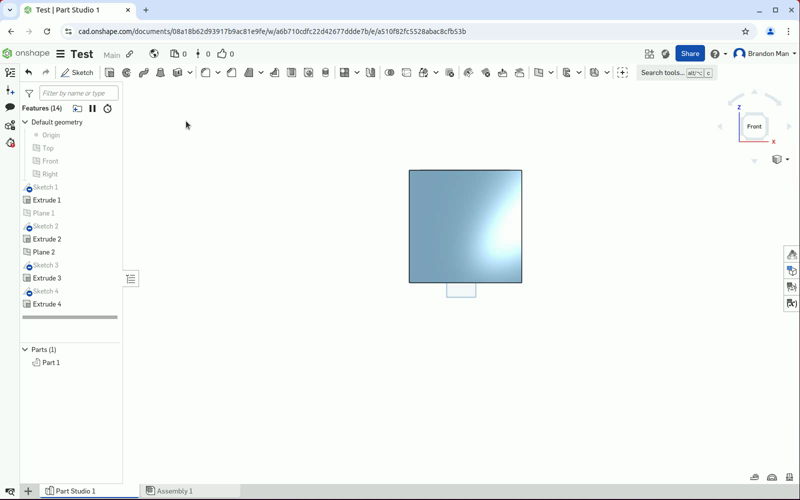
mouse_move(73, 189)
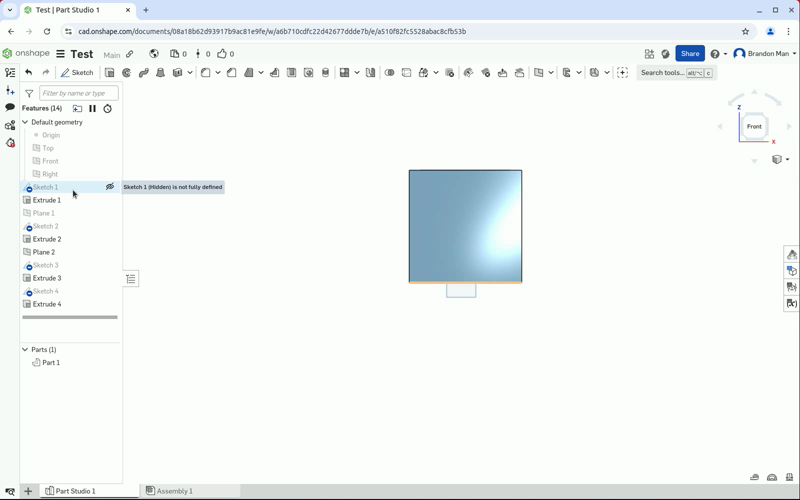
click(73, 189)
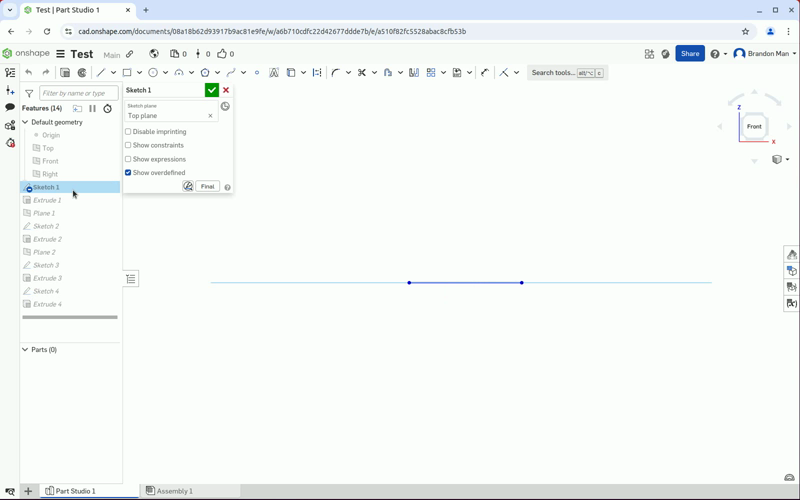
mouse_move(229, 92)
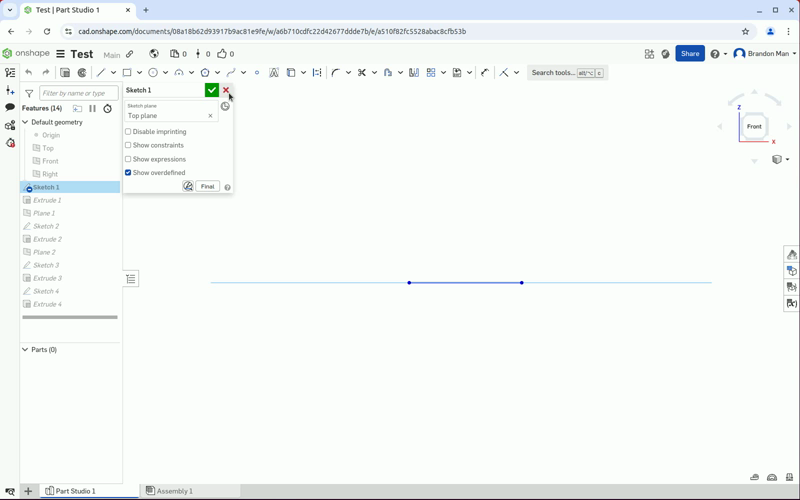
click(229, 92)
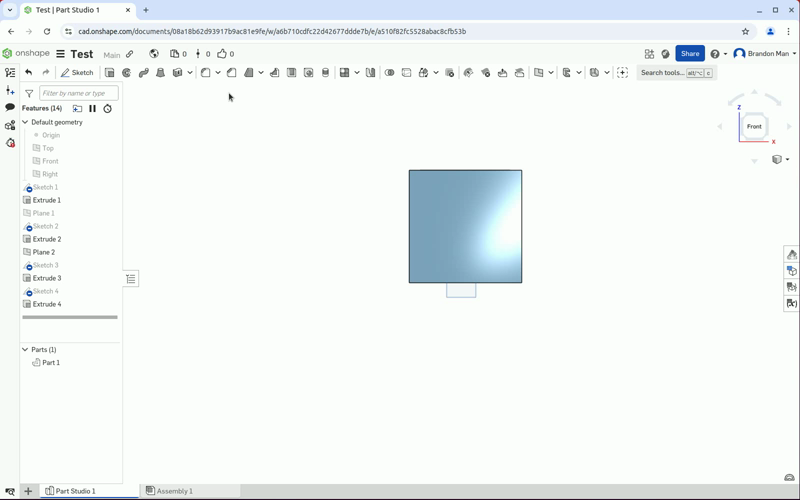
mouse_move(73, 352)
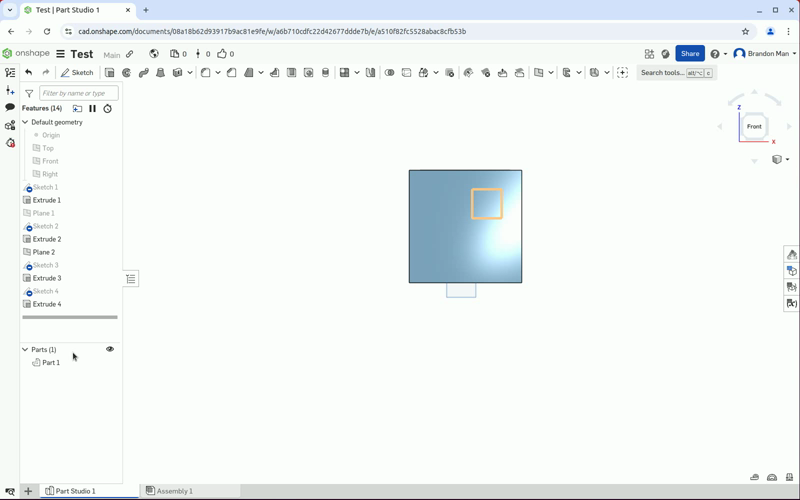
key(y)
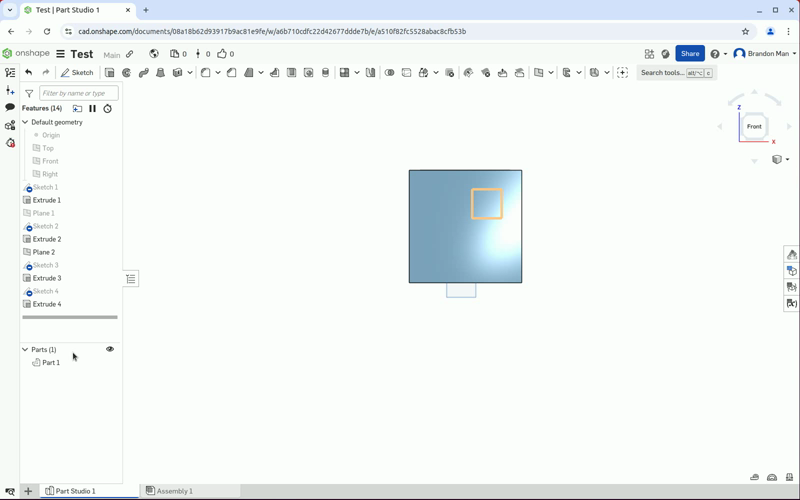
key(shift+p)
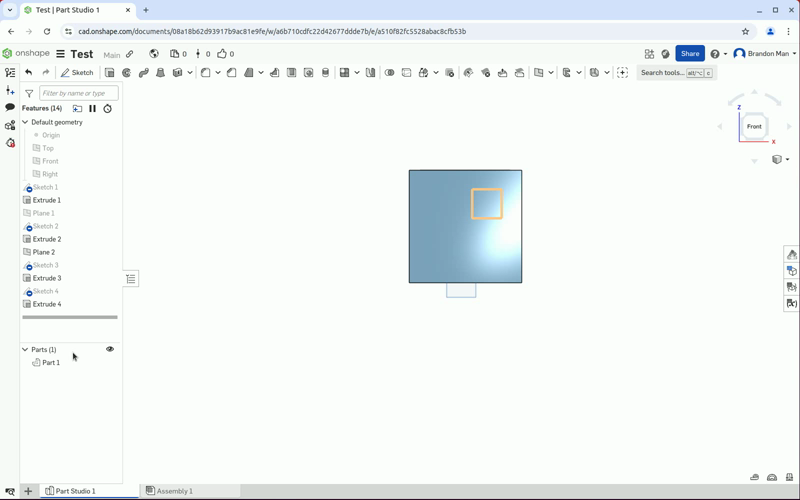
key(space)
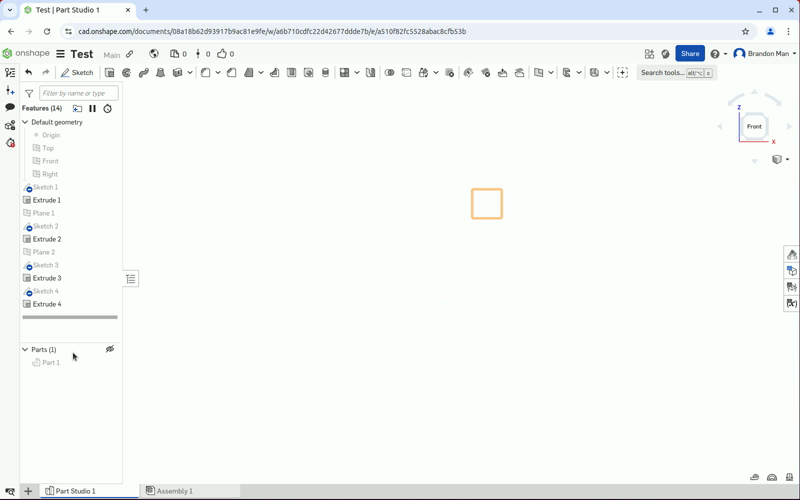
key_down(shift)
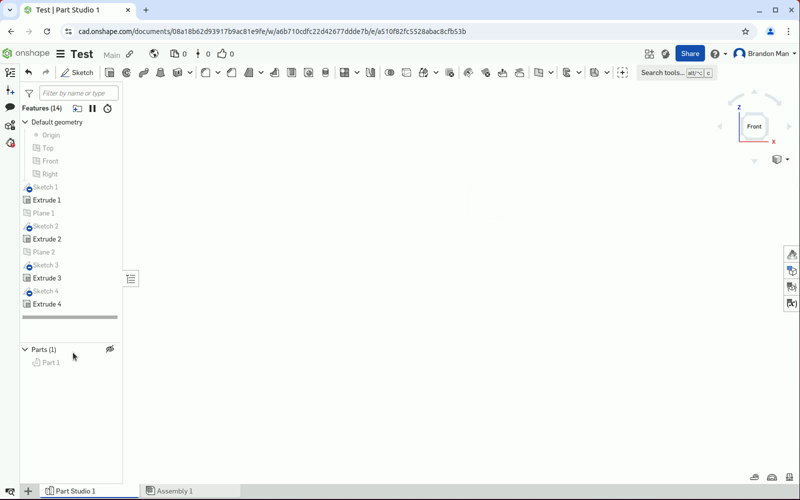
key(left)
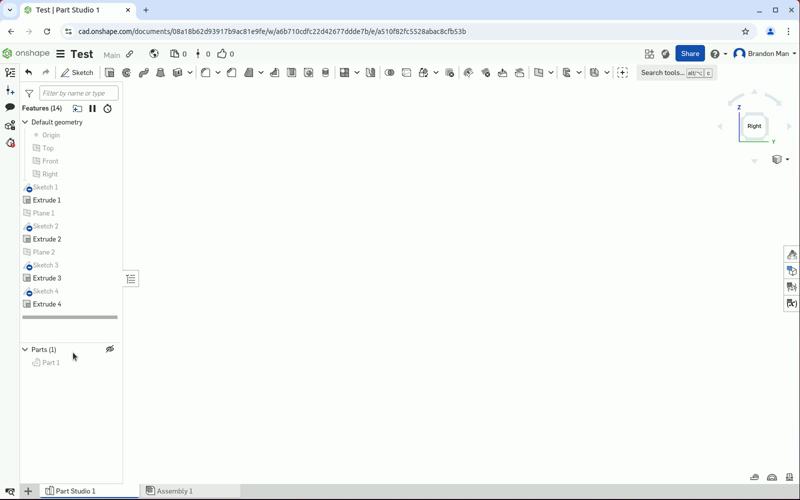
key_up(shift)
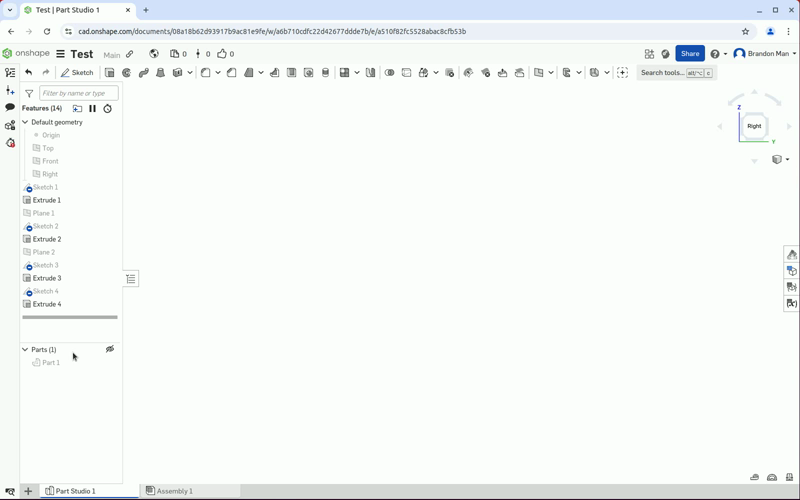
mouse_move(73, 352)
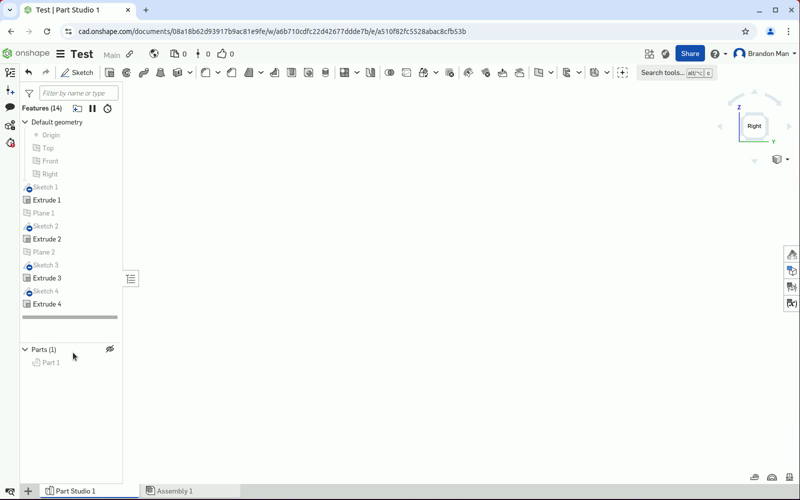
key(shift+y)
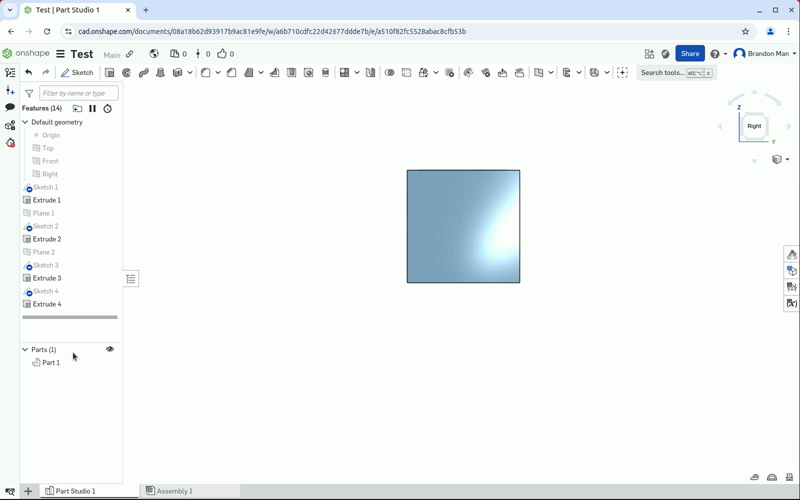
mouse_move(541, 75)
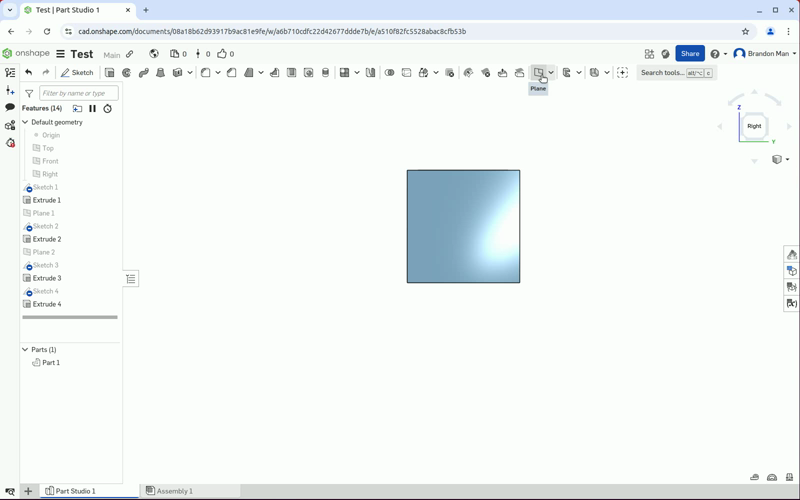
click(541, 75)
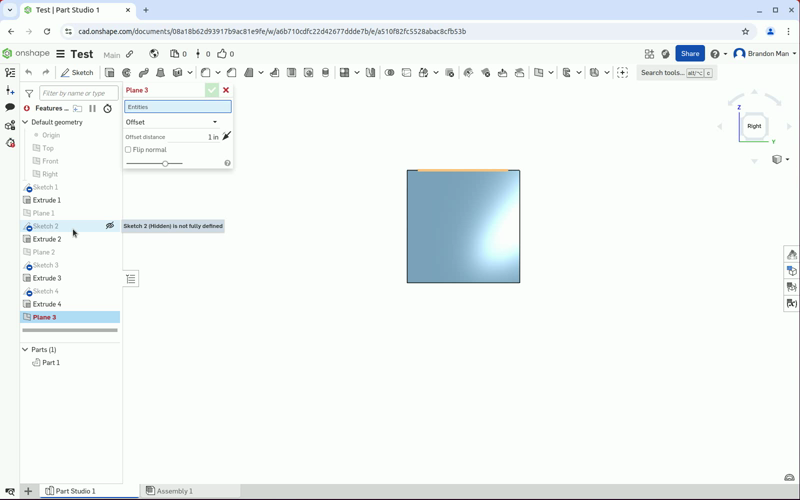
scroll(3)
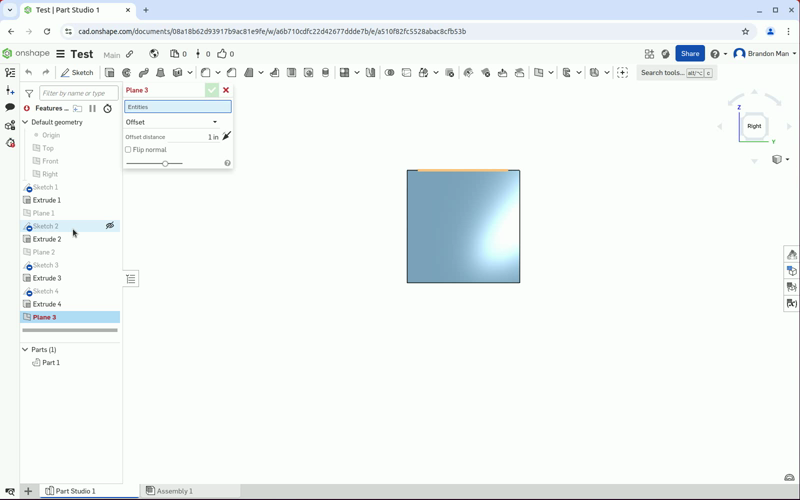
mouse_move(73, 176)
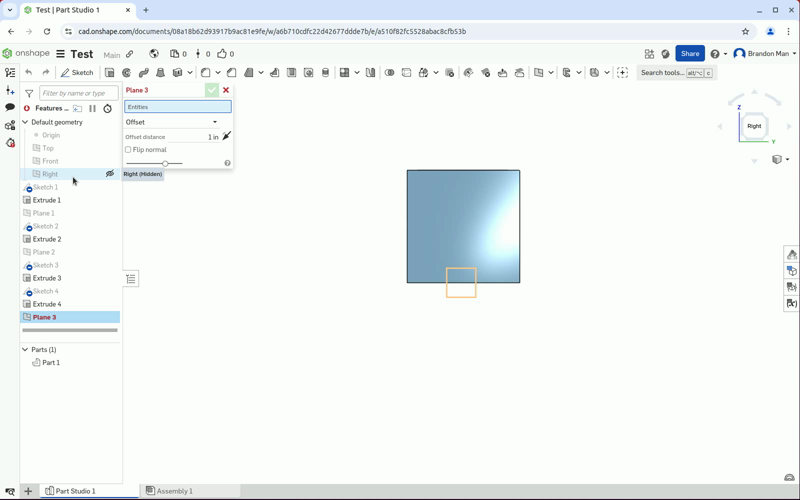
click(73, 176)
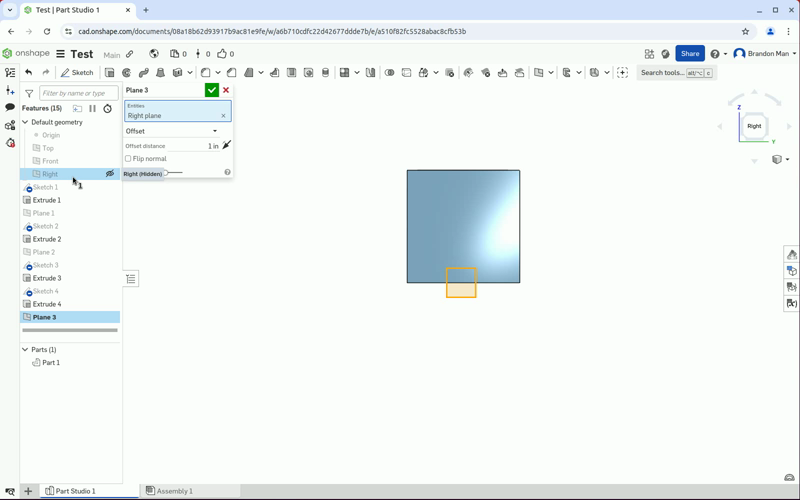
key(tab, 2)
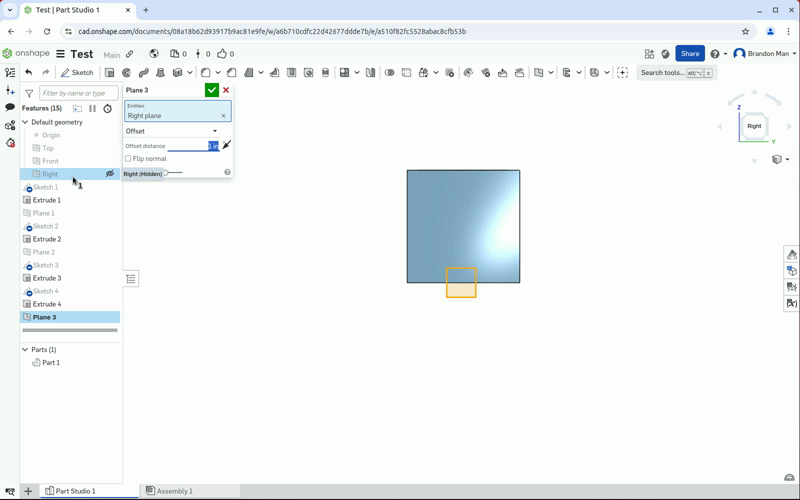
text(10.599)
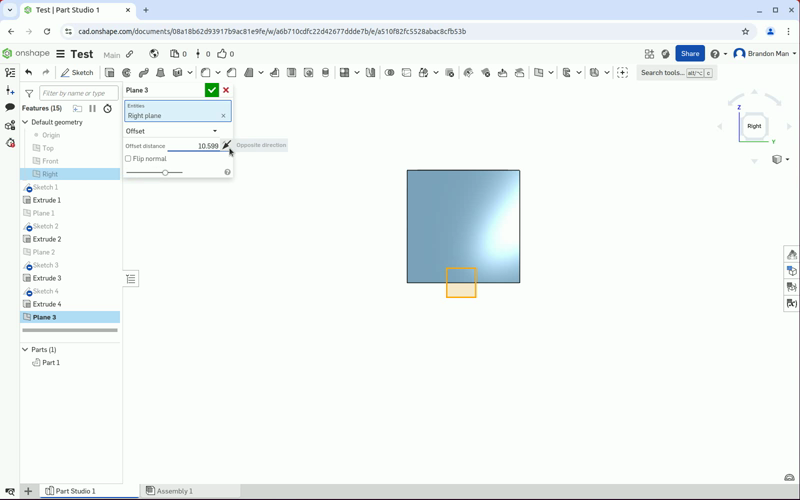
mouse_move(229, 147)
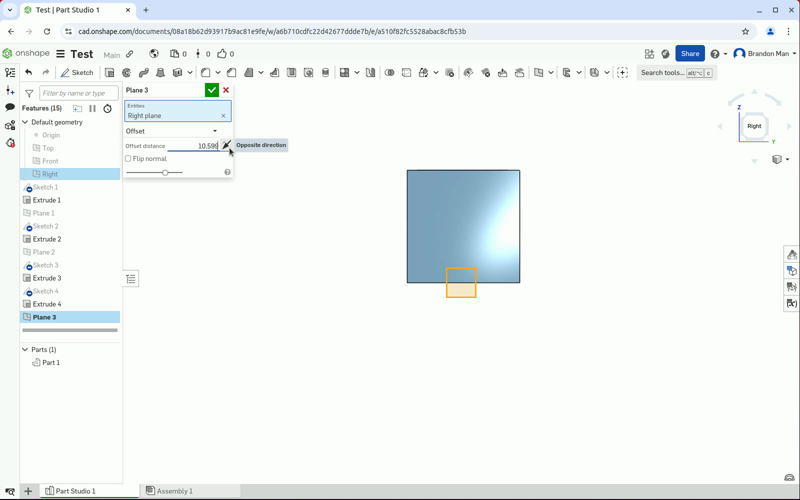
click(229, 147)
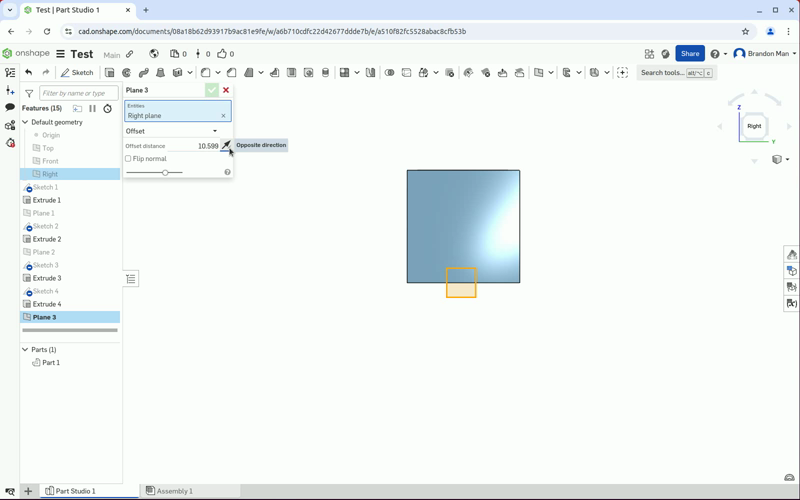
key(enter, 2)
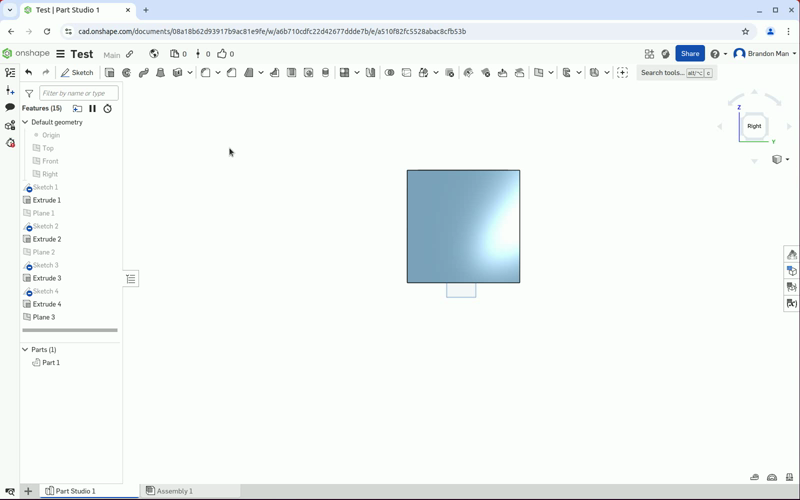
key(shift+s)
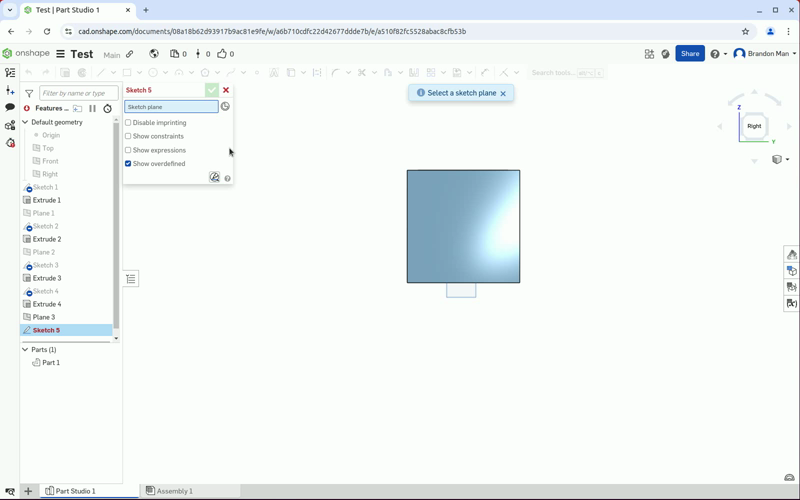
mouse_move(69, 319)
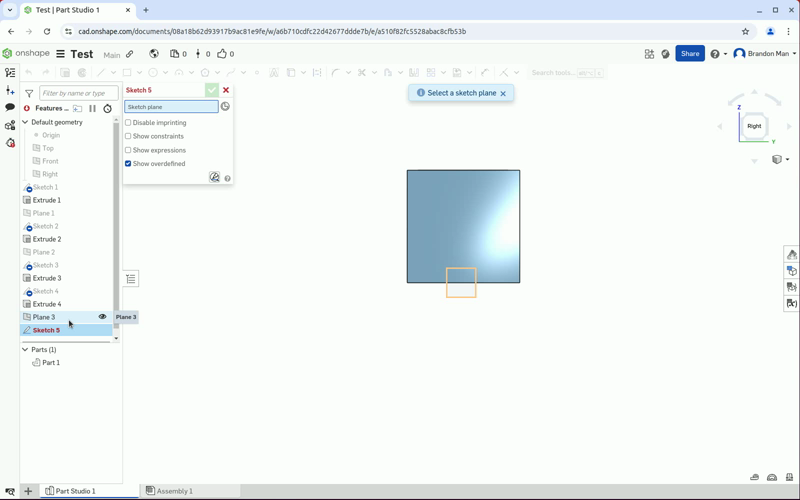
click(69, 319)
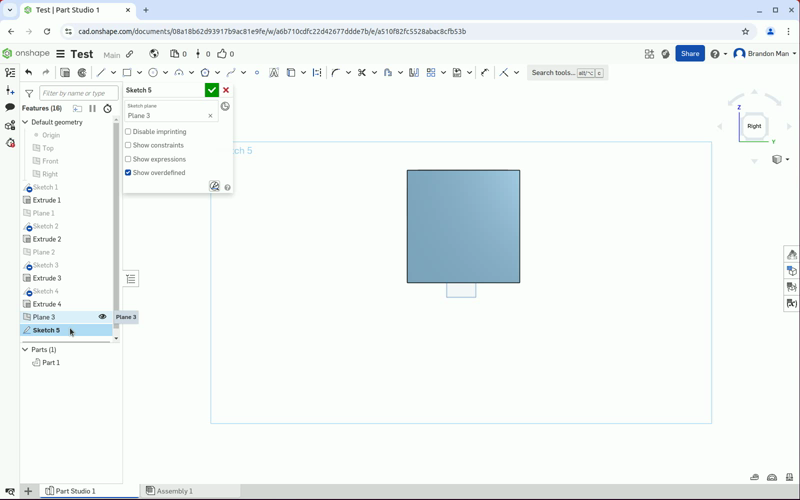
mouse_move(73, 352)
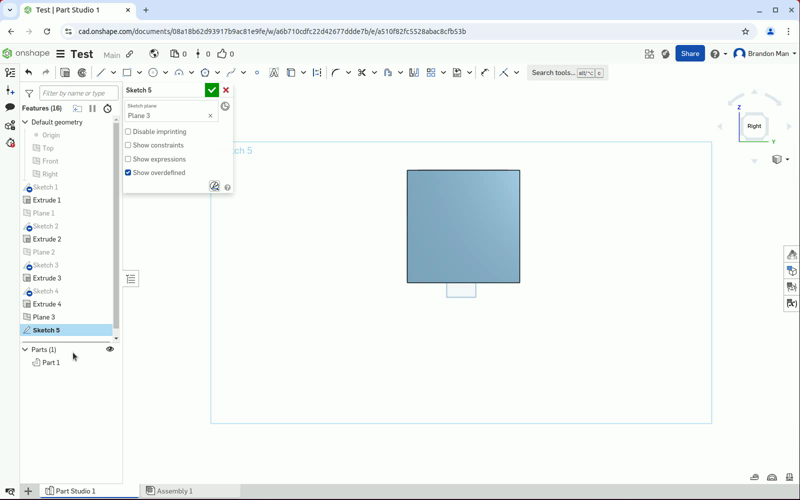
key(y)
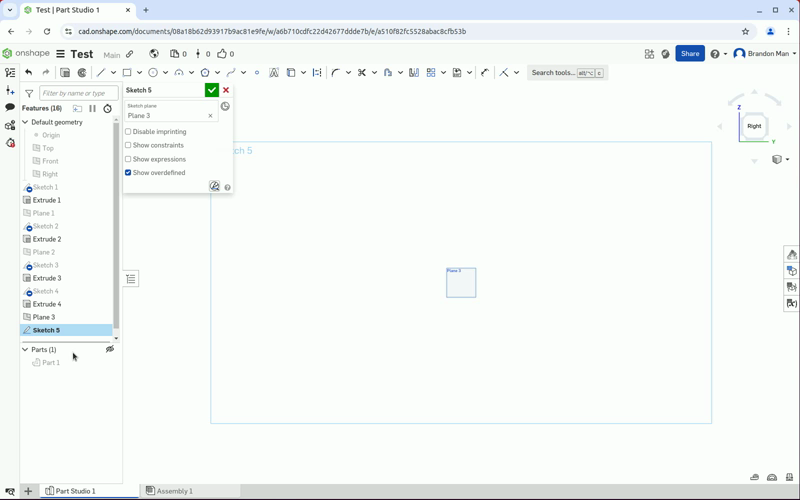
key(l)
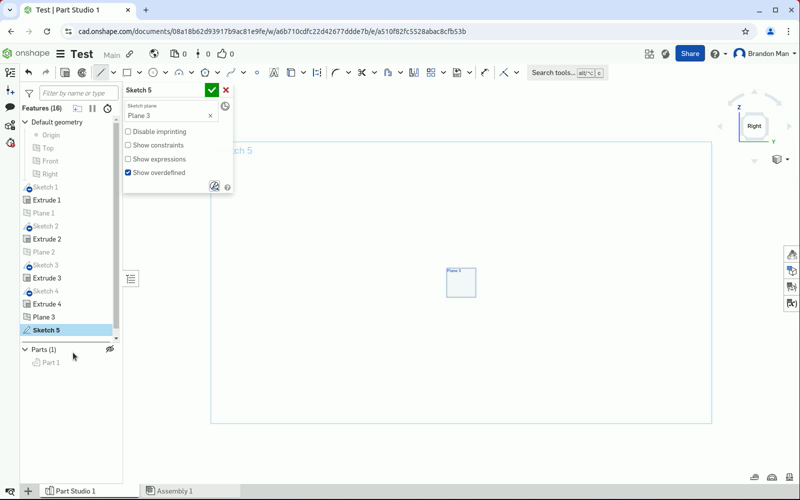
key_down(shift)
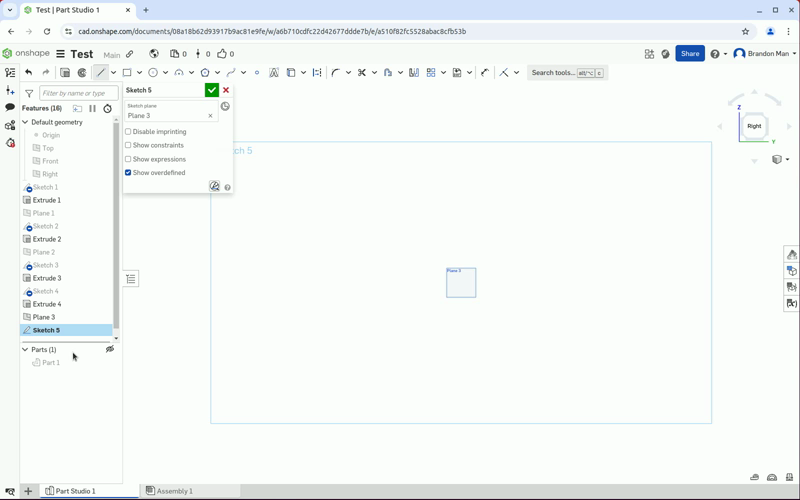
mouse_move(425, 210)
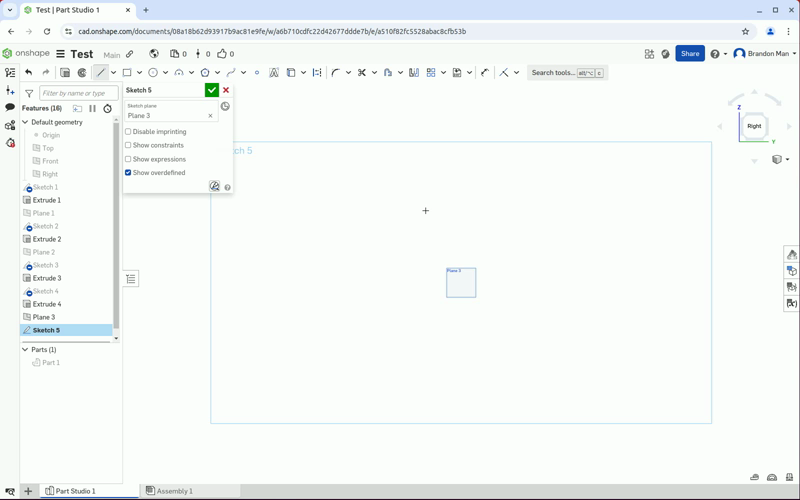
click(425, 210)
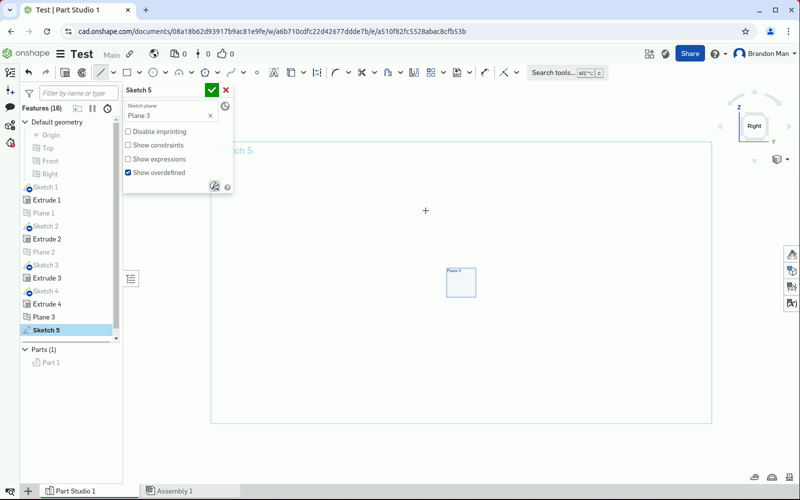
key_up(shift)
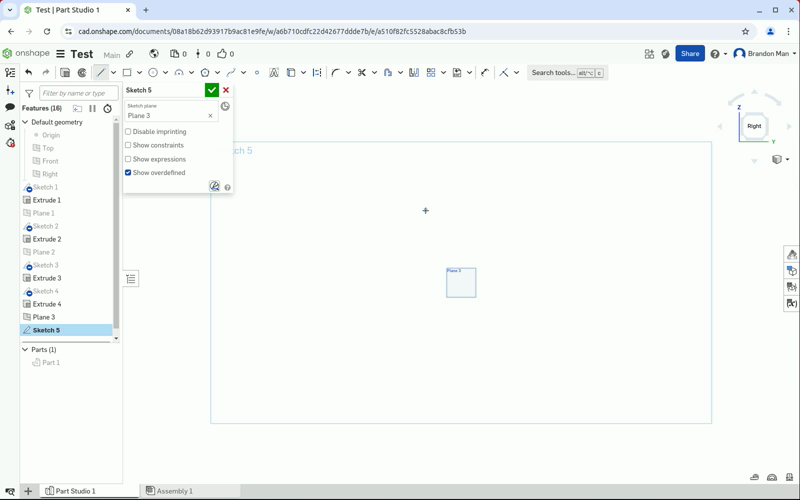
key_down(shift)
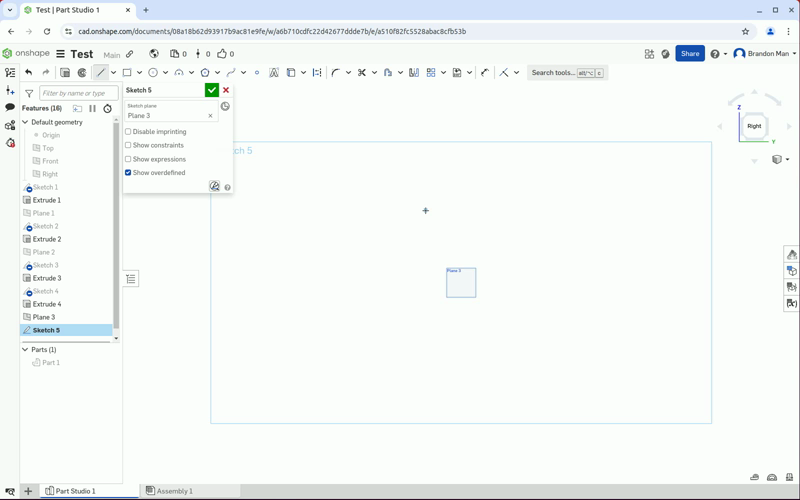
mouse_move(504, 210)
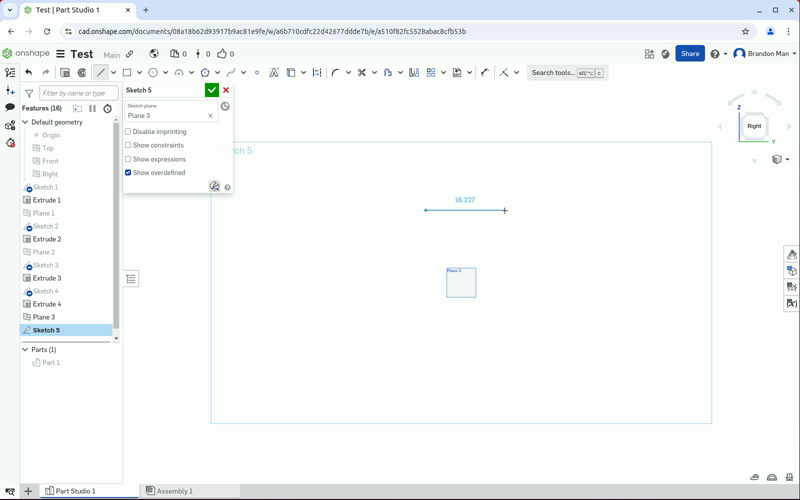
click(504, 210)
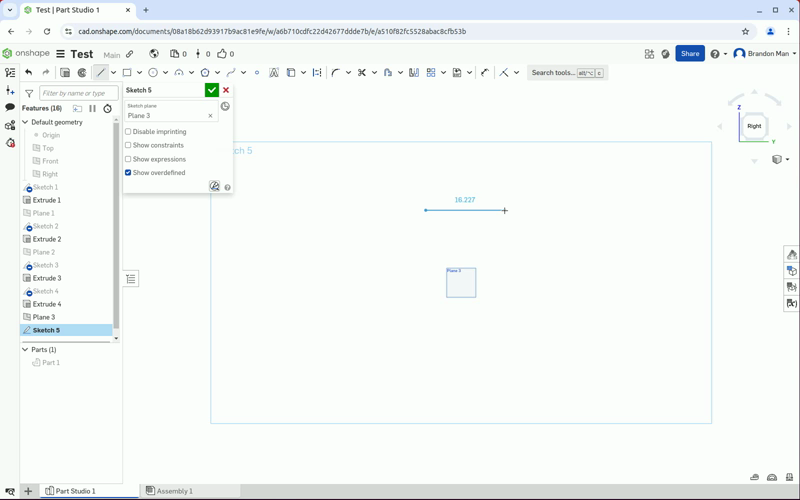
key_up(shift)
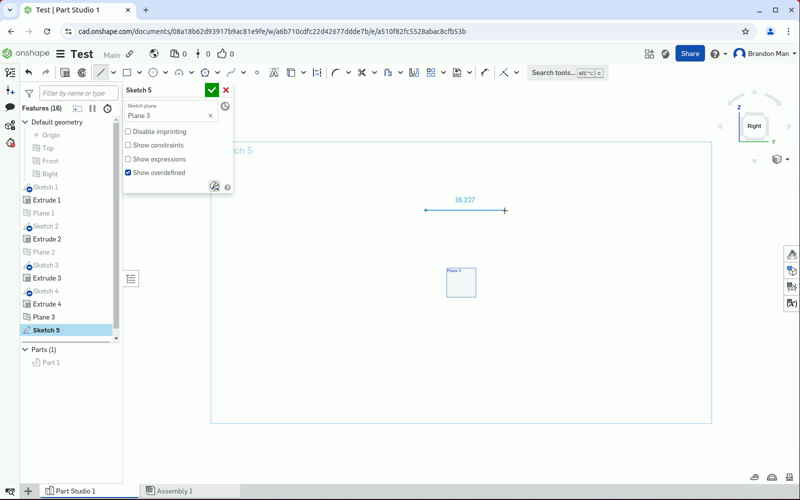
key_down(shift)
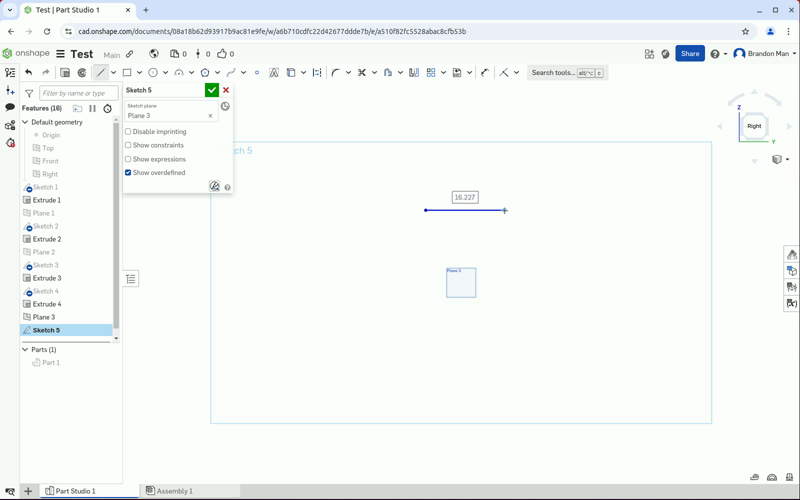
mouse_move(534, 210)
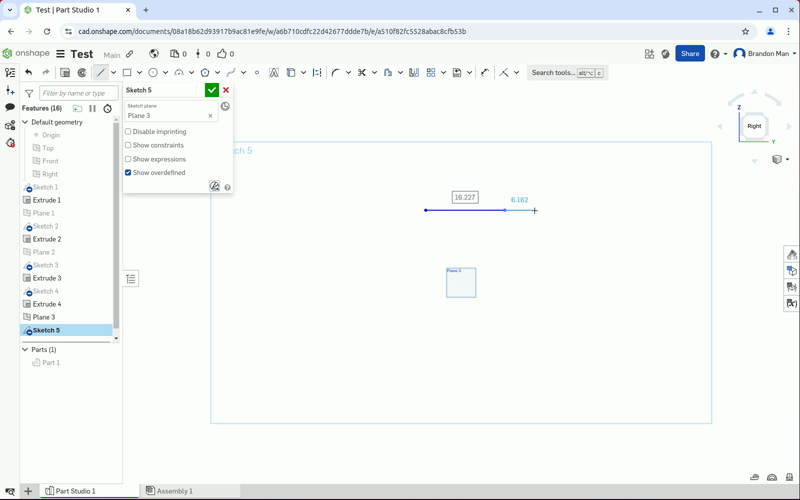
mouse_move(504, 192)
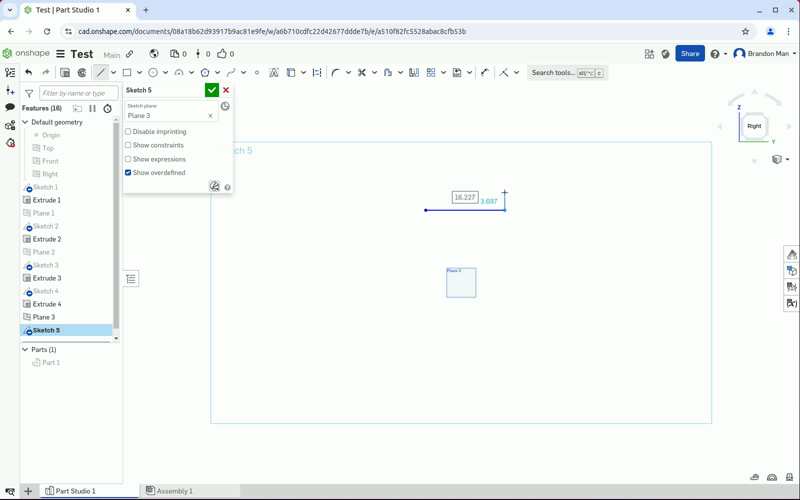
click(504, 192)
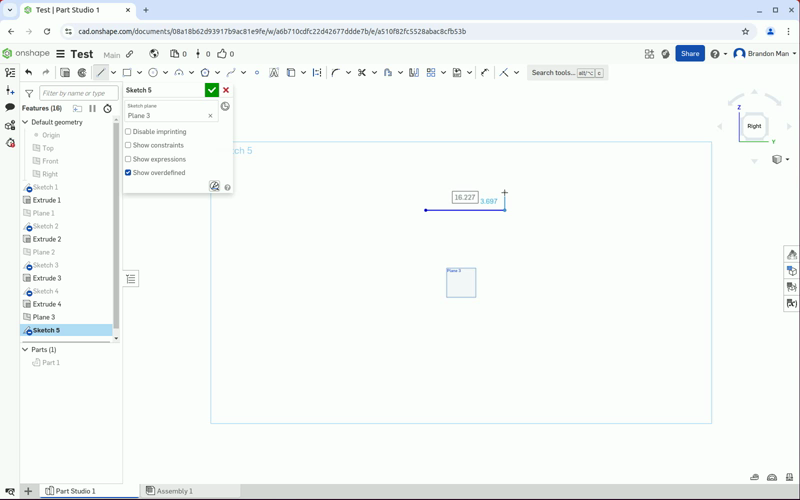
key_up(shift)
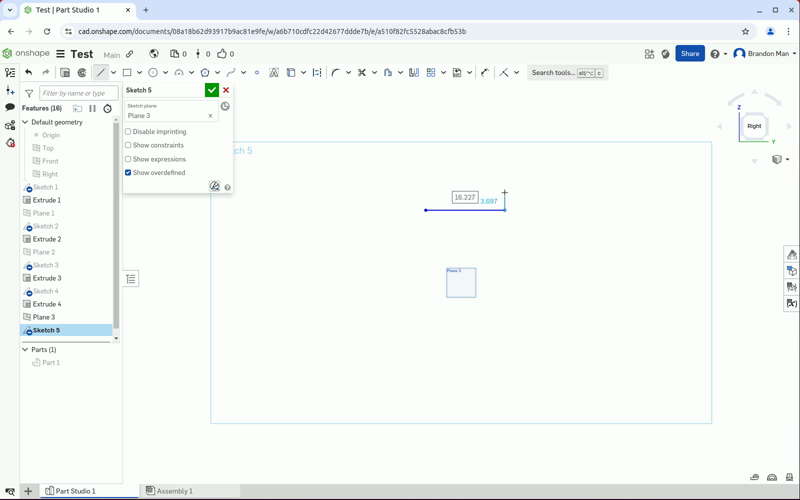
key_down(shift)
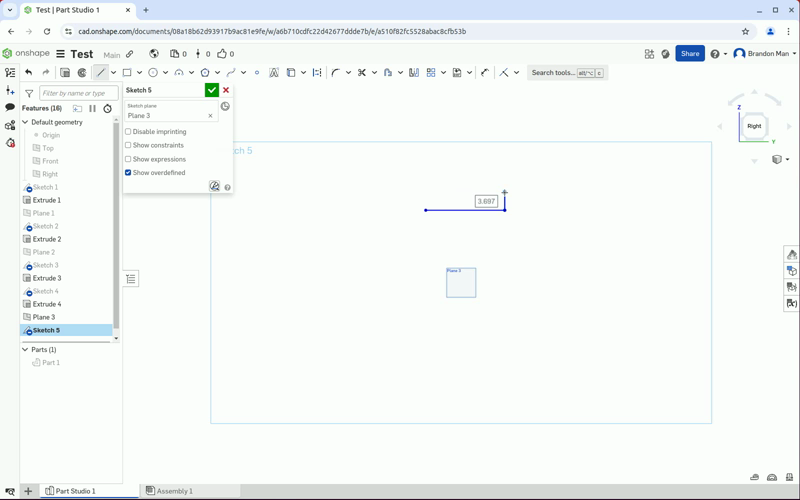
mouse_move(425, 192)
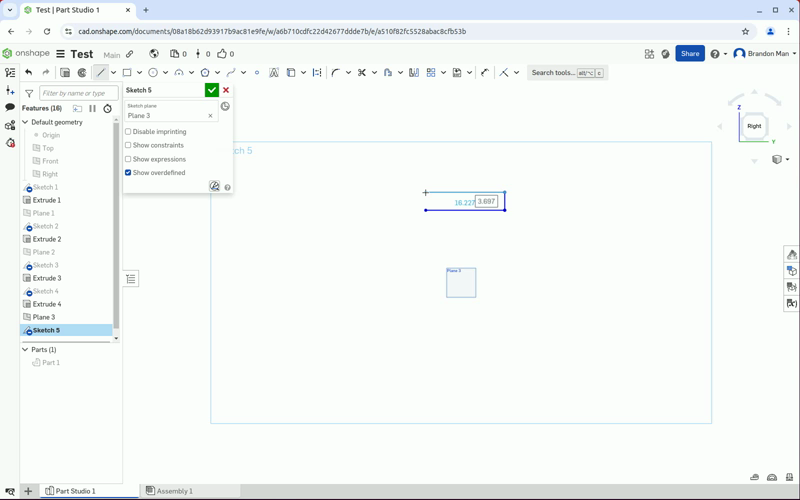
click(425, 192)
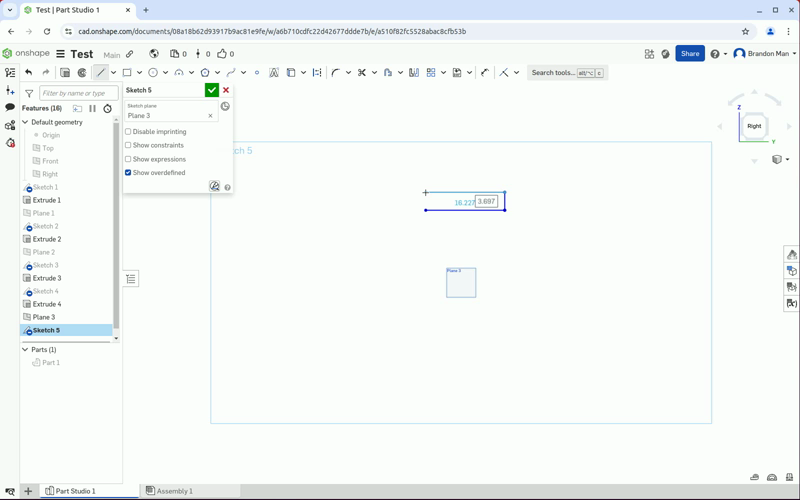
key_up(shift)
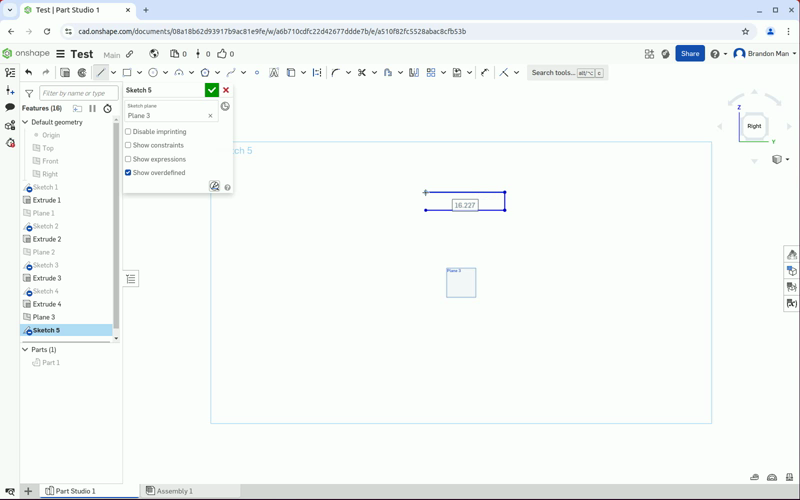
mouse_move(455, 192)
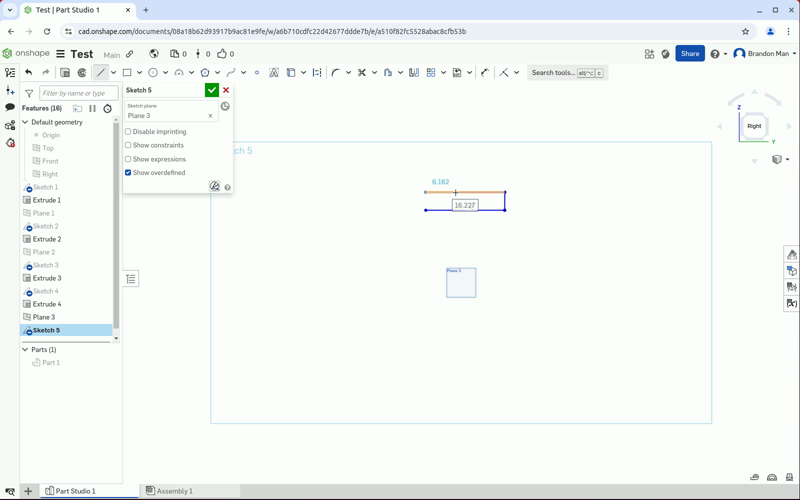
key_down(shift)
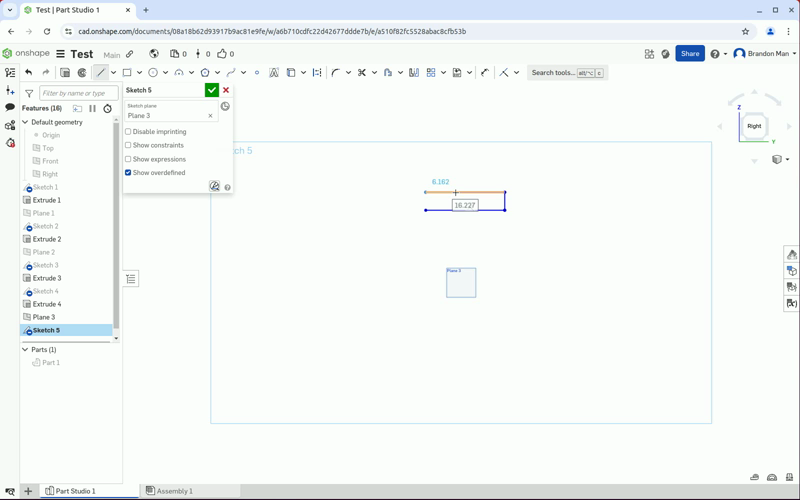
mouse_move(425, 210)
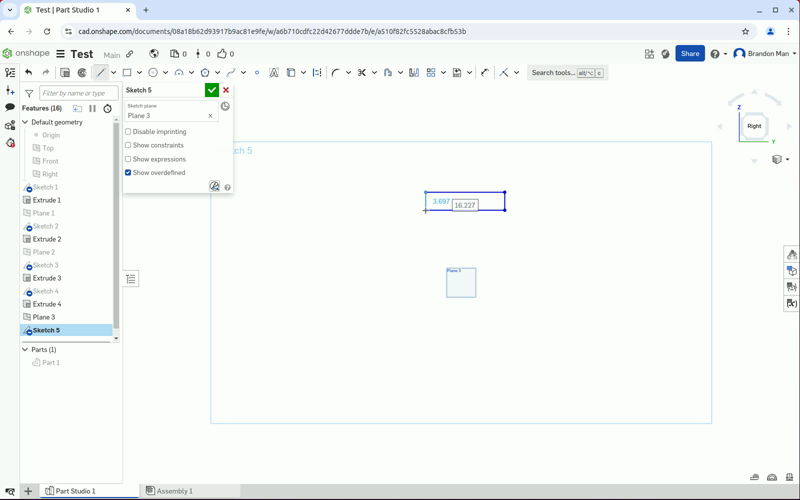
key_up(shift)
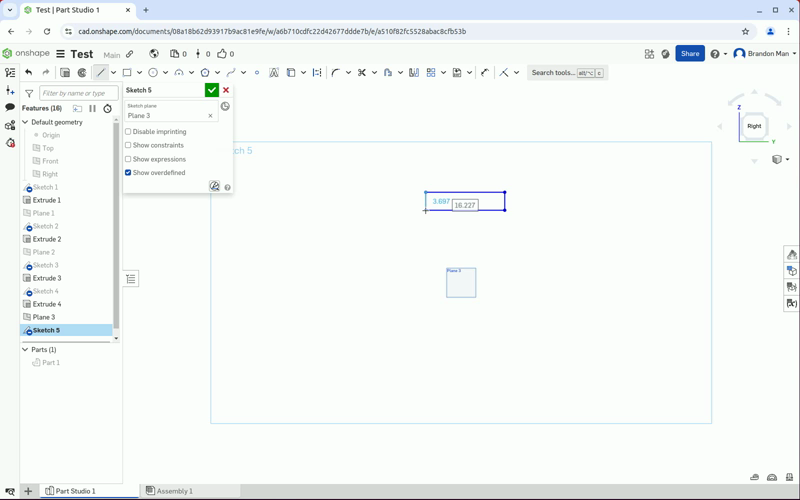
click(425, 210)
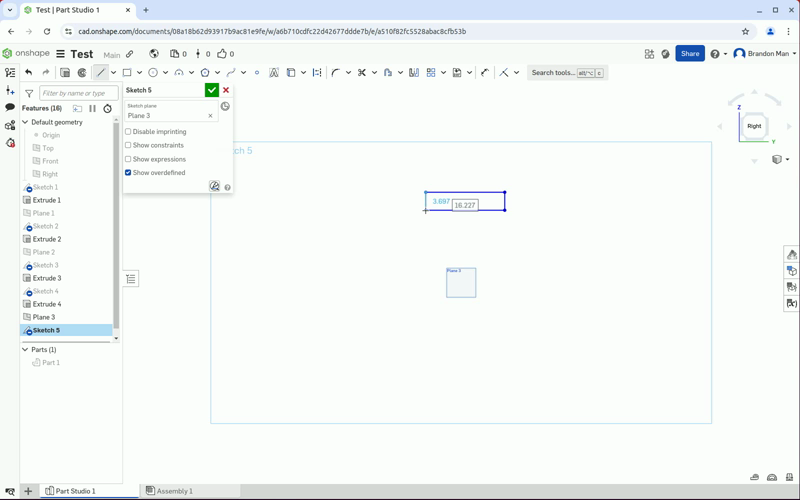
key(esc)
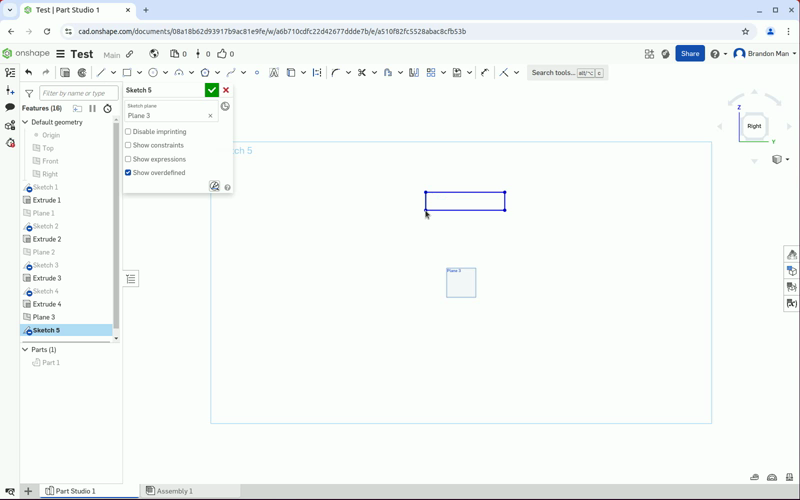
mouse_move(477, 209)
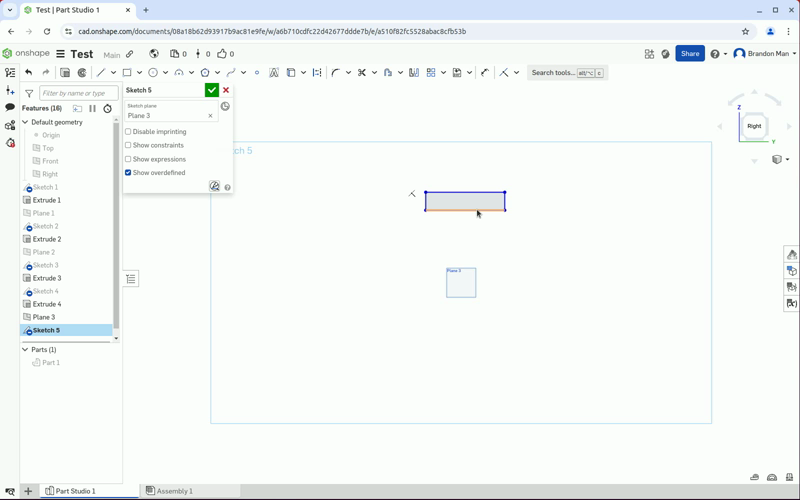
scroll(6)
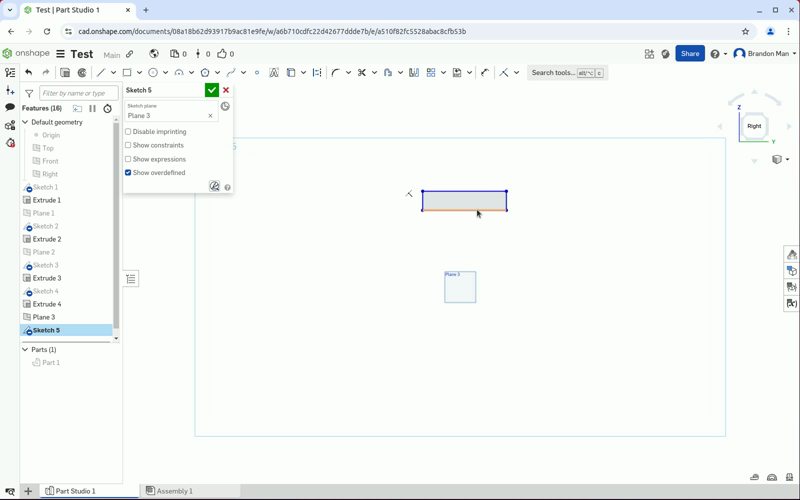
scroll(6)
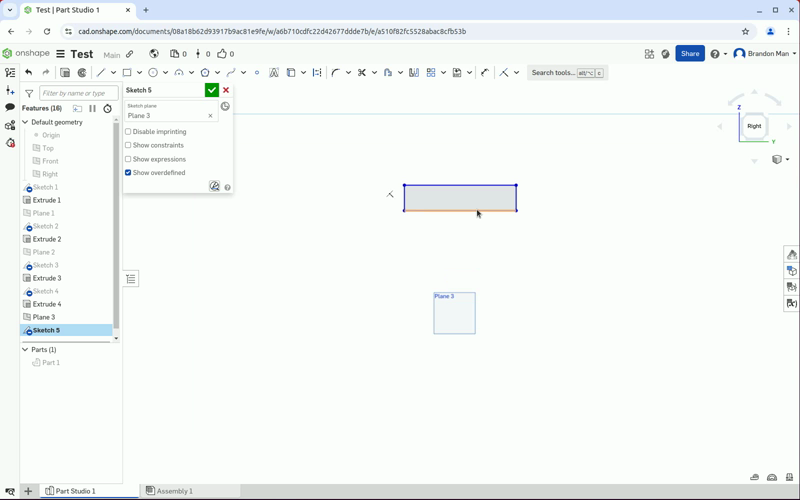
scroll(6)
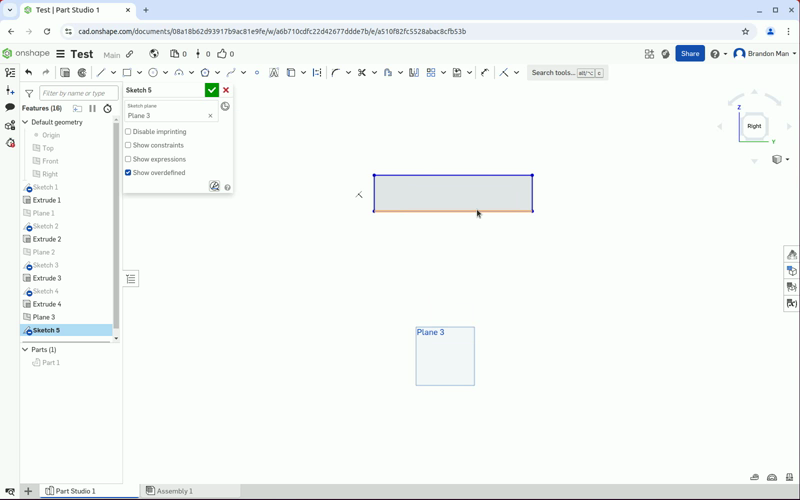
scroll(6)
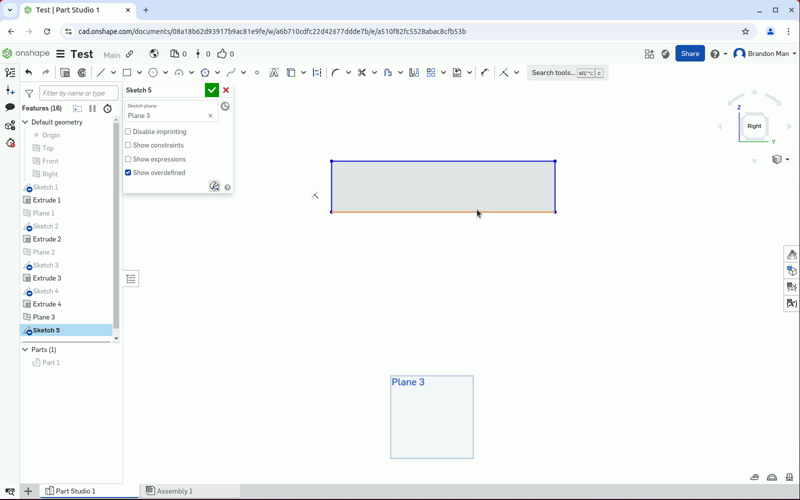
scroll(6)
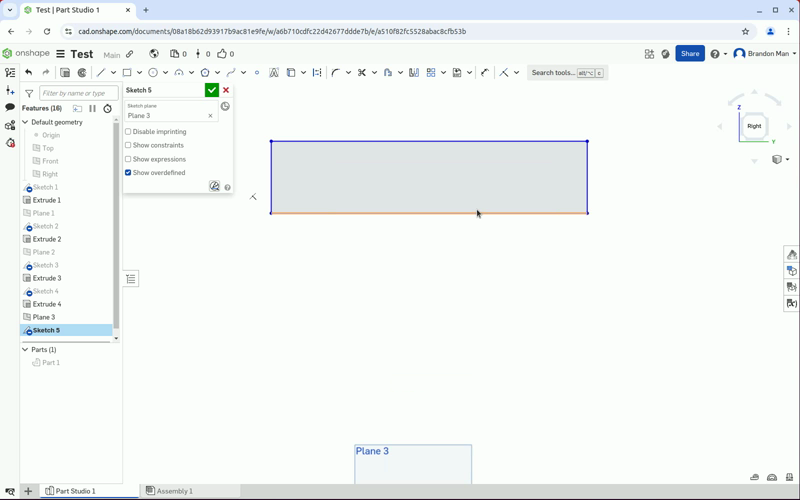
scroll(6)
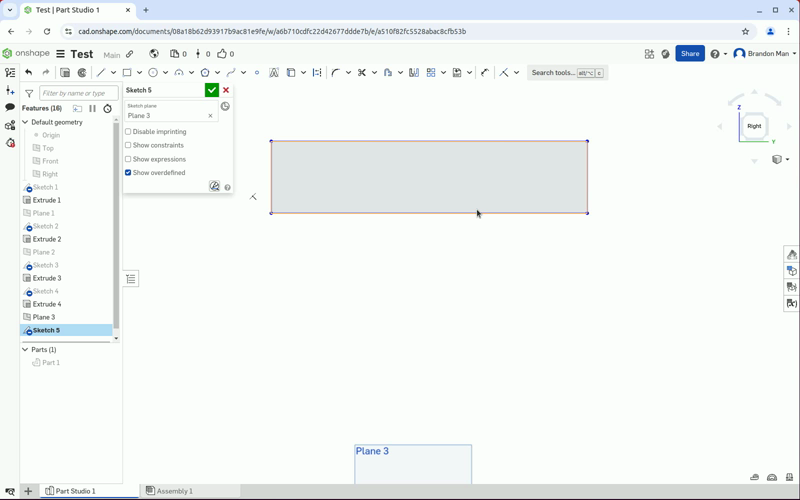
scroll(6)
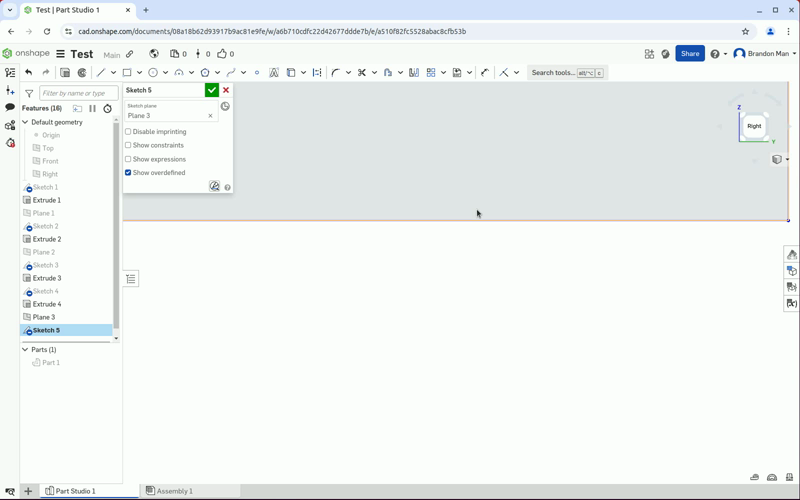
click(477, 209)
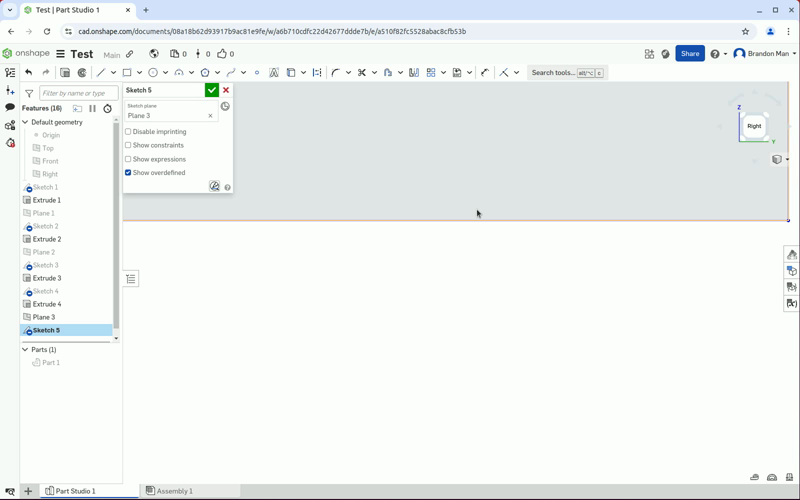
scroll(-6)
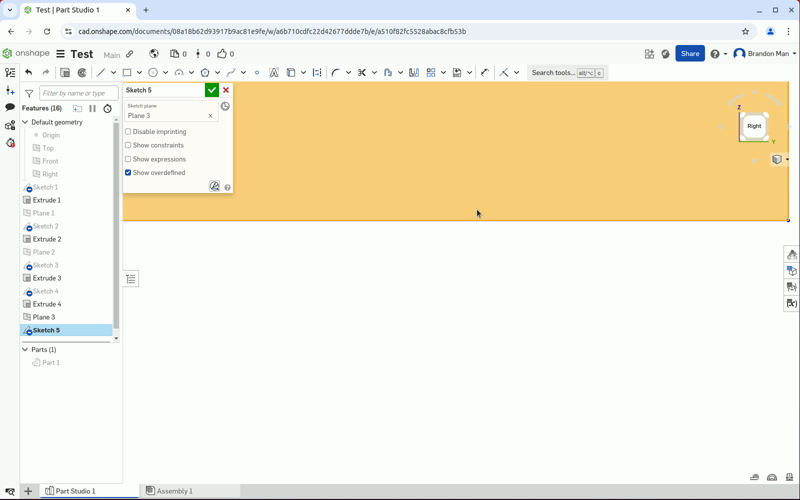
scroll(-6)
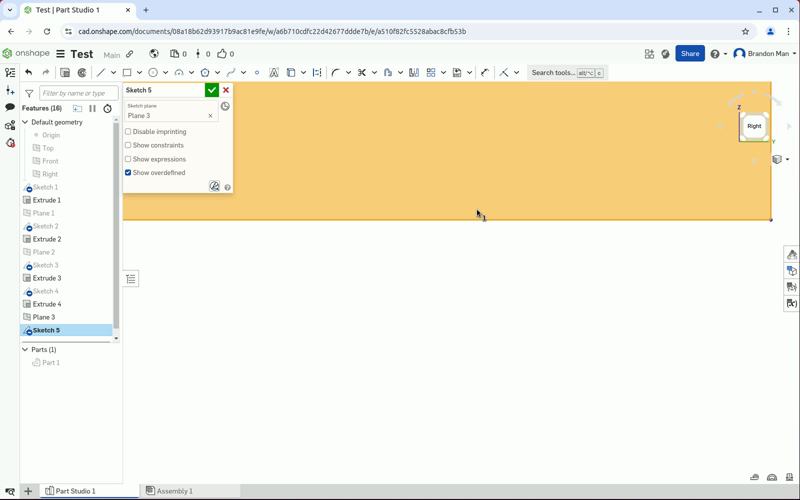
scroll(-6)
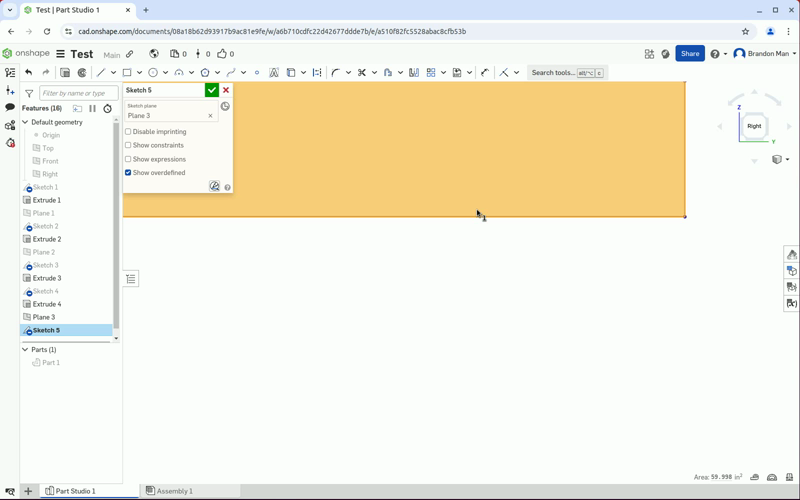
scroll(-6)
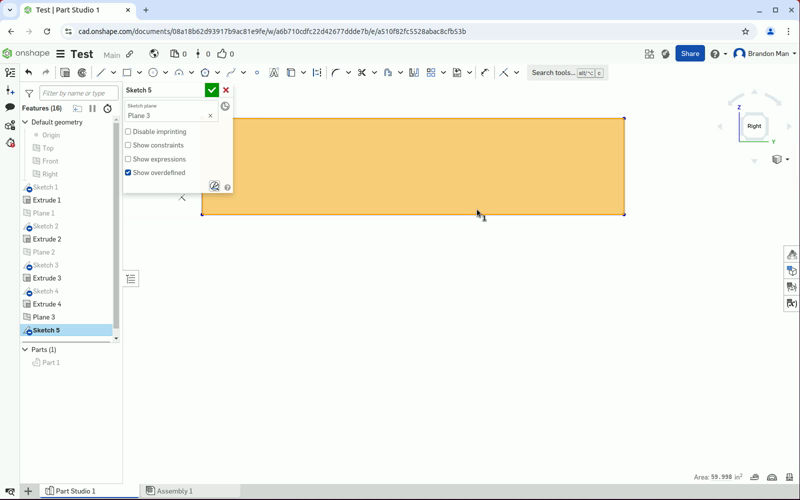
scroll(-6)
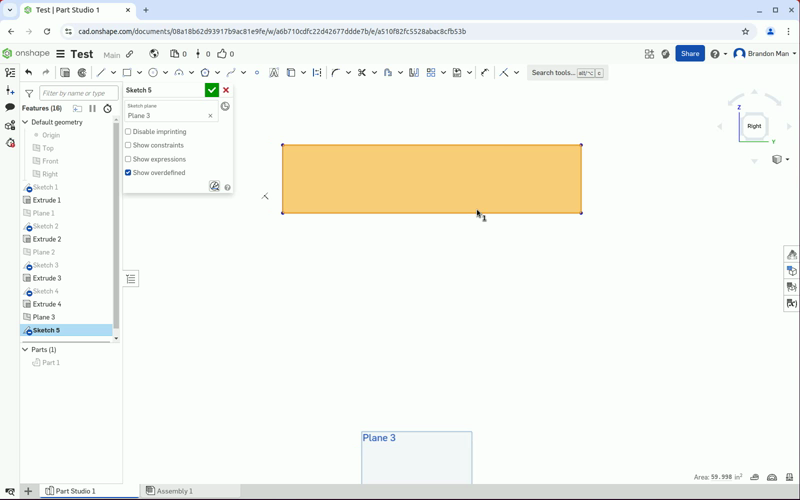
scroll(-6)
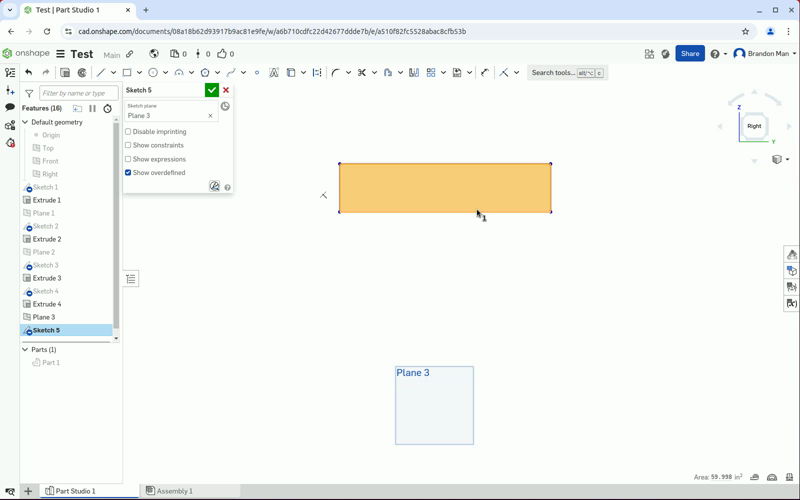
scroll(-6)
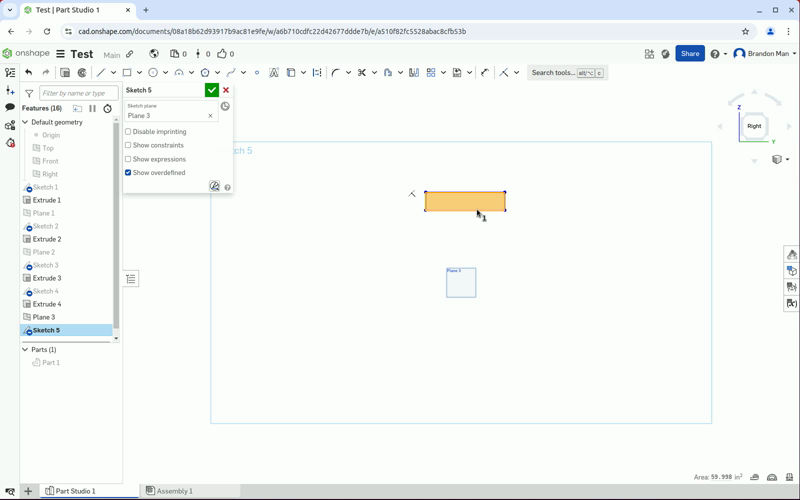
mouse_move(73, 352)
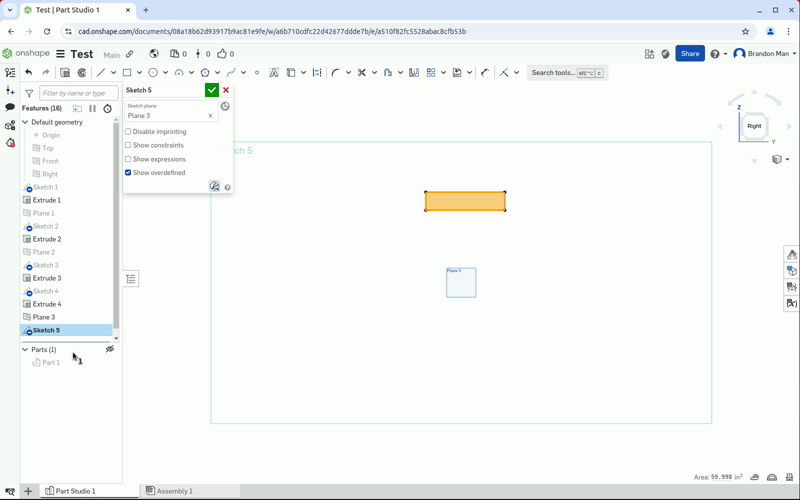
key(shift+y)
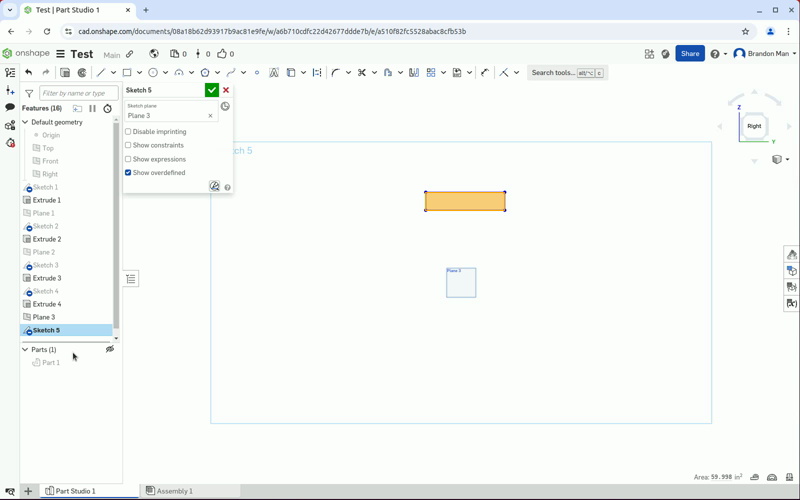
key(shift+e)
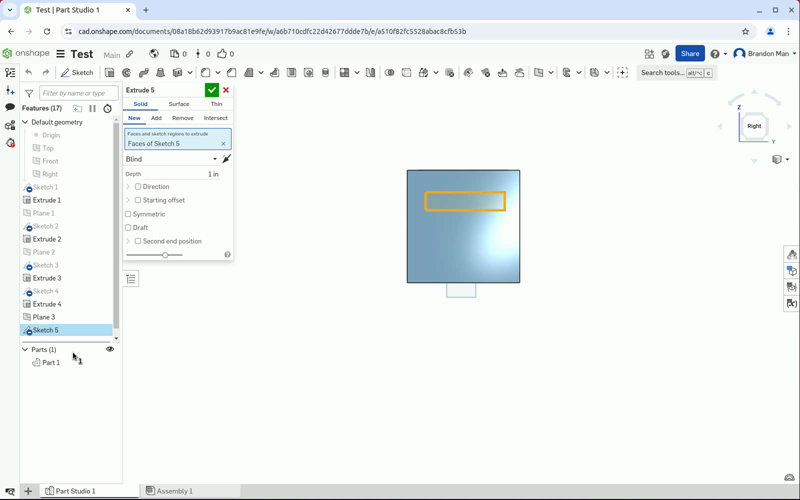
mouse_move(143, 106)
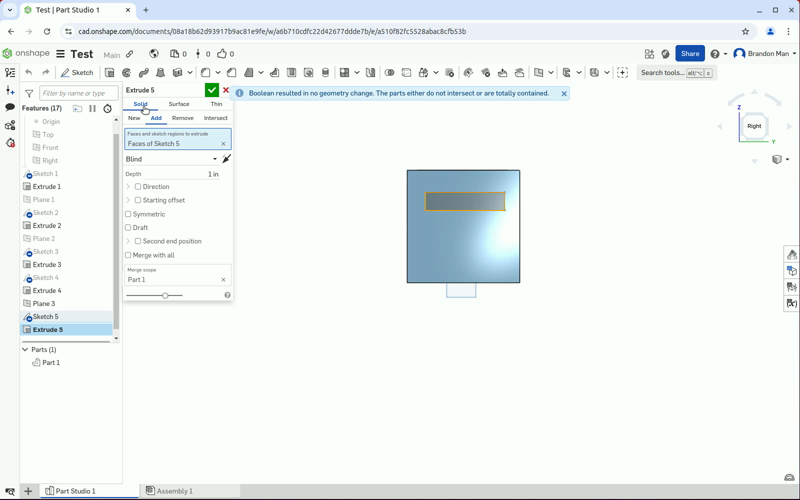
click(143, 106)
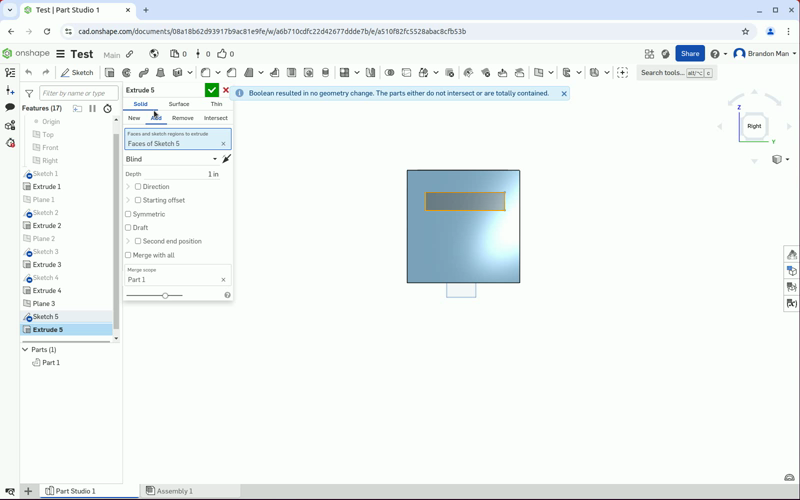
mouse_move(186, 120)
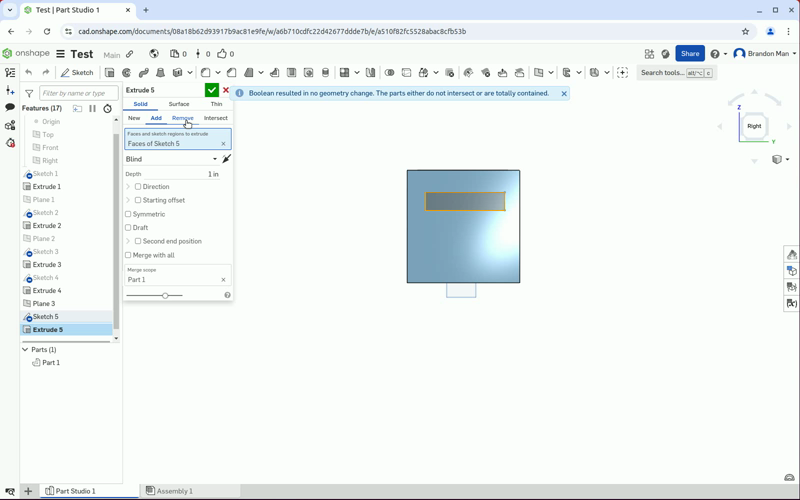
click(186, 120)
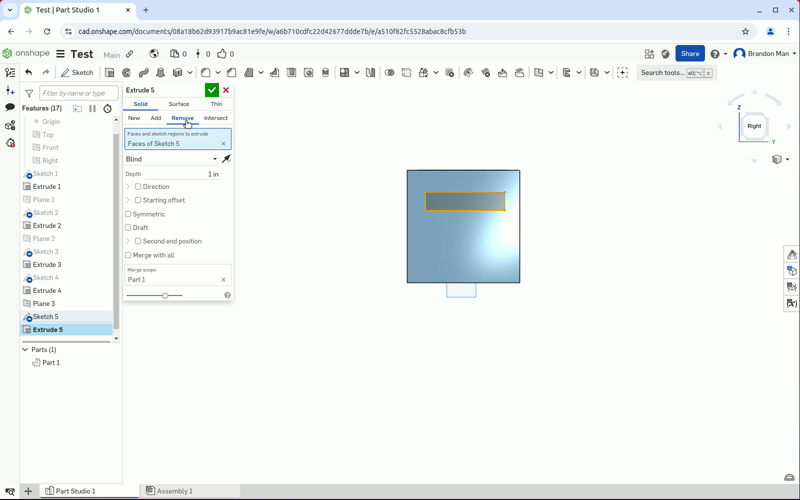
key(tab, 4)
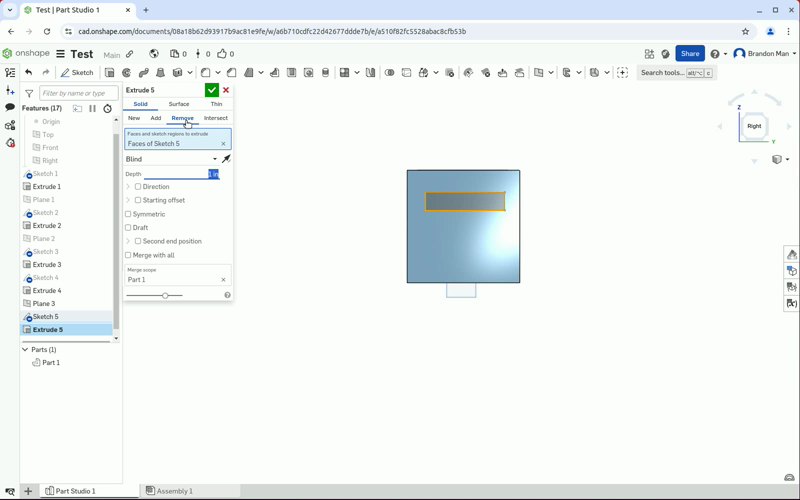
text(23.108)
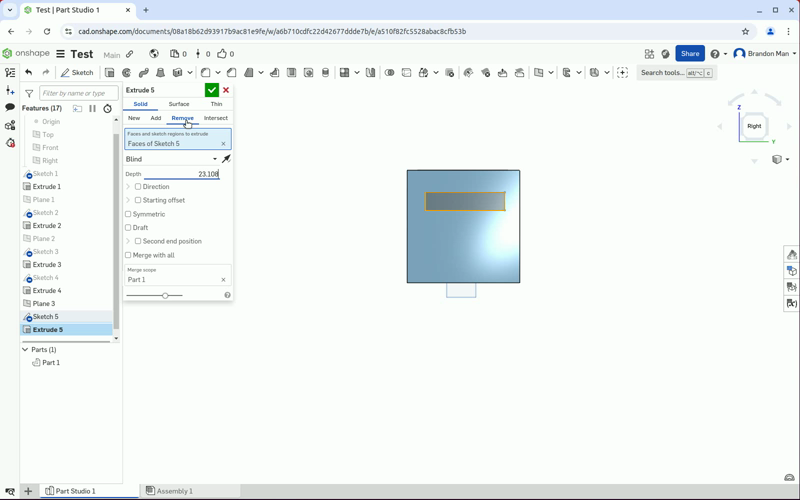
key(tab, 6)
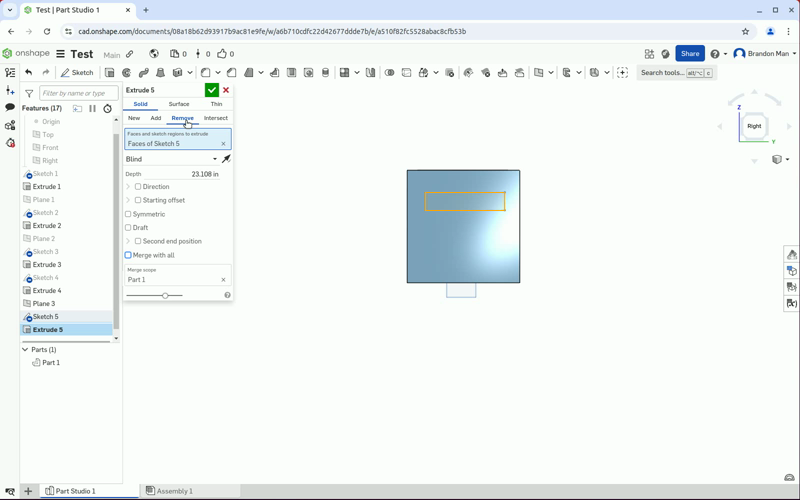
key(space)
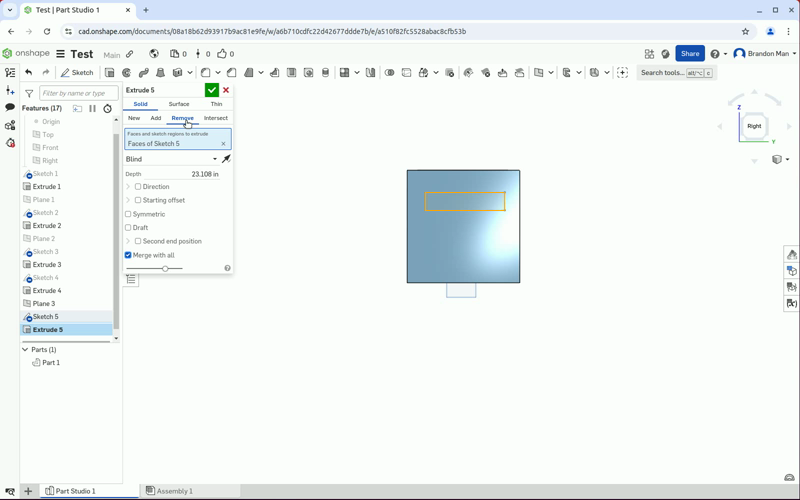
key(enter)
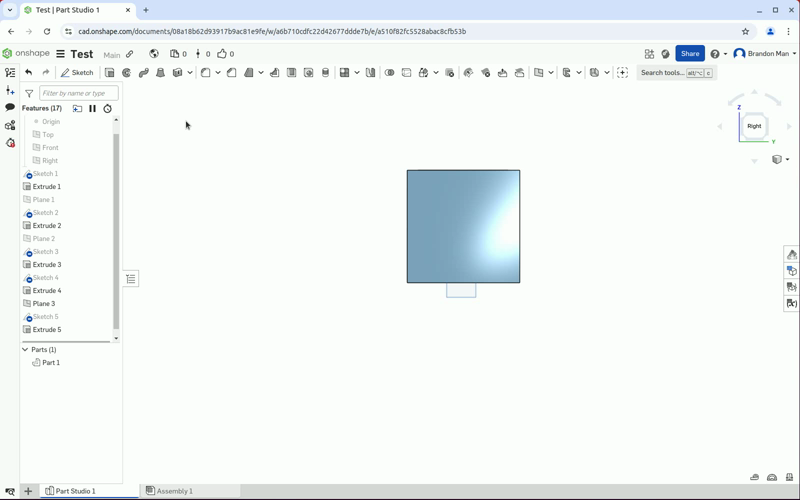
key(shift+h)
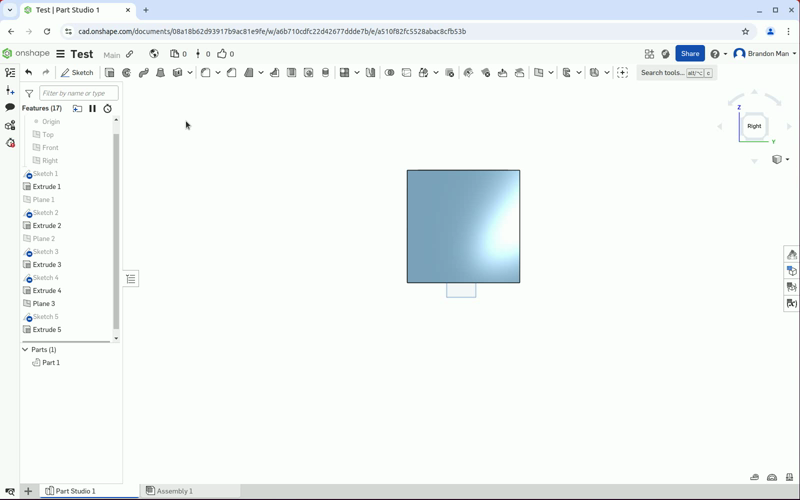
key(shift+h)
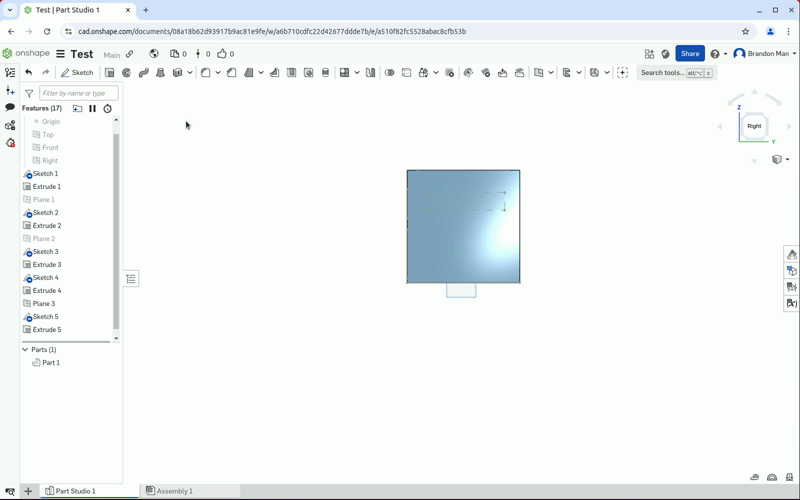
key(shift+7)
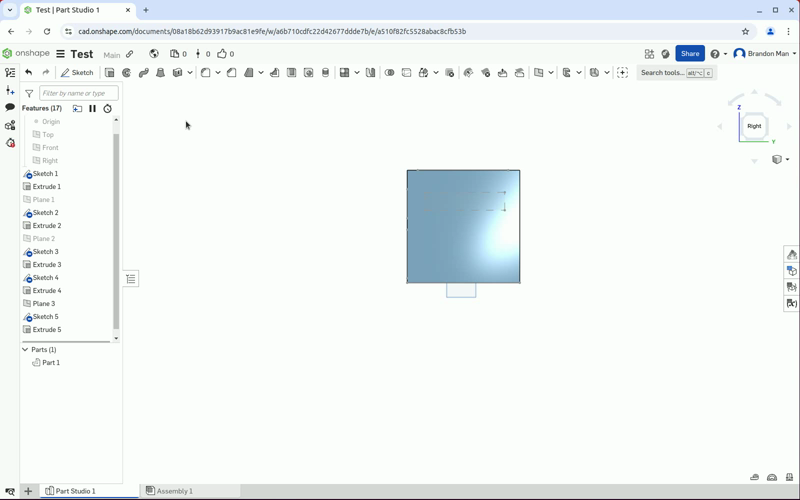
key(right, 2)
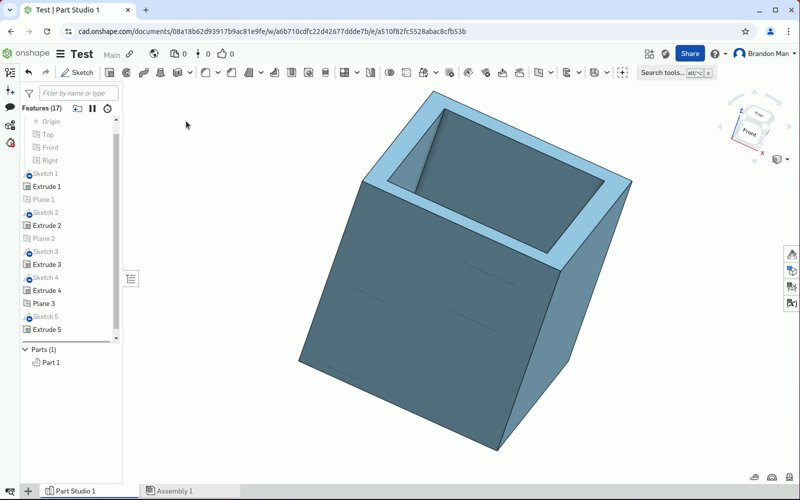
key(down, 2)
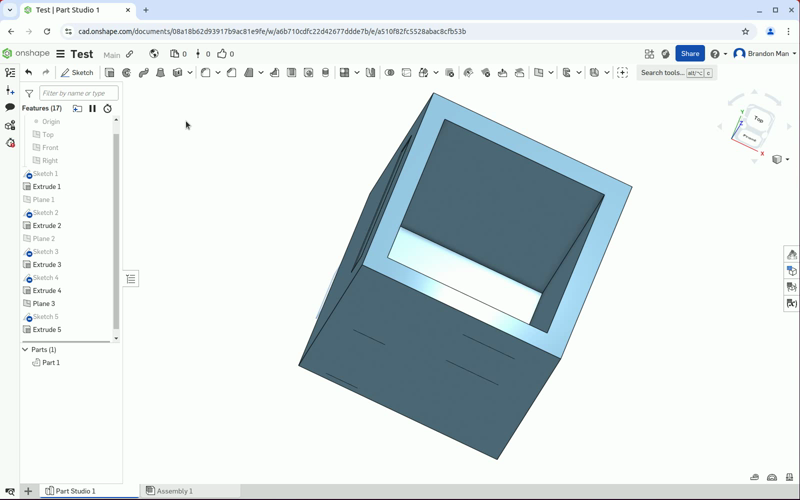
key(up, 2)
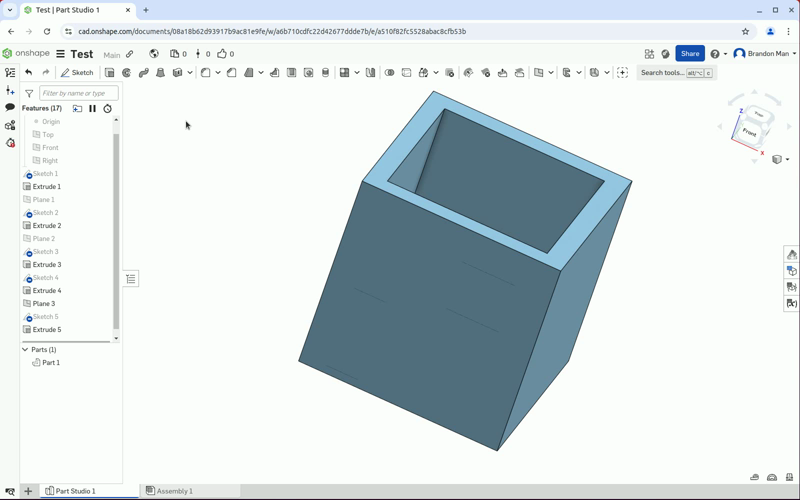
key(left, 2)
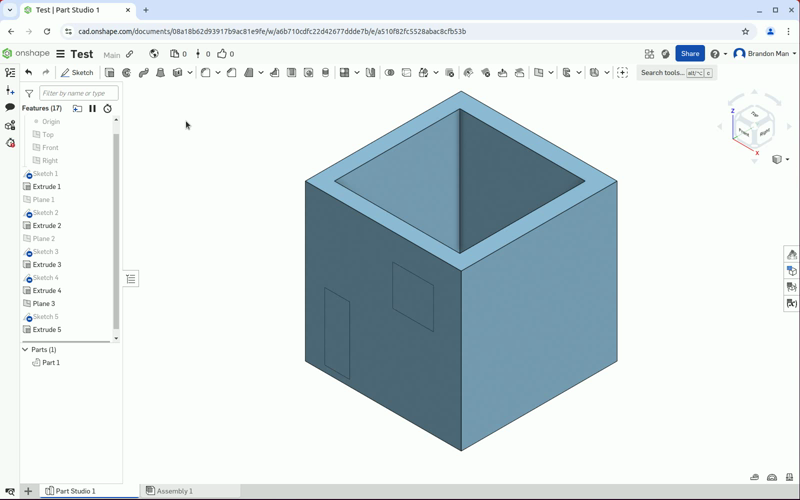
mouse_move(69, 176)
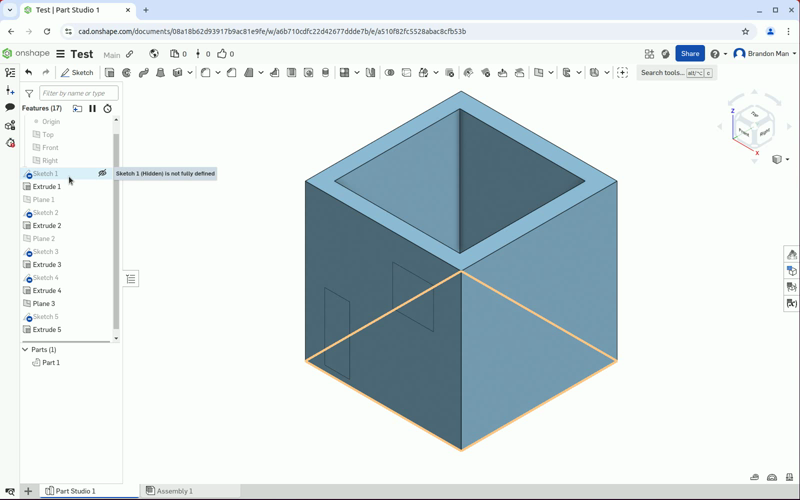
click(69, 176)